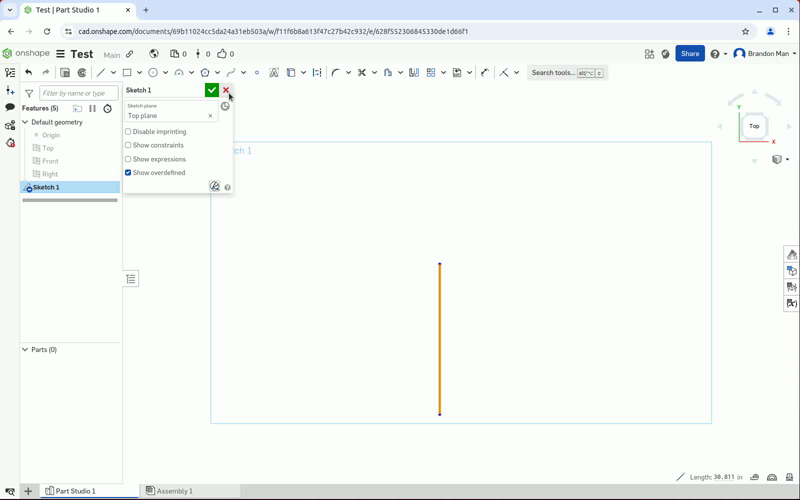
key(shift+h)
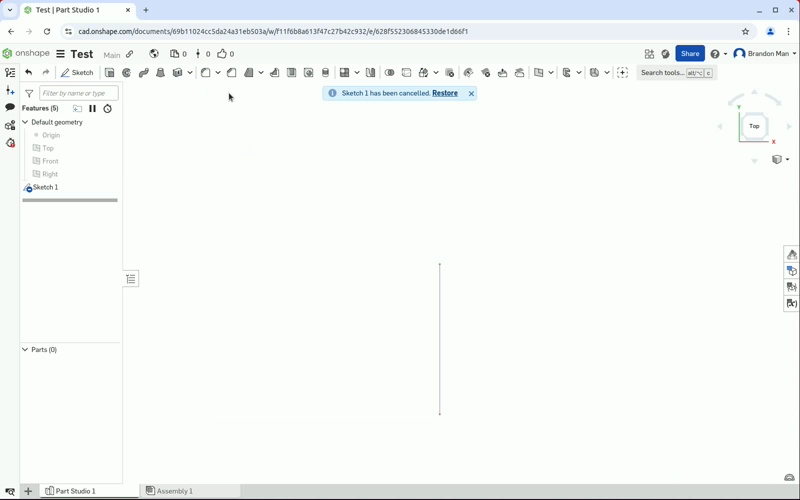
key(shift+s)
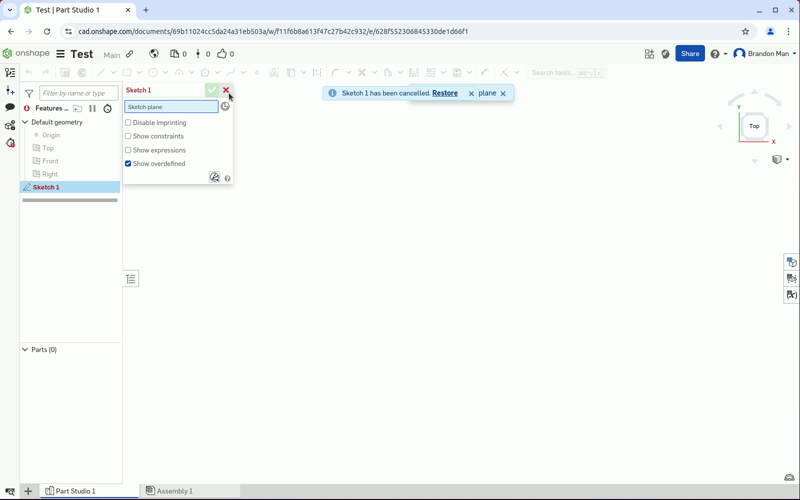
mouse_move(73, 150)
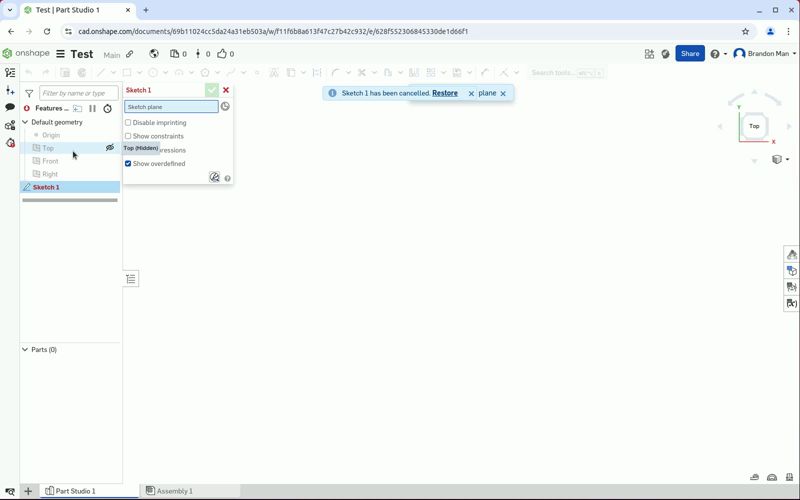
click(73, 150)
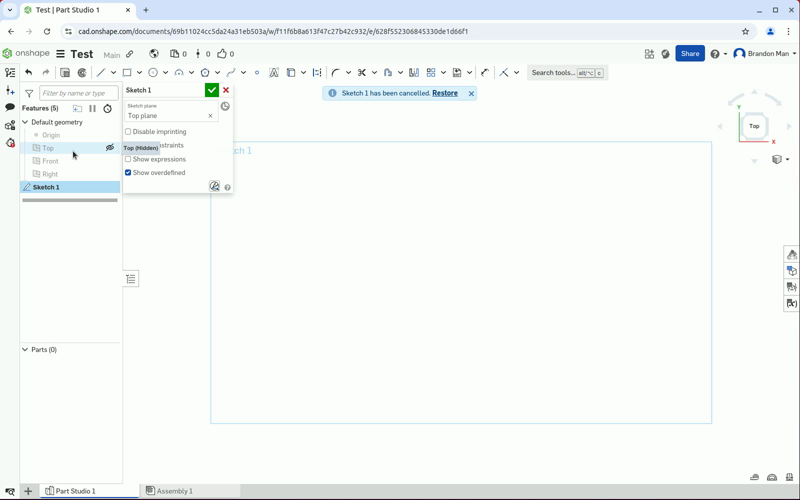
mouse_move(73, 352)
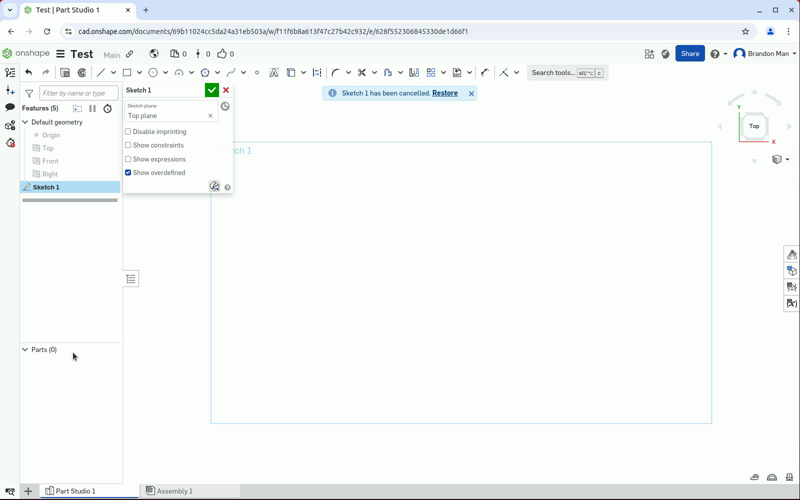
key(y)
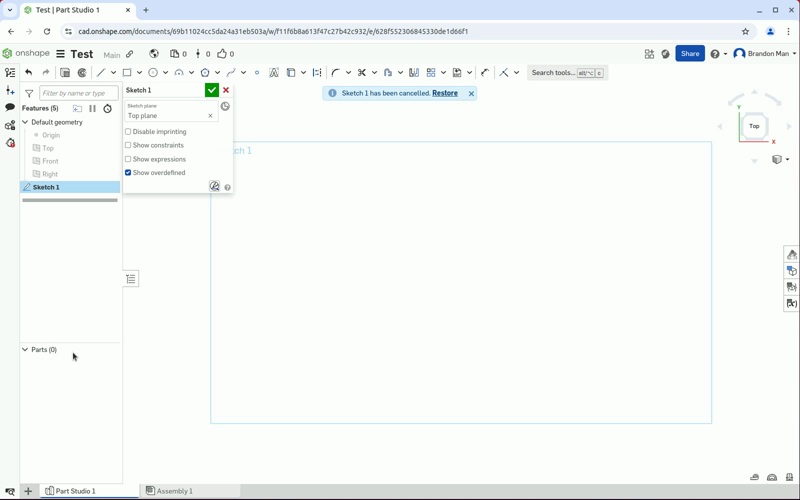
key(l)
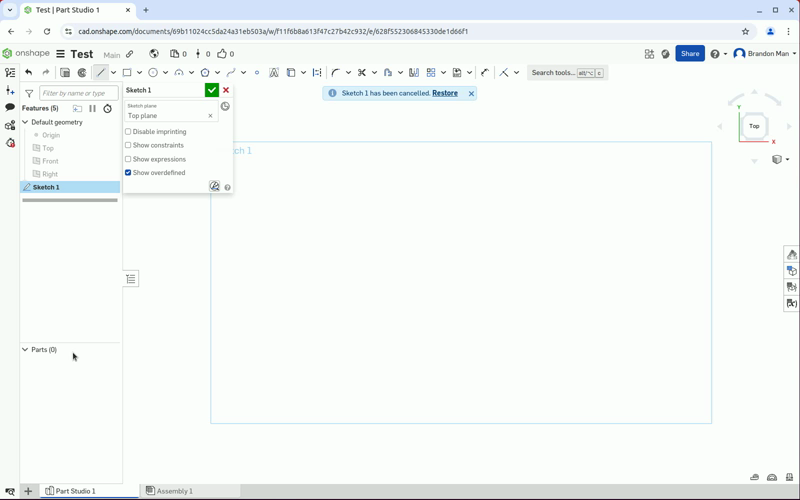
key_down(shift)
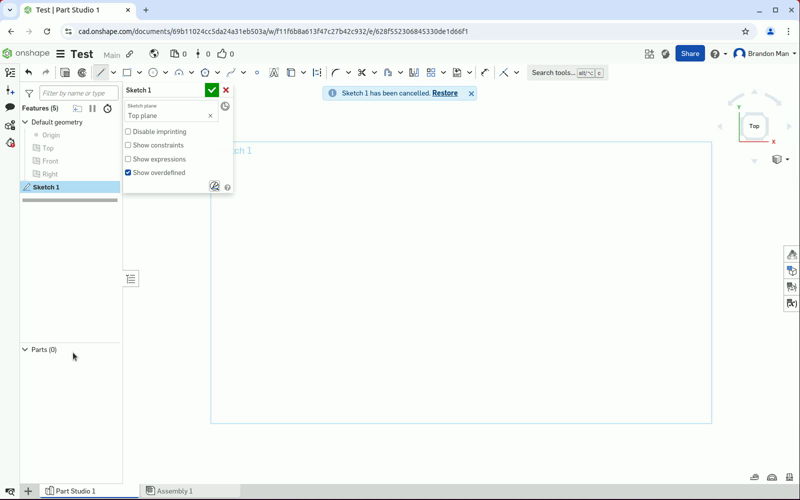
mouse_move(406, 232)
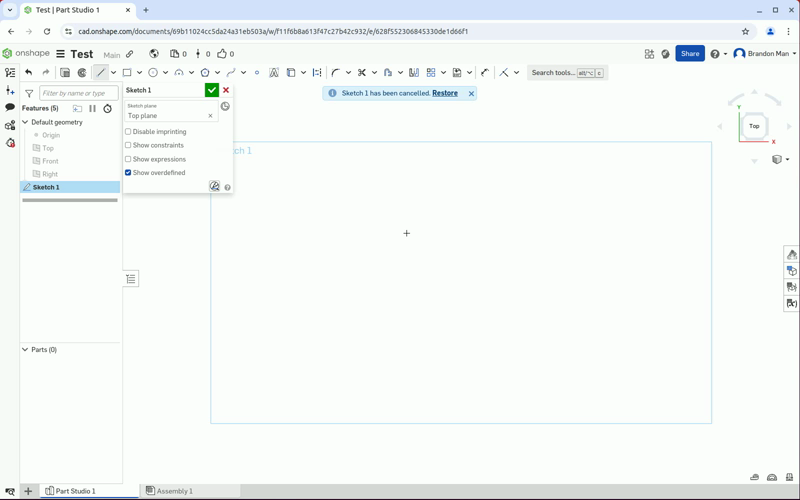
click(406, 232)
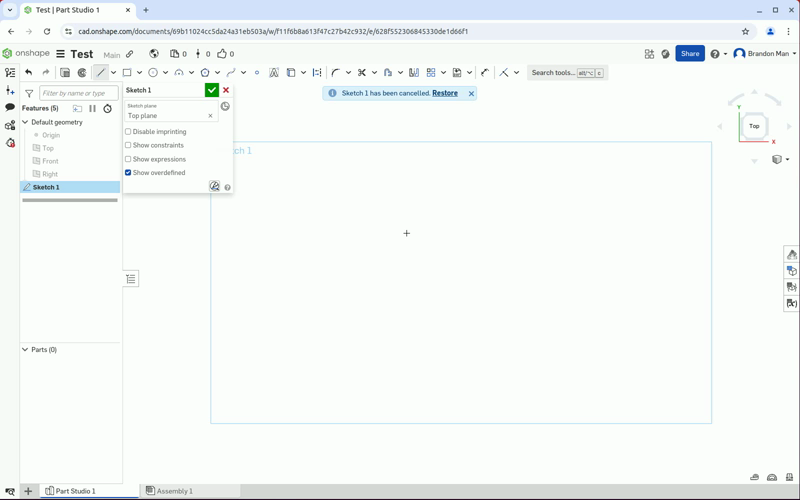
key_up(shift)
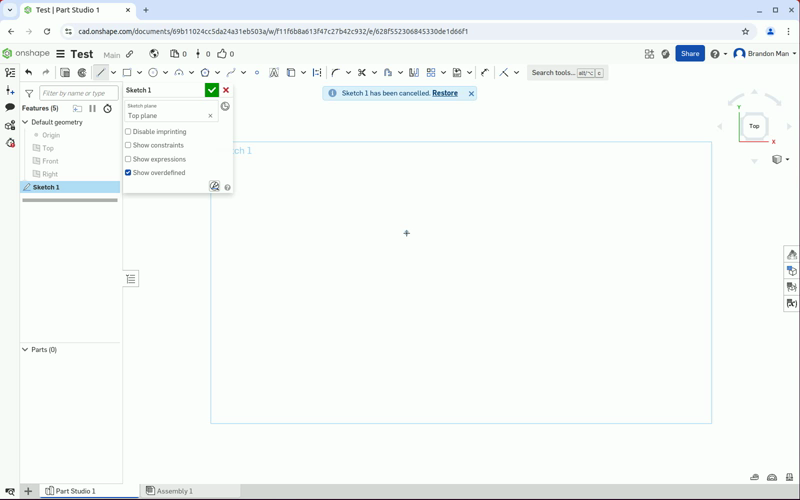
key_down(shift)
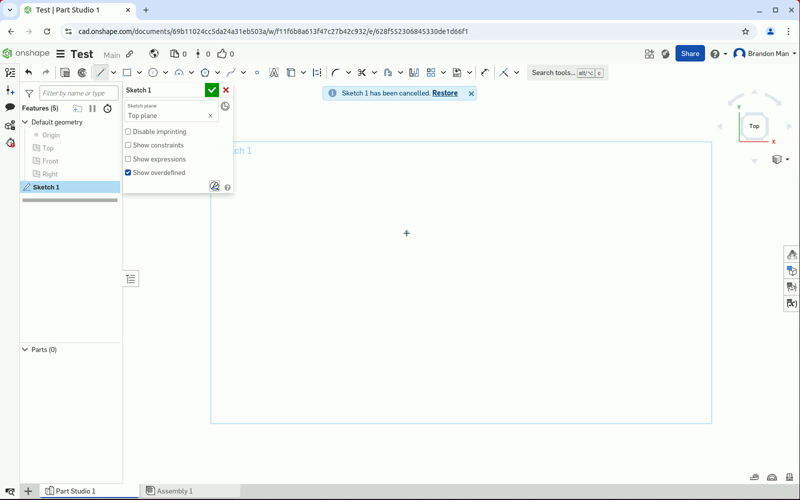
mouse_move(434, 295)
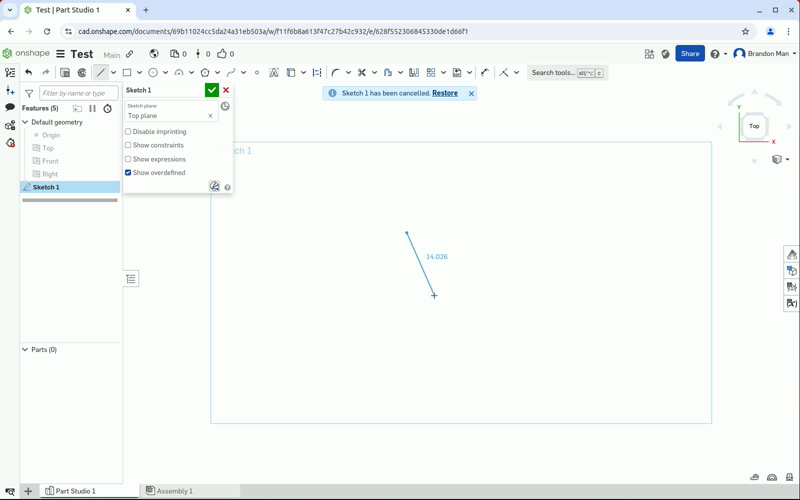
click(434, 295)
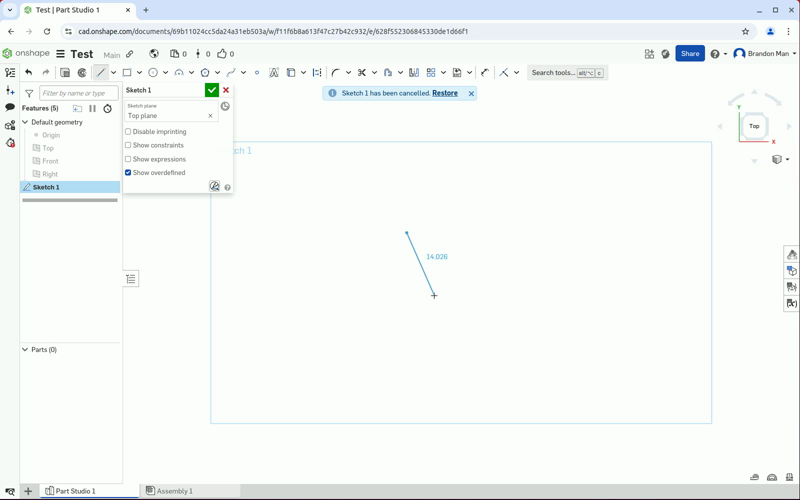
key_up(shift)
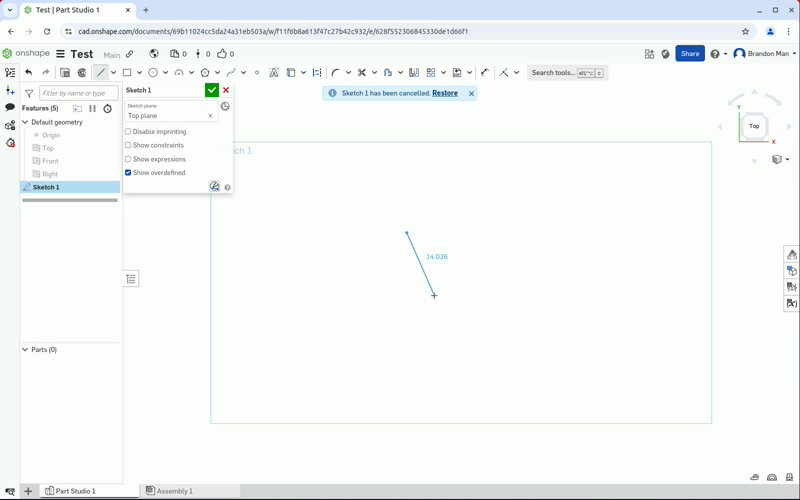
key_down(shift)
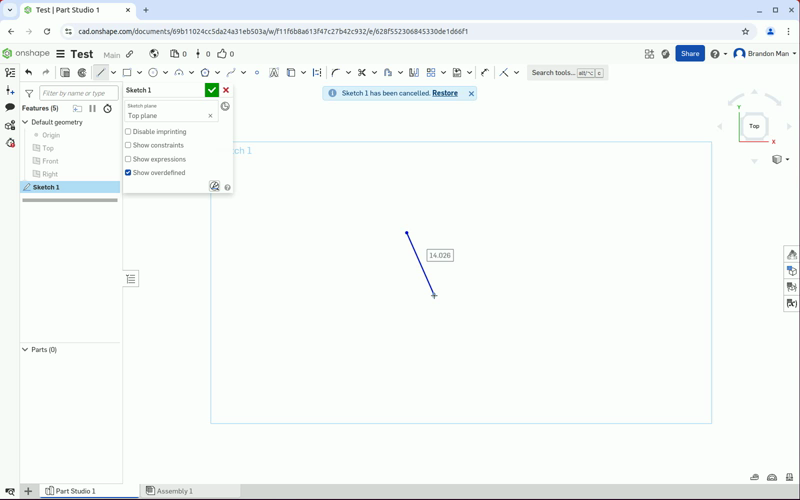
mouse_move(464, 295)
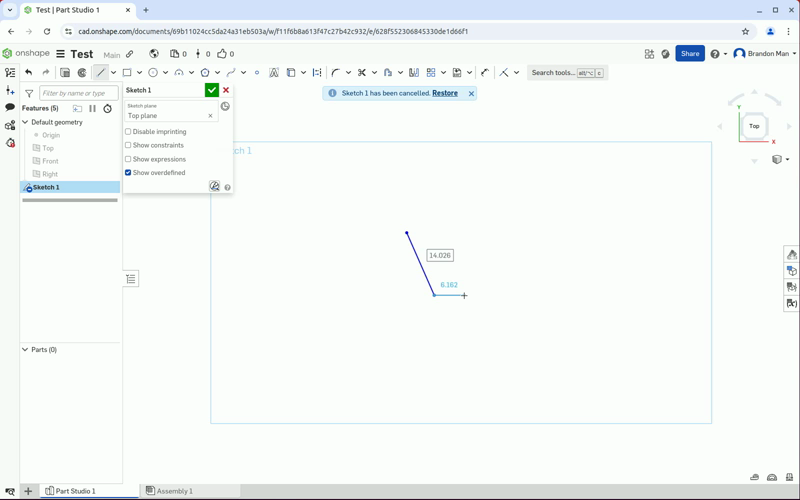
mouse_move(461, 283)
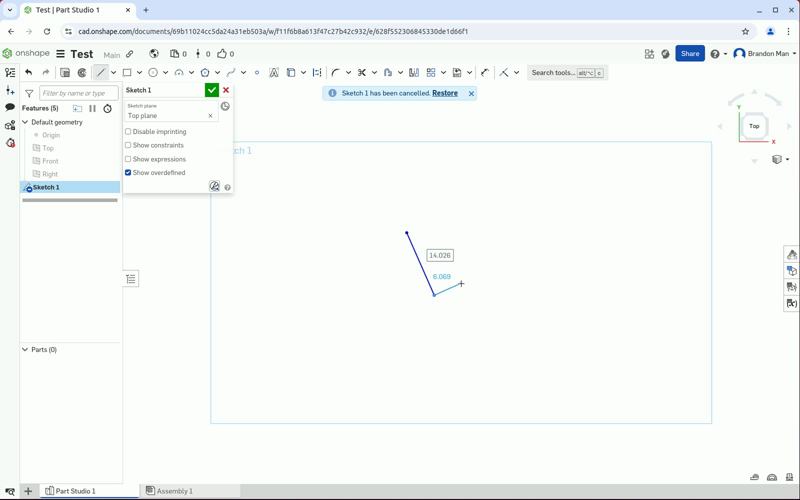
click(461, 283)
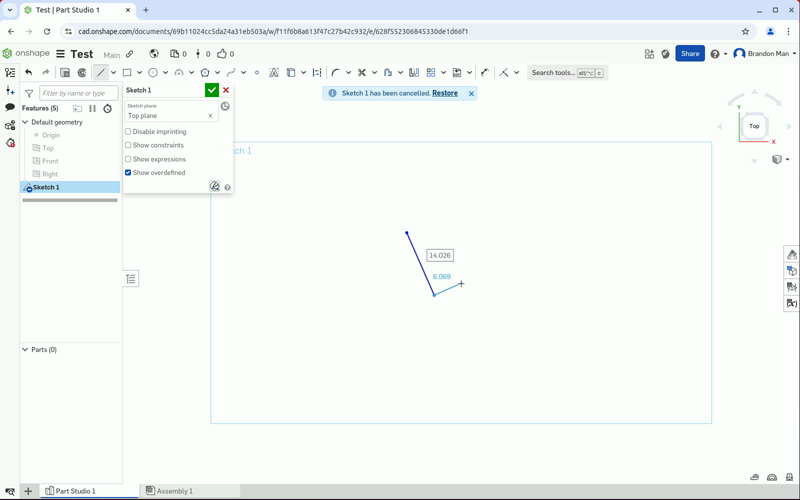
key_up(shift)
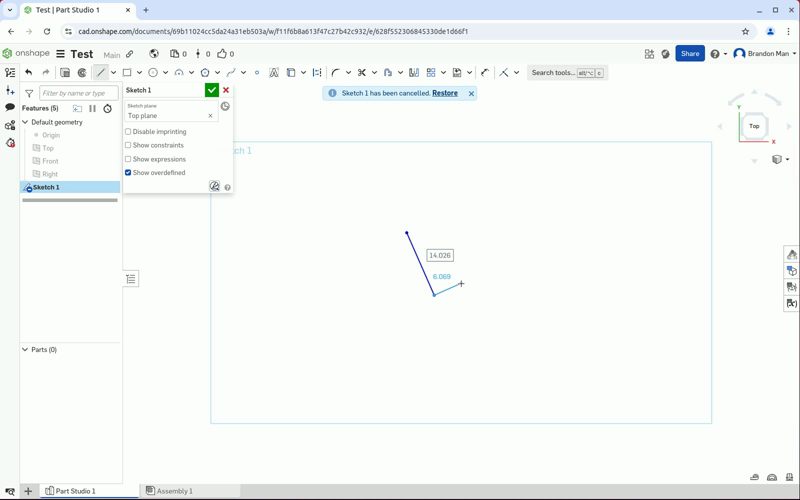
key_down(shift)
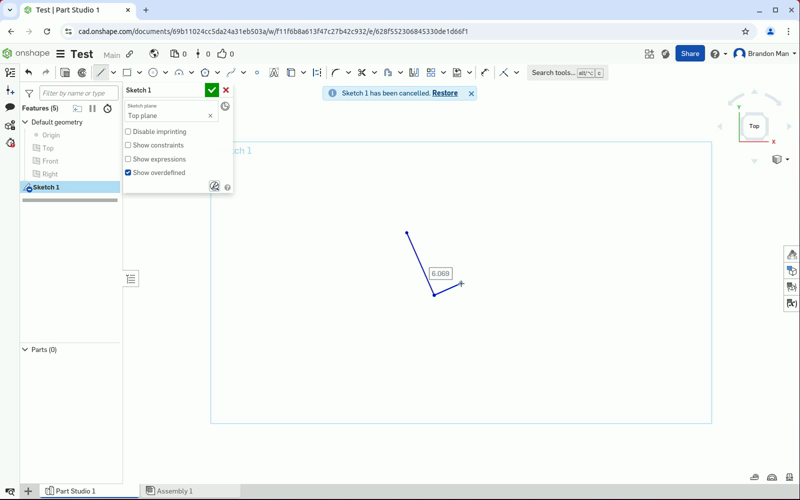
mouse_move(461, 209)
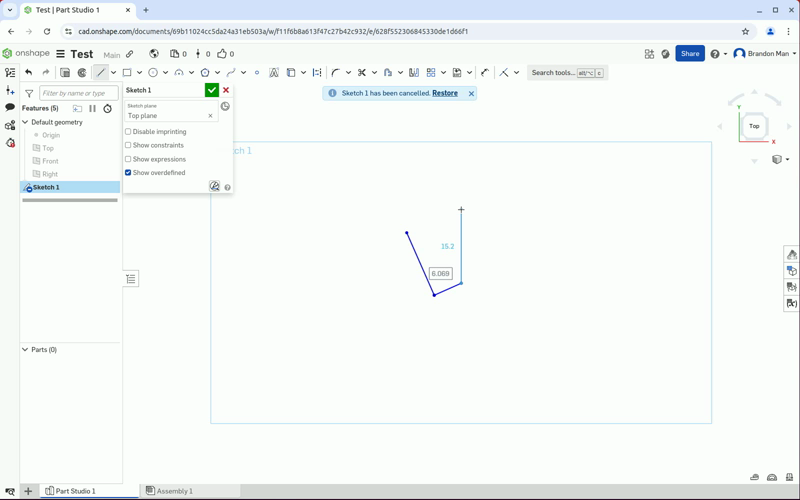
click(461, 209)
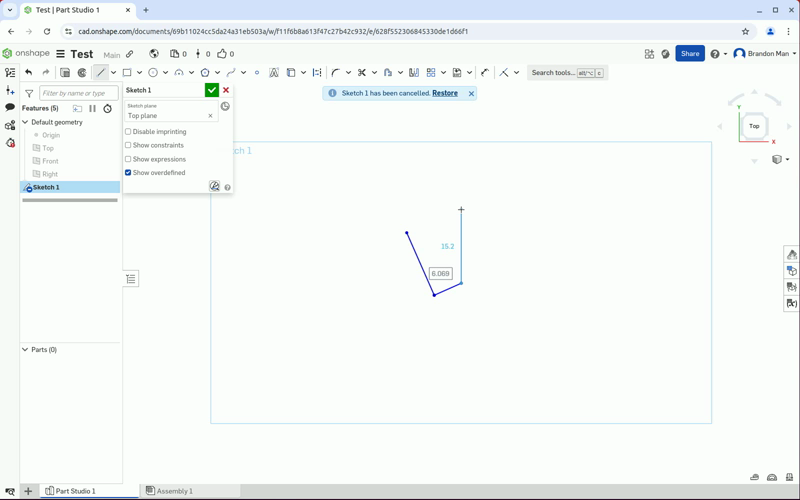
key_up(shift)
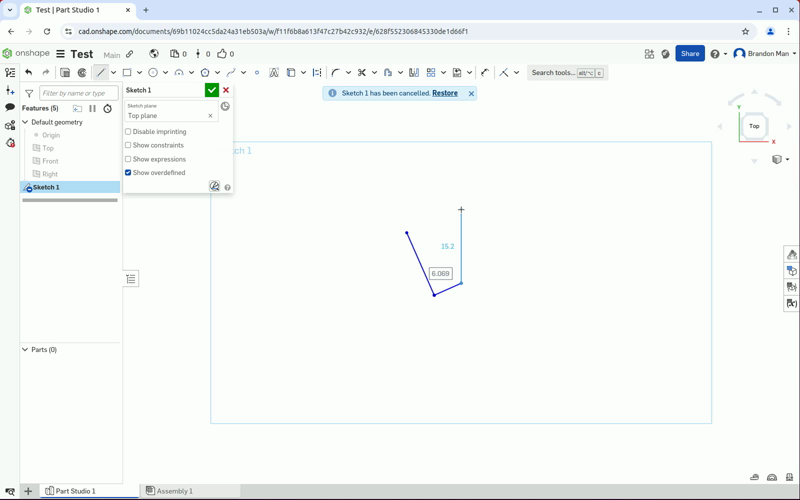
mouse_move(491, 209)
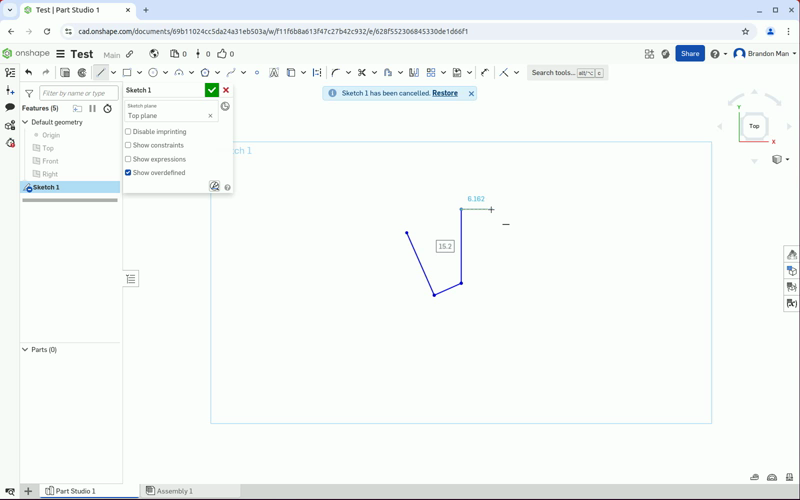
key_down(shift)
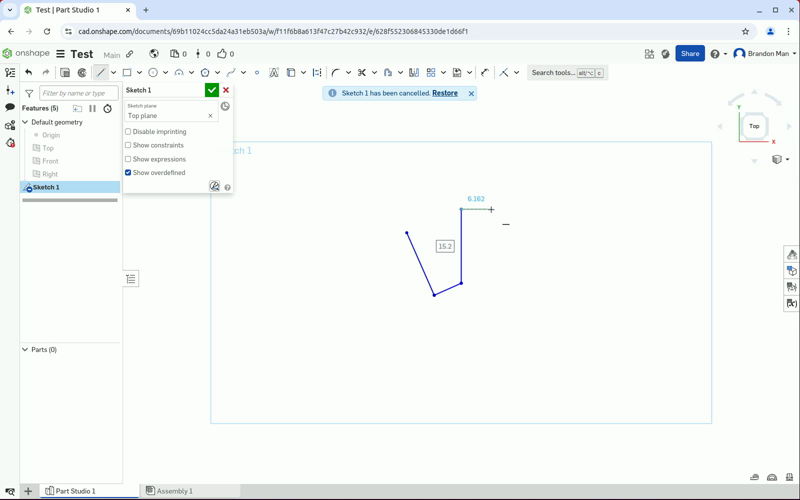
mouse_move(406, 232)
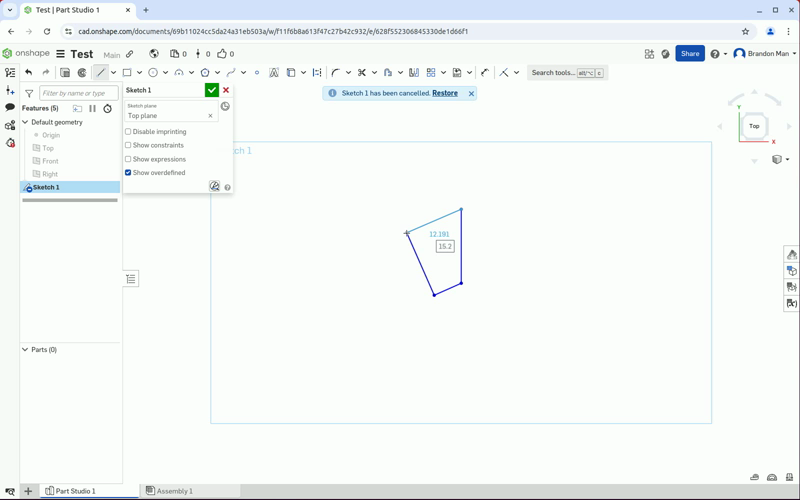
key_up(shift)
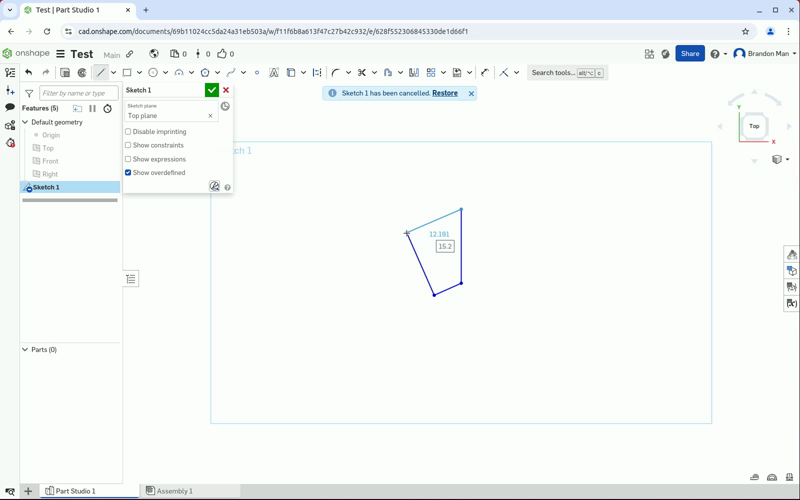
click(406, 232)
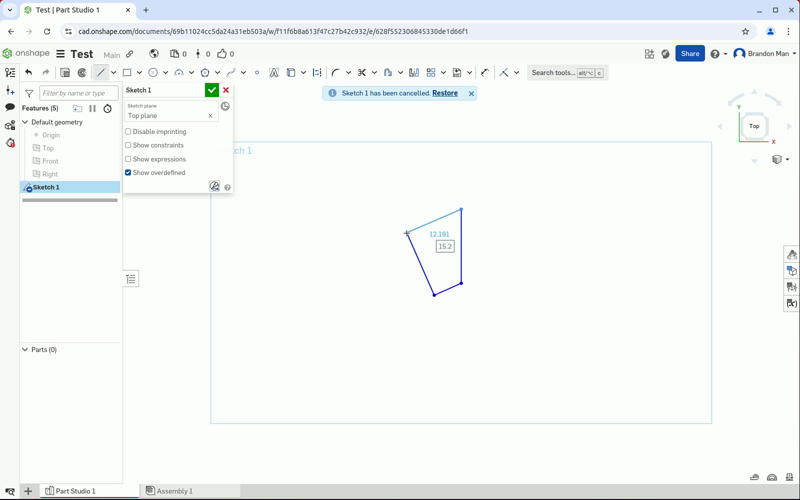
key(esc)
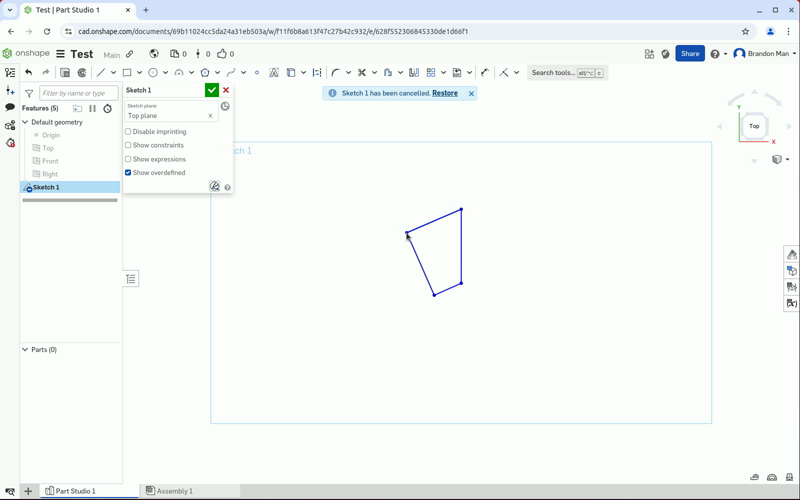
mouse_move(448, 234)
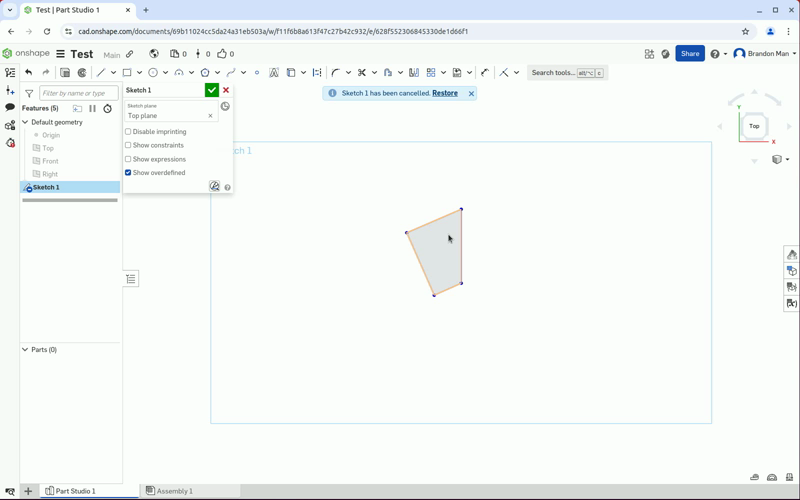
click(448, 234)
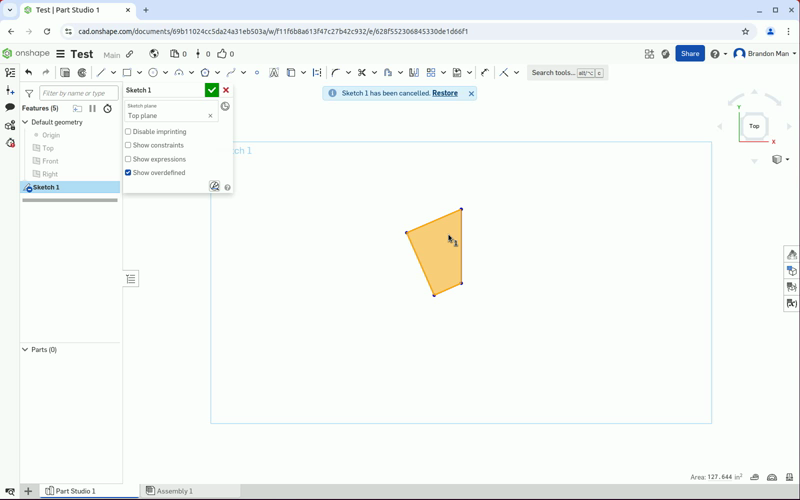
mouse_move(73, 352)
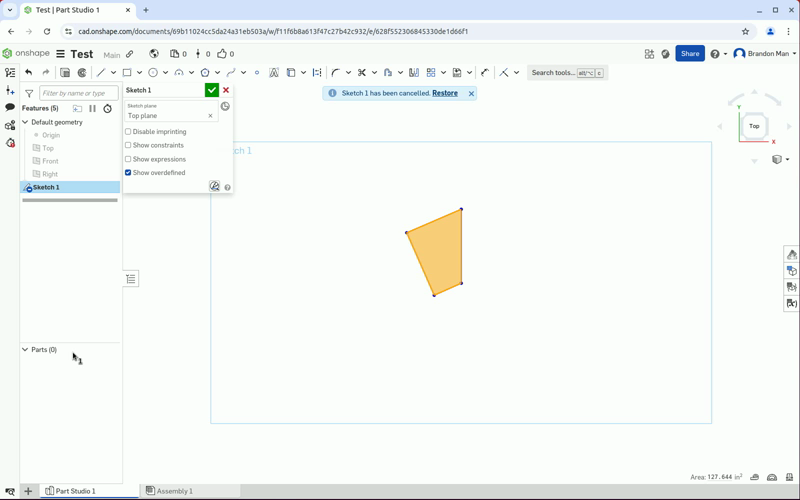
key(shift+y)
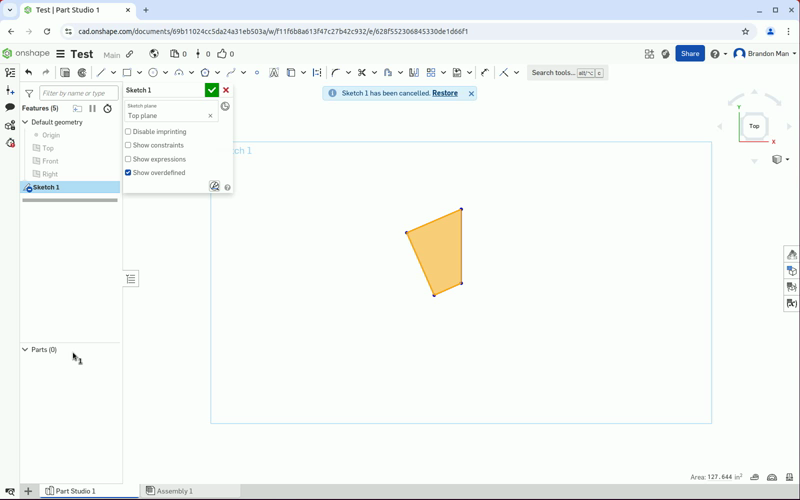
key(shift+e)
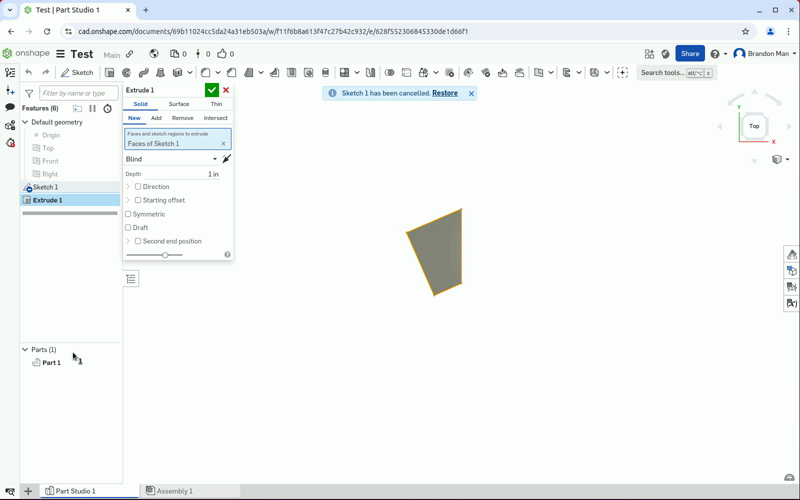
mouse_move(143, 106)
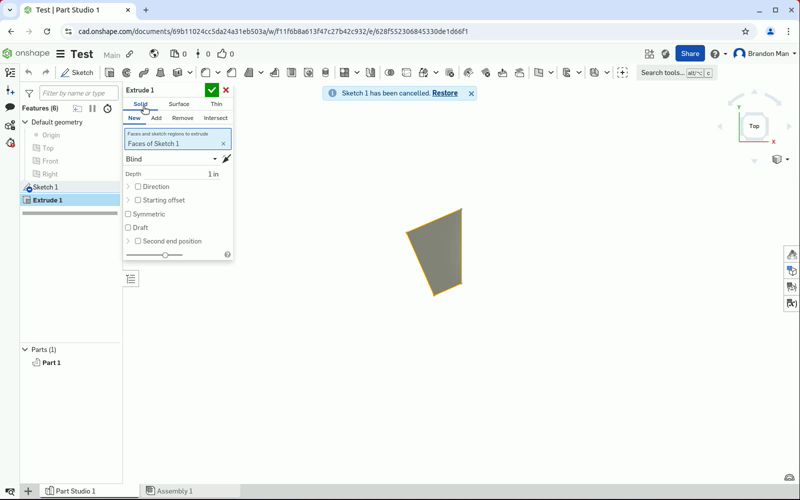
click(143, 106)
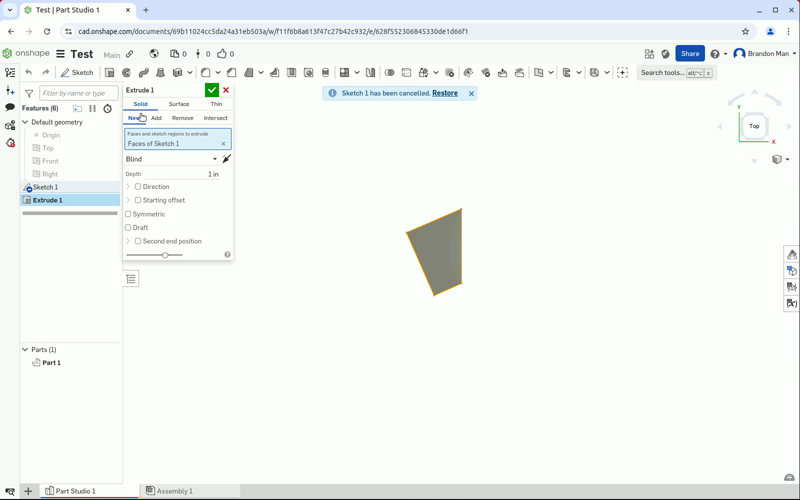
mouse_move(137, 120)
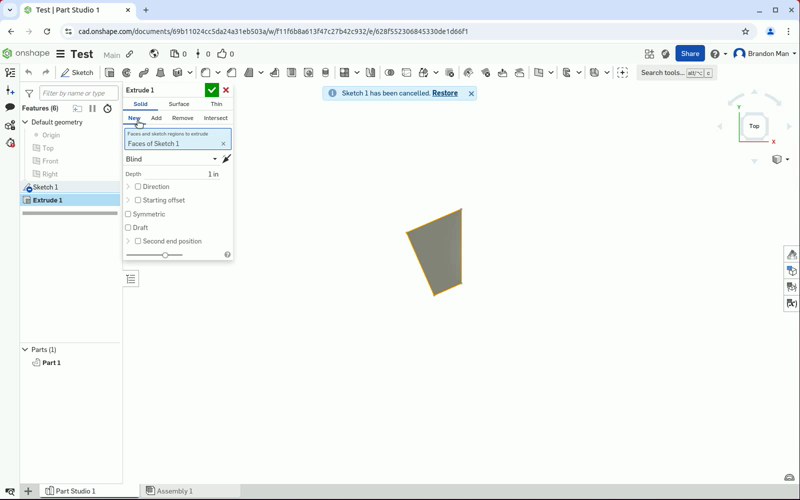
click(137, 120)
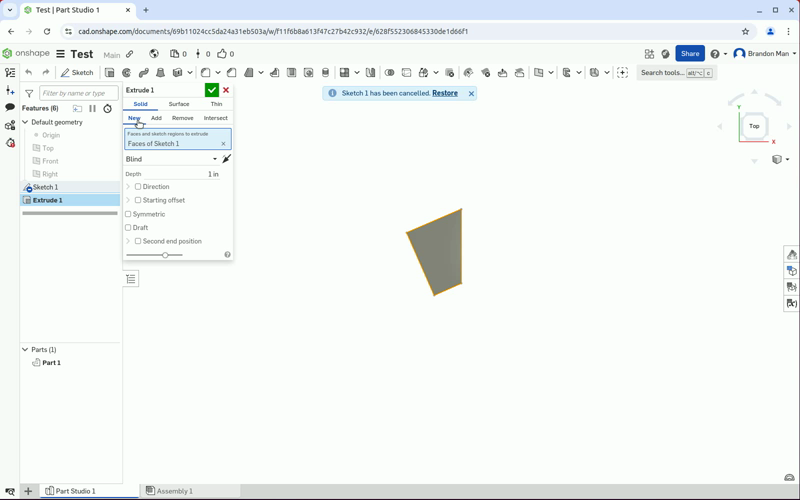
key(tab, 4)
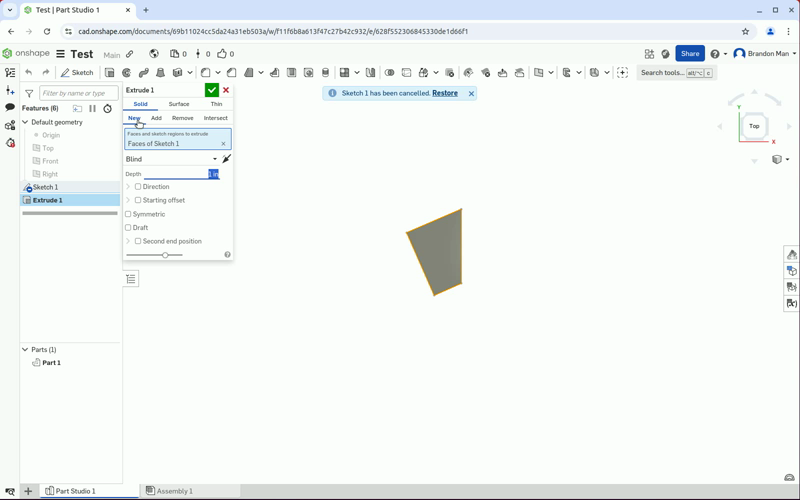
text(12.036)
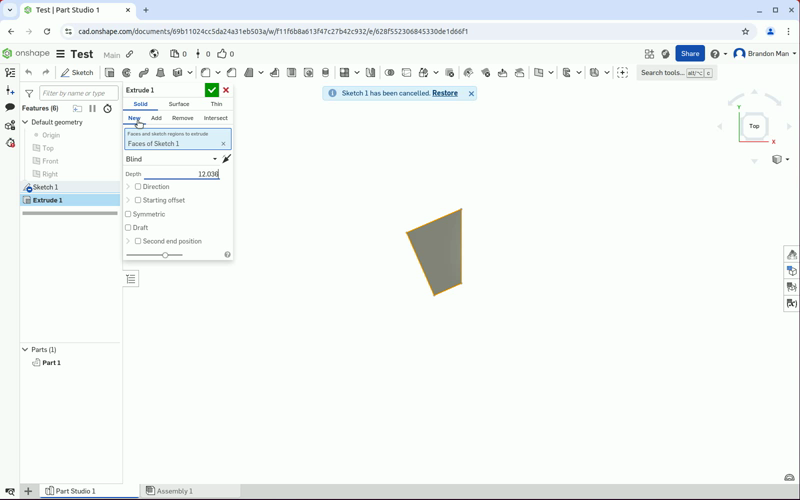
key(enter)
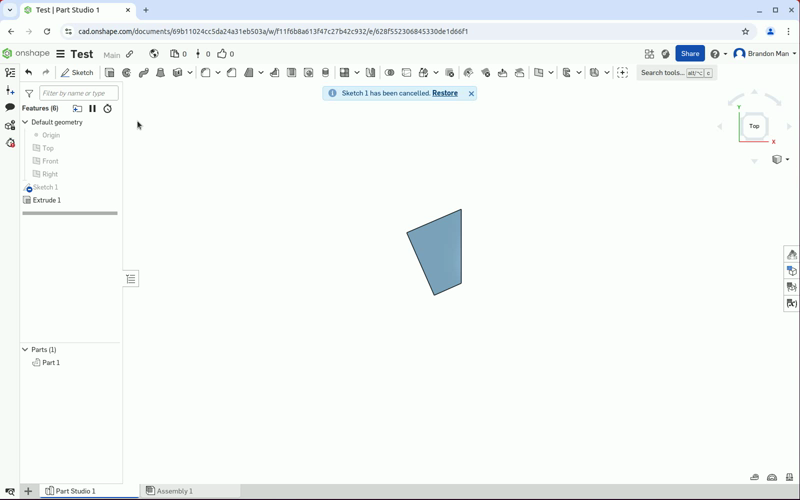
key(shift+h)
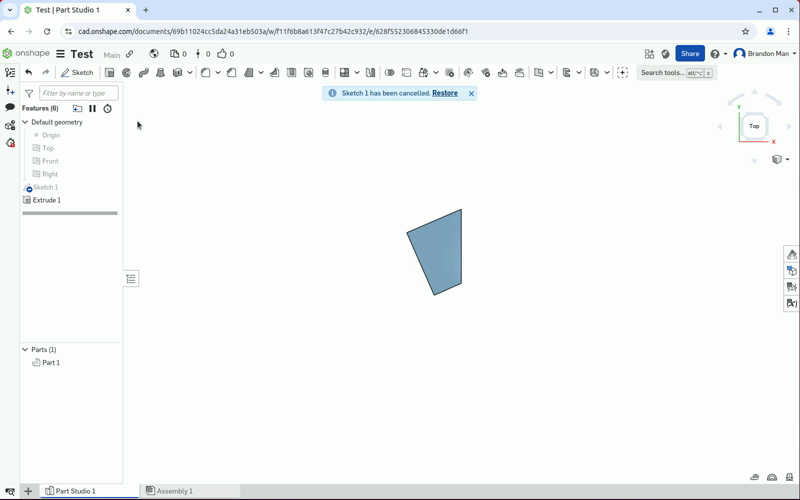
key(shift+h)
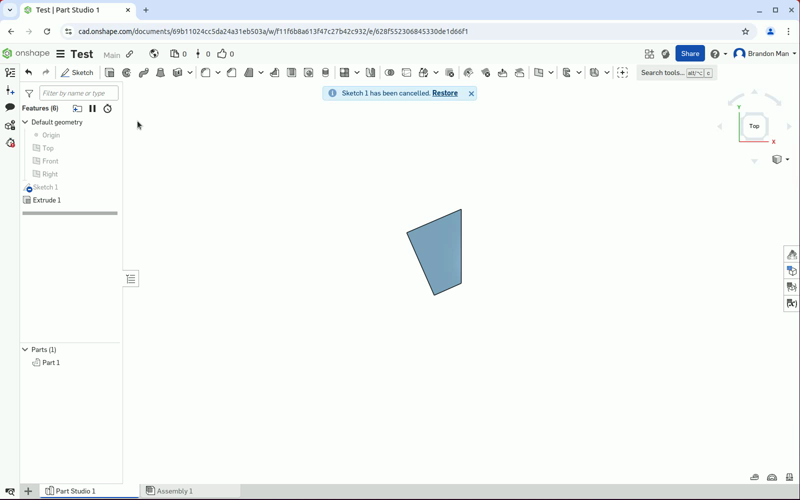
mouse_move(73, 189)
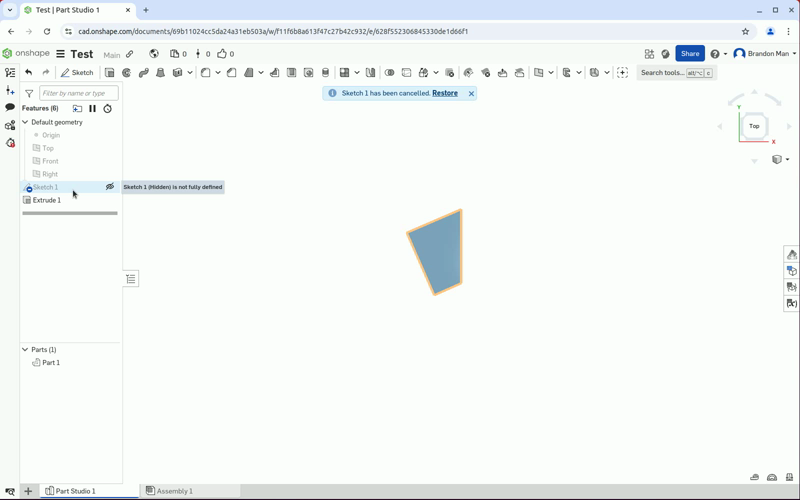
click(73, 189)
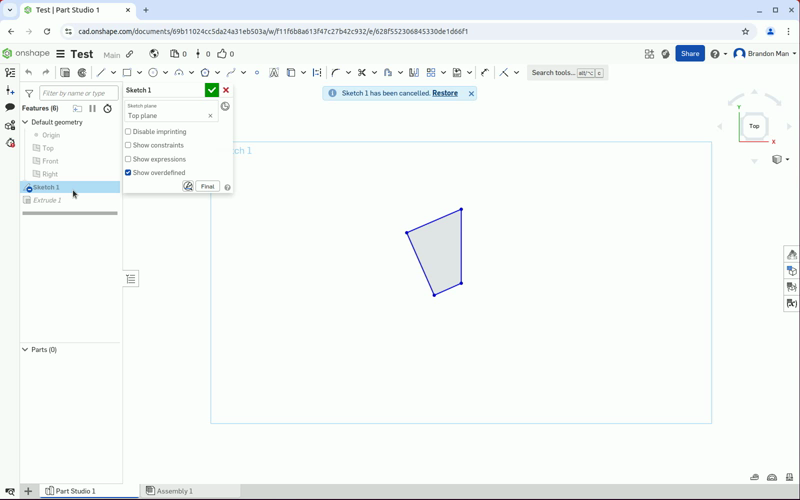
mouse_move(229, 92)
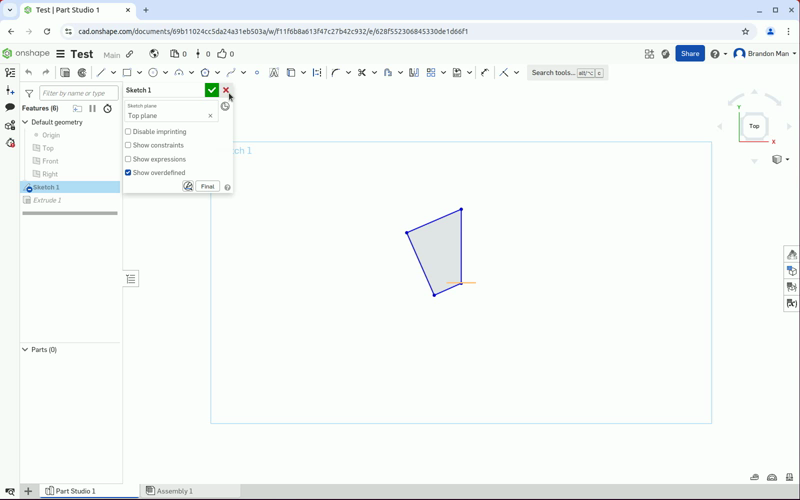
click(229, 92)
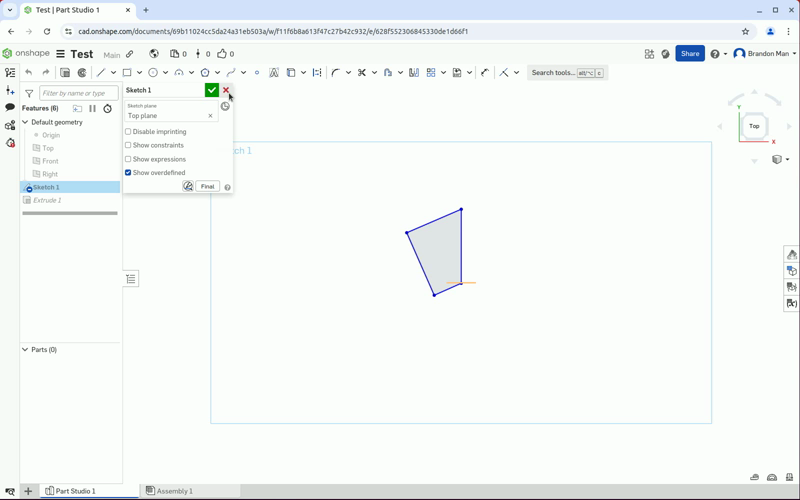
key(shift+s)
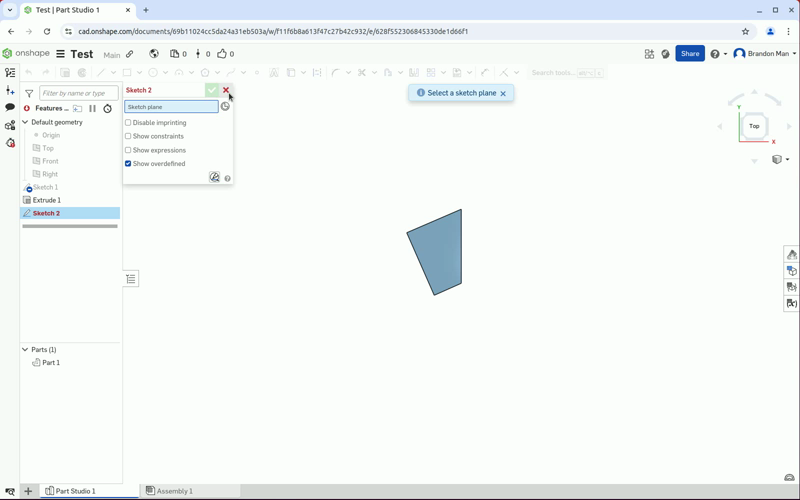
mouse_move(73, 150)
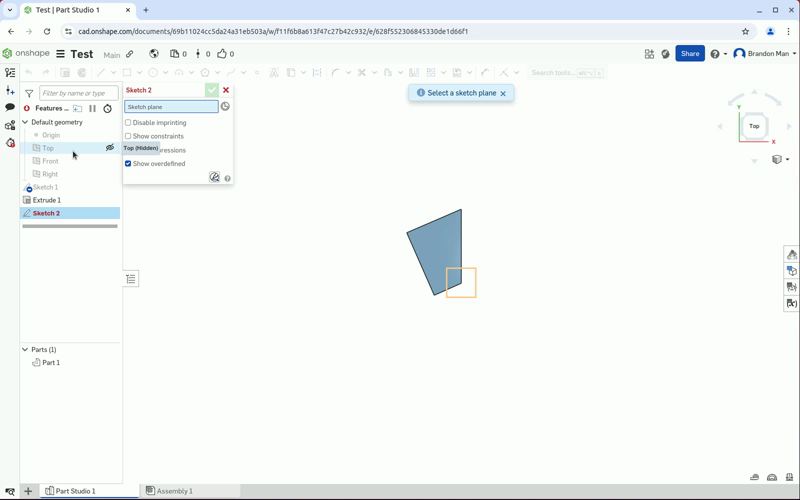
click(73, 150)
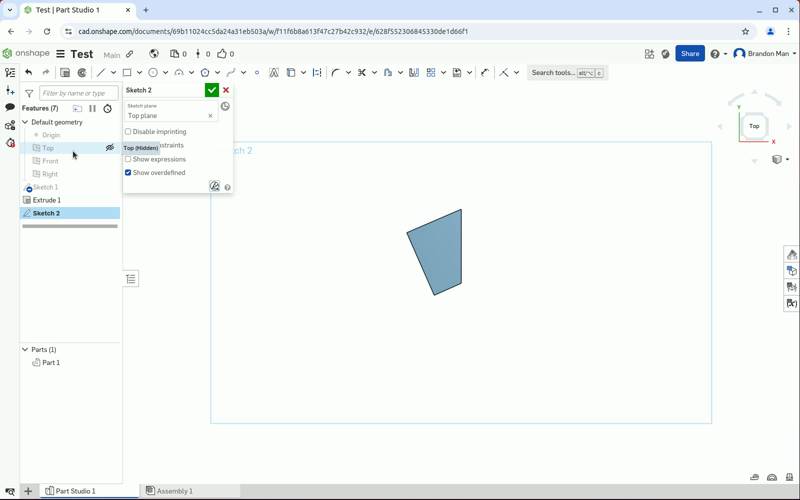
mouse_move(73, 352)
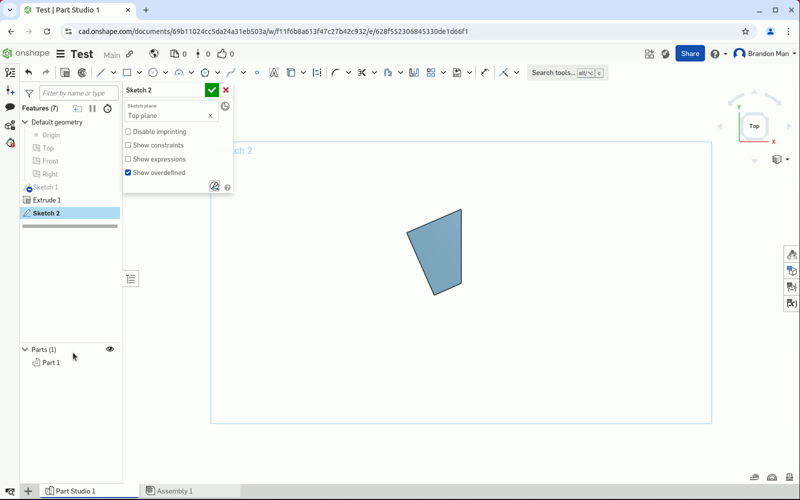
key(y)
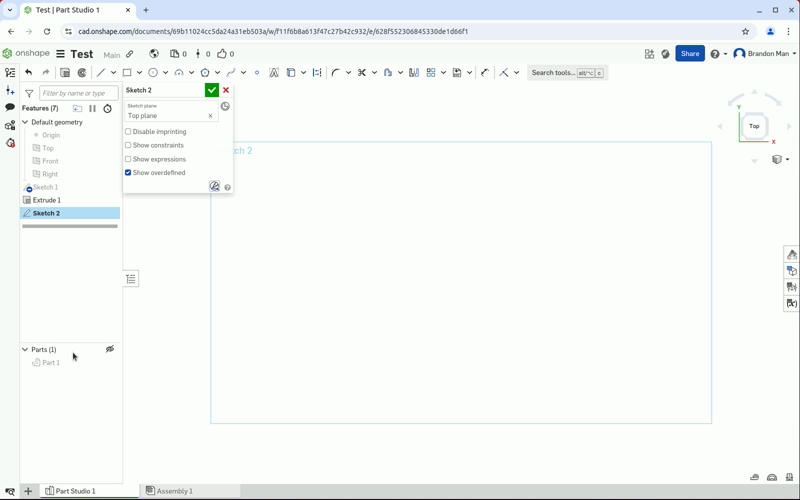
key(l)
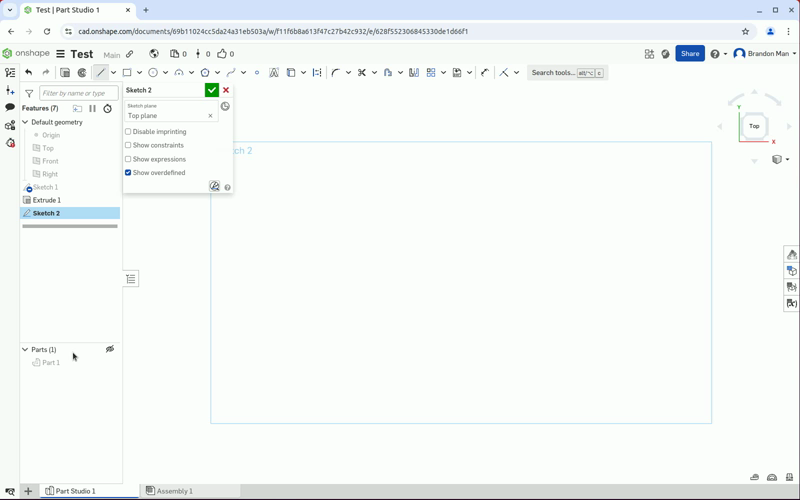
key_down(shift)
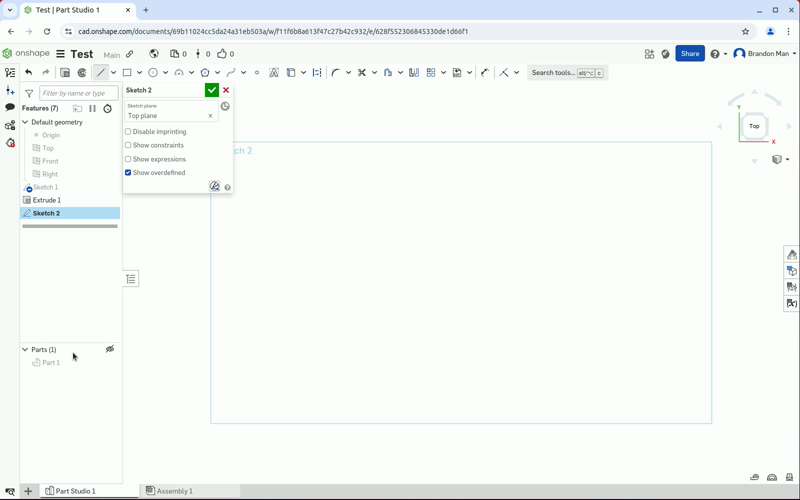
mouse_move(460, 282)
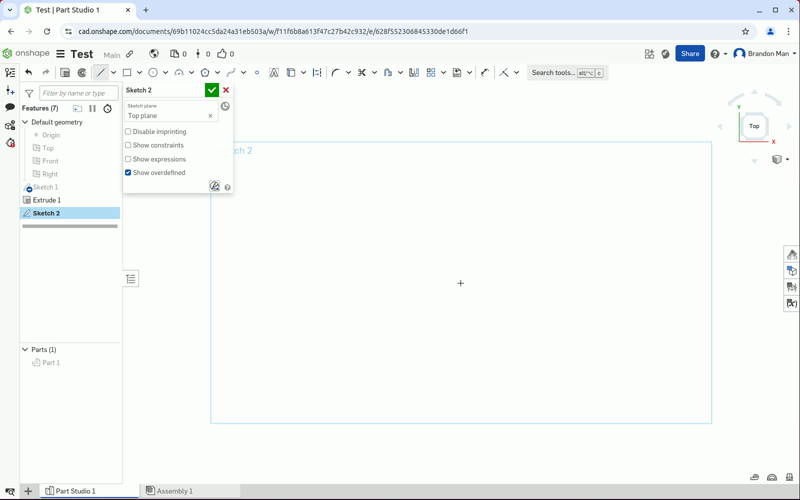
click(460, 282)
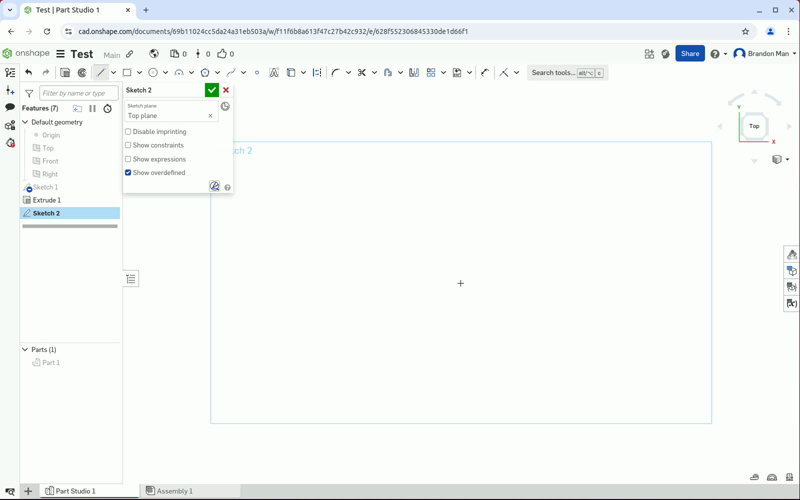
key_up(shift)
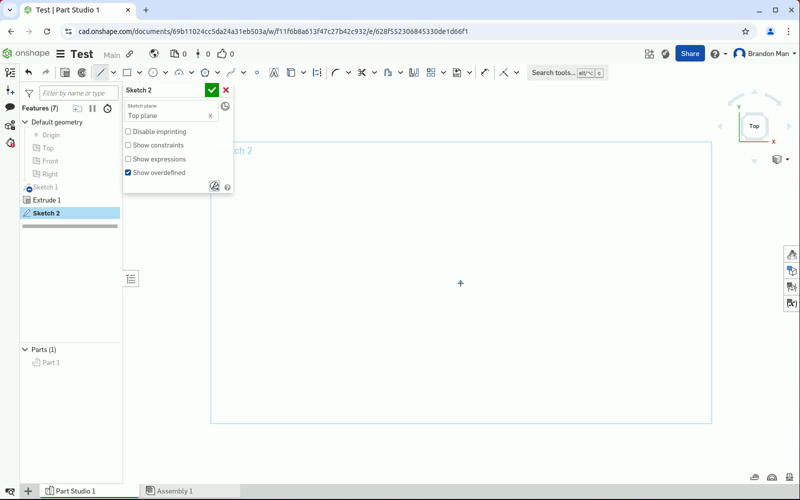
key_down(shift)
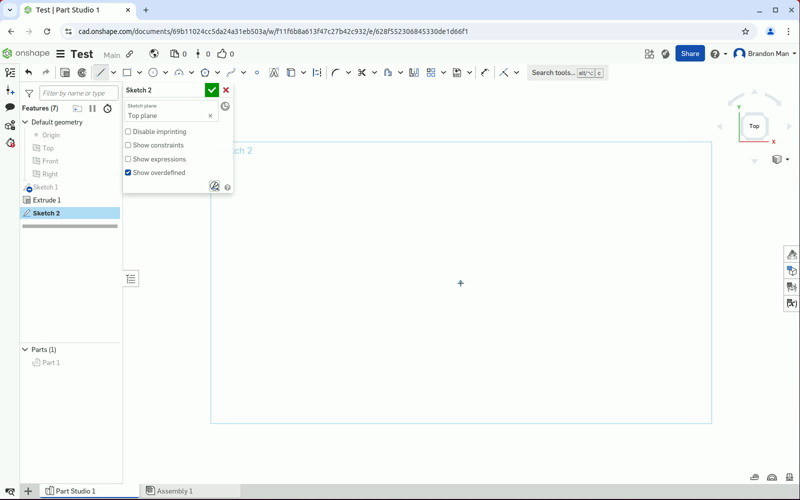
mouse_move(490, 282)
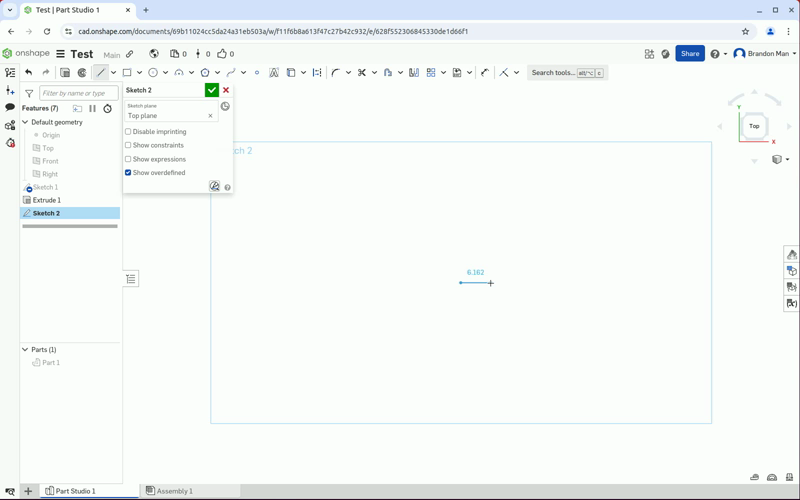
mouse_move(467, 282)
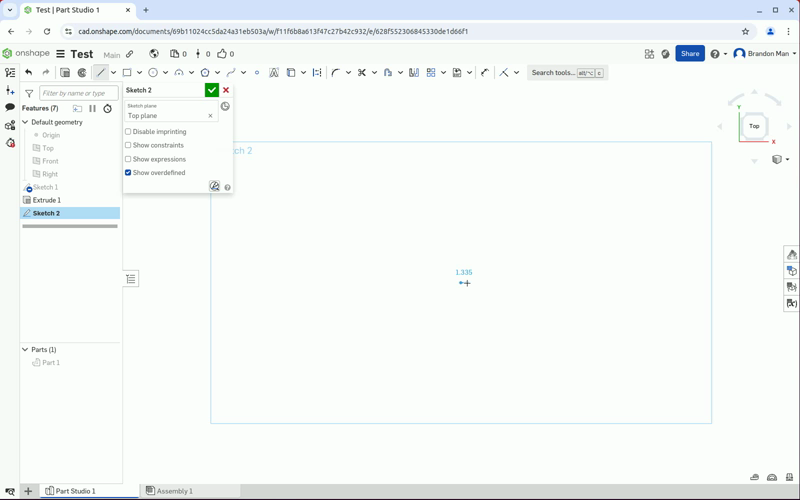
scroll(6)
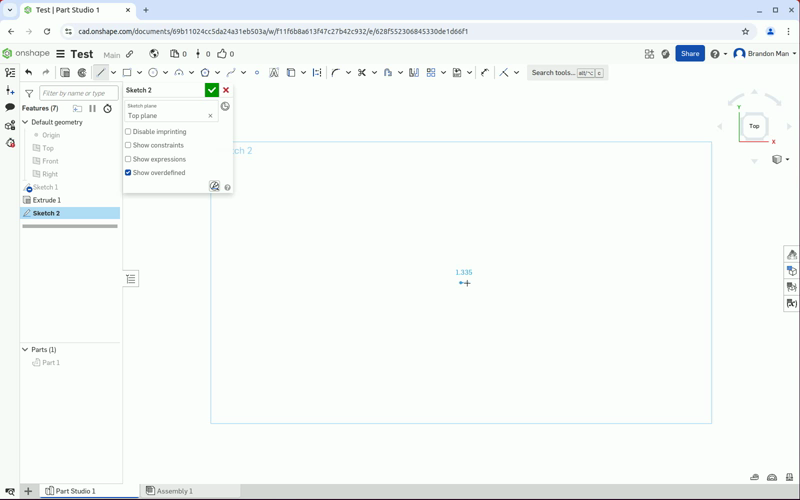
scroll(6)
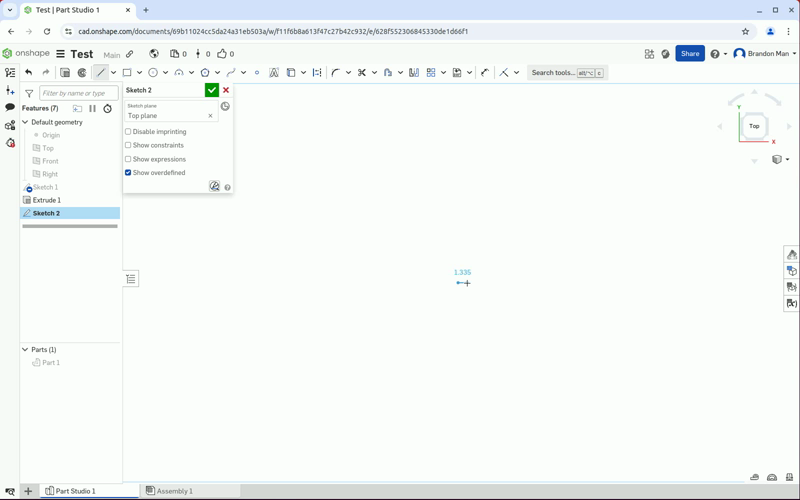
scroll(6)
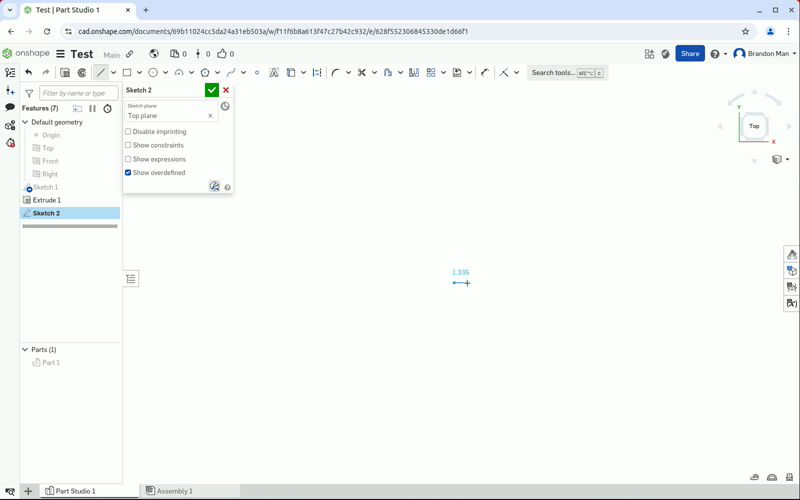
scroll(6)
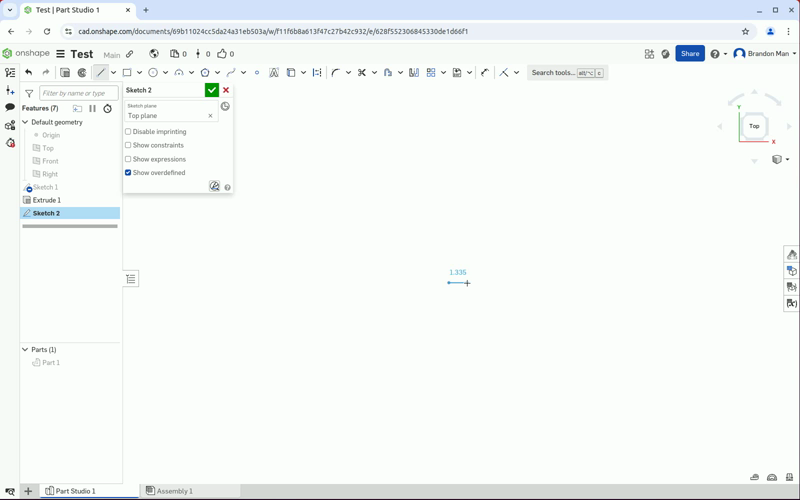
scroll(6)
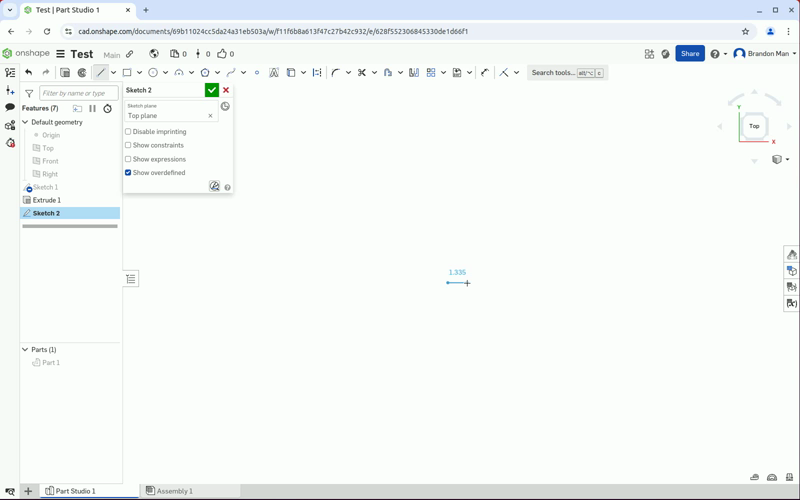
scroll(6)
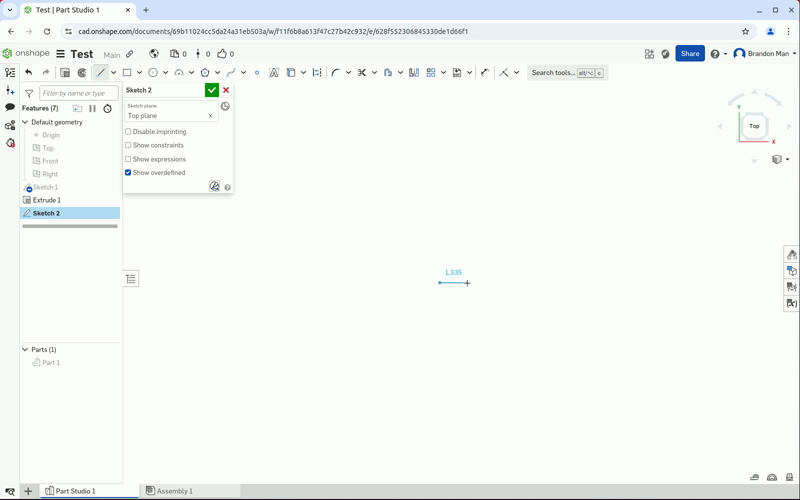
scroll(6)
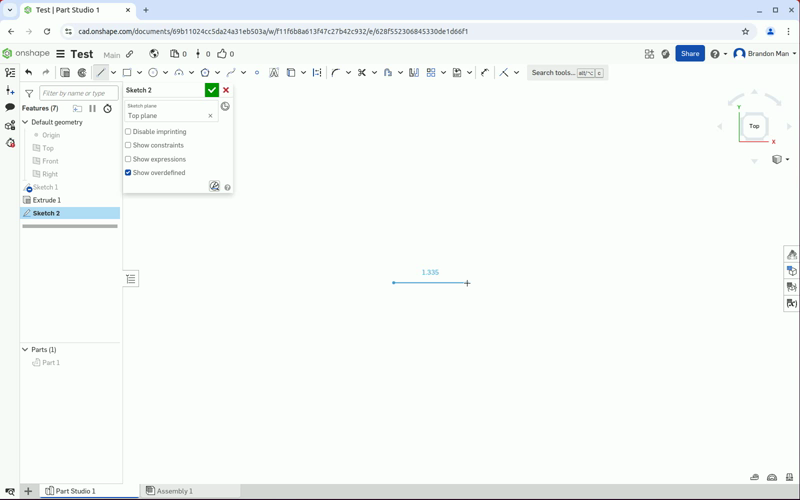
click(467, 282)
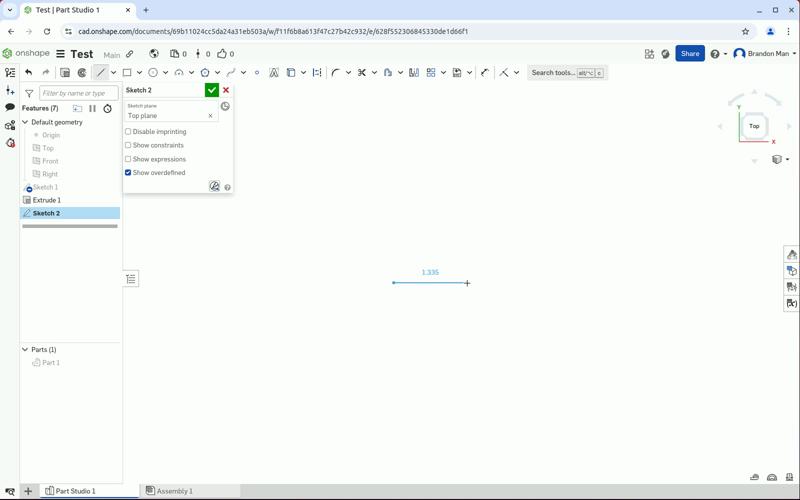
scroll(-6)
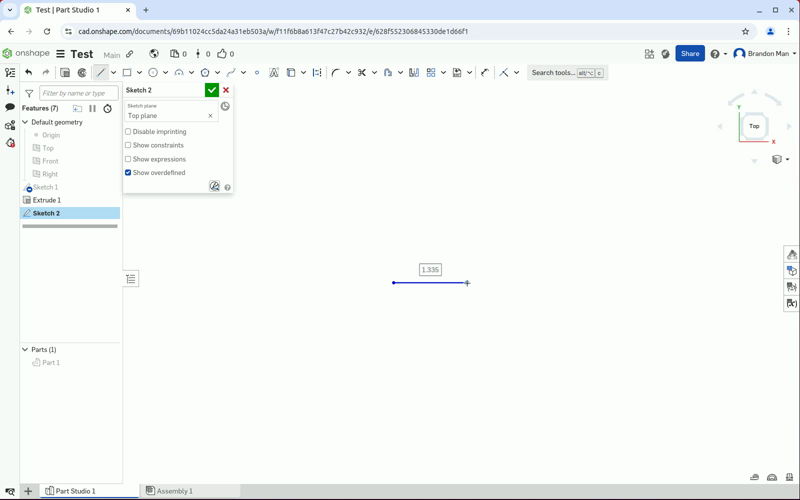
scroll(-6)
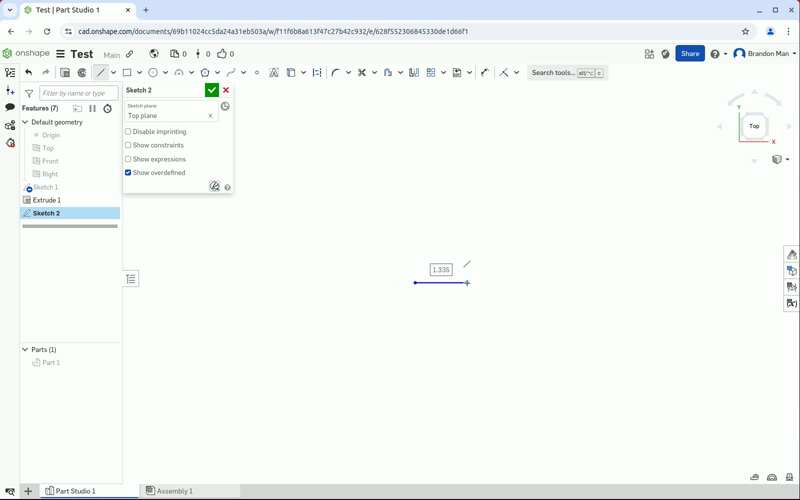
scroll(-6)
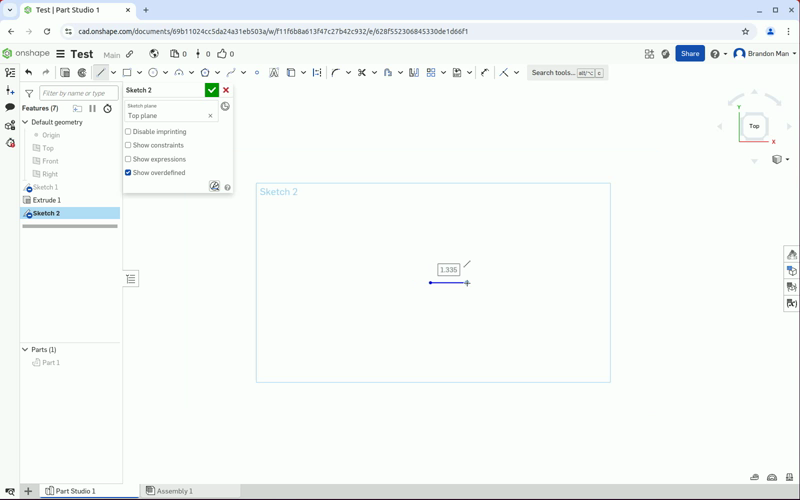
scroll(-6)
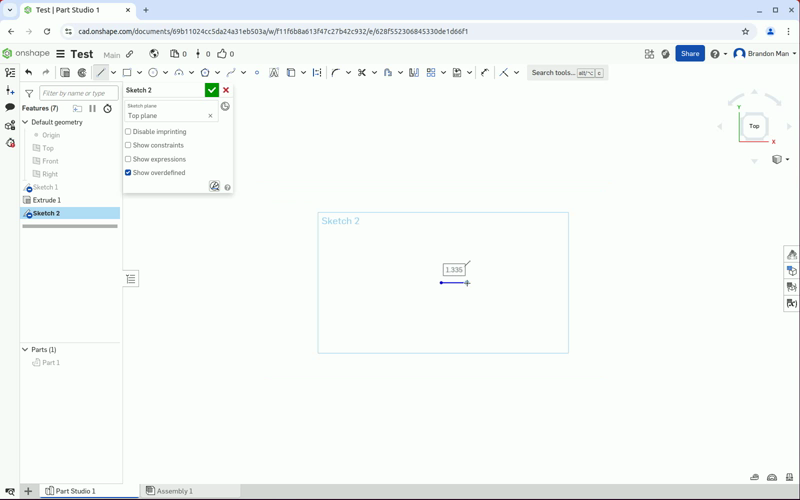
scroll(-6)
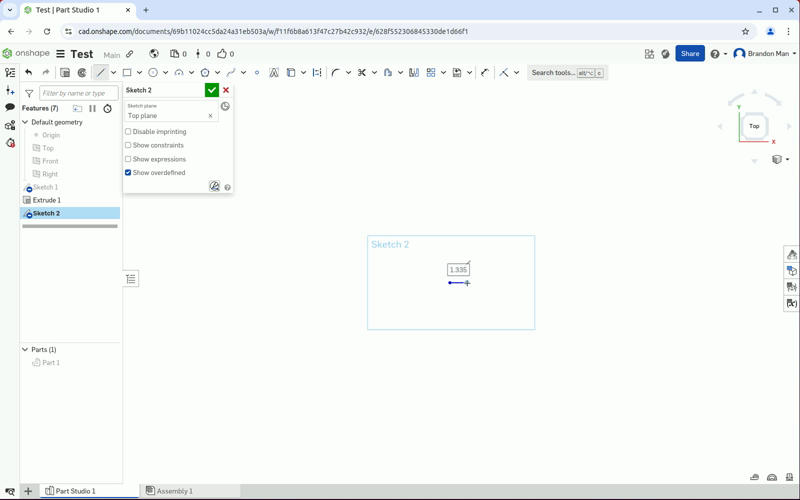
scroll(-6)
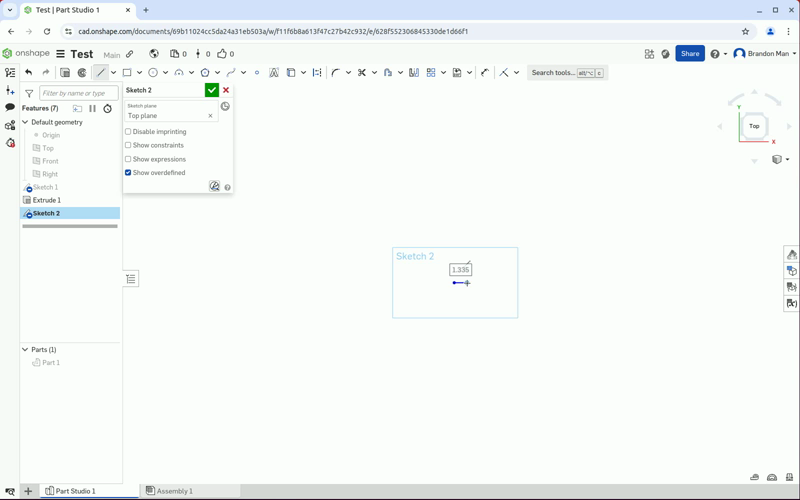
scroll(-6)
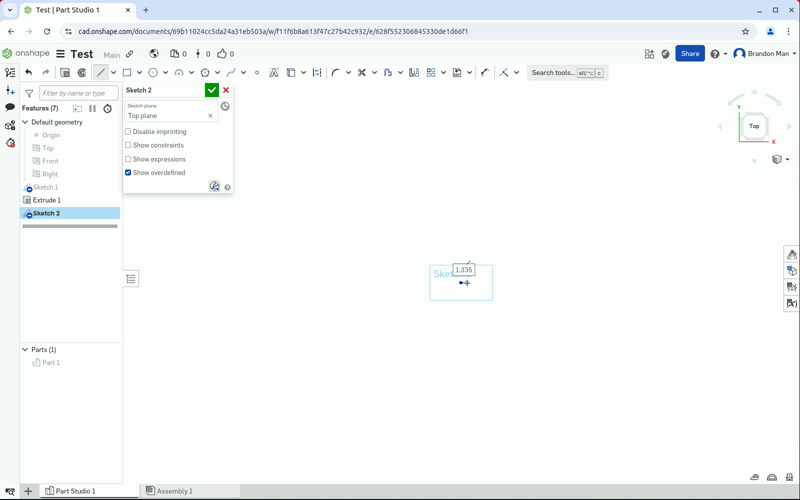
key_up(shift)
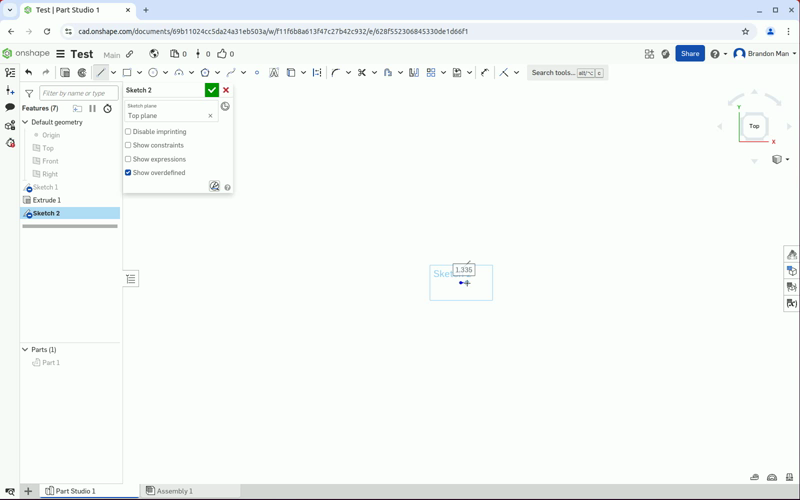
key_down(shift)
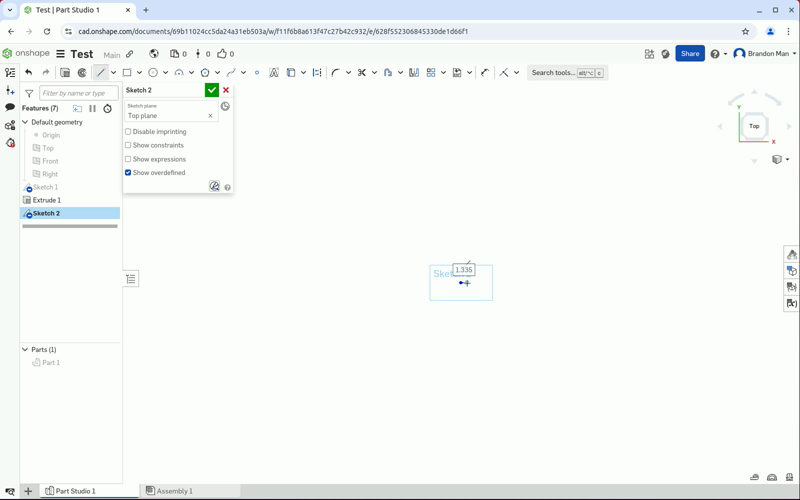
mouse_move(497, 282)
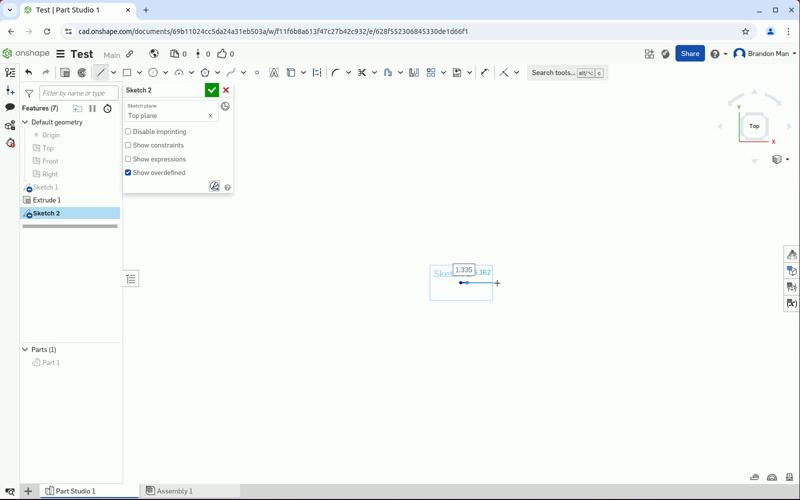
mouse_move(470, 276)
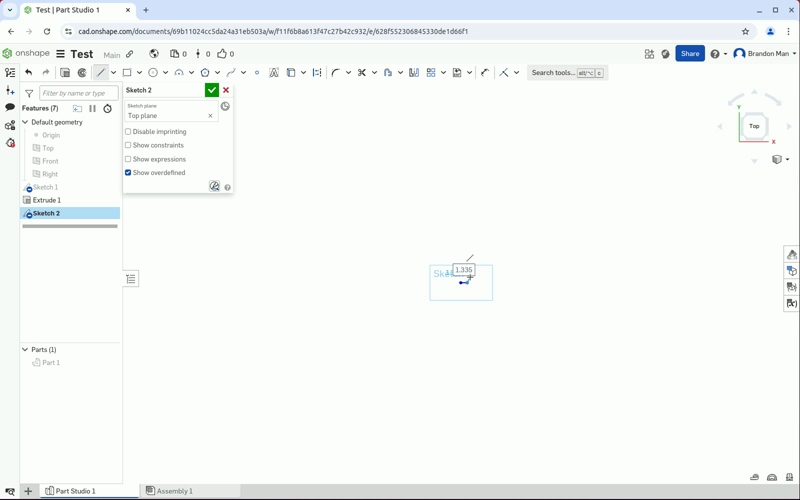
scroll(6)
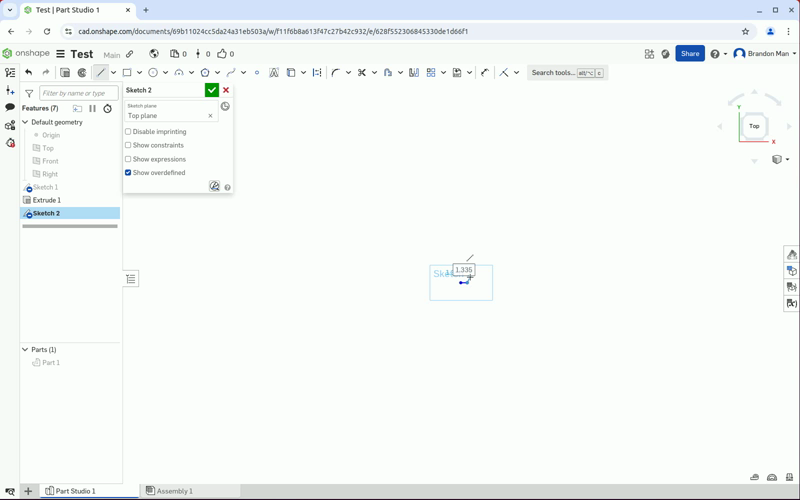
scroll(6)
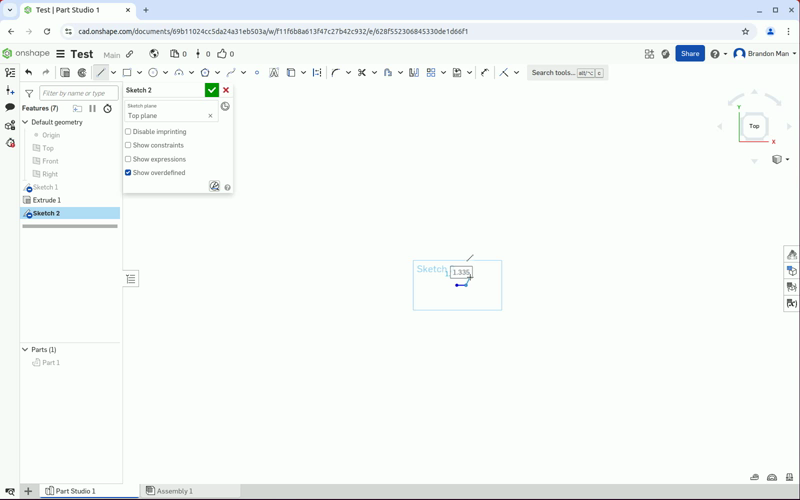
scroll(6)
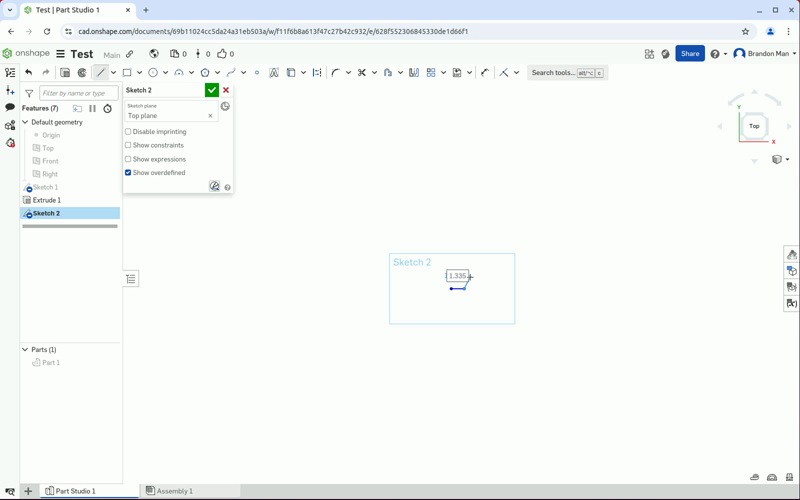
scroll(6)
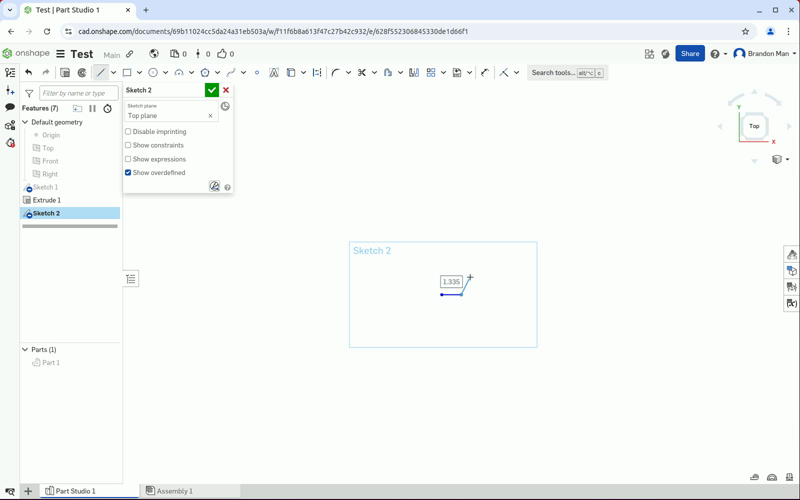
scroll(6)
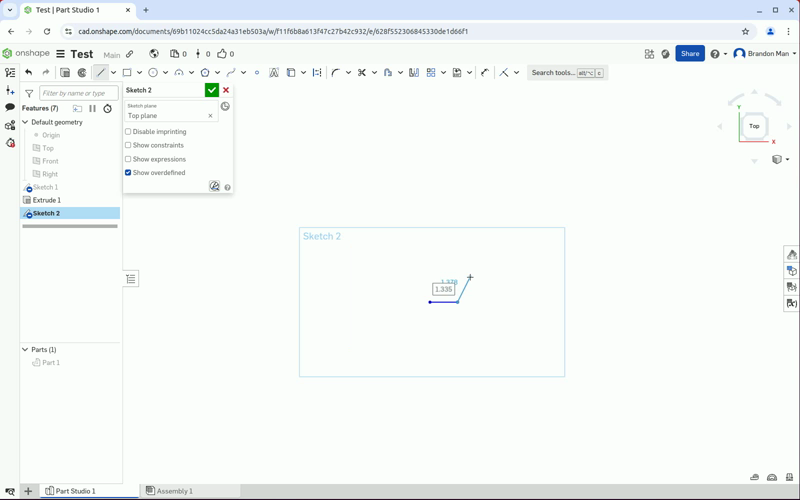
scroll(6)
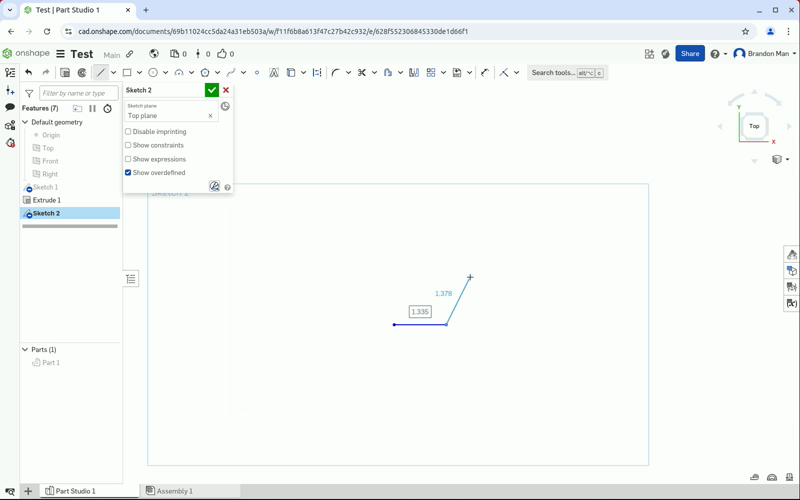
scroll(6)
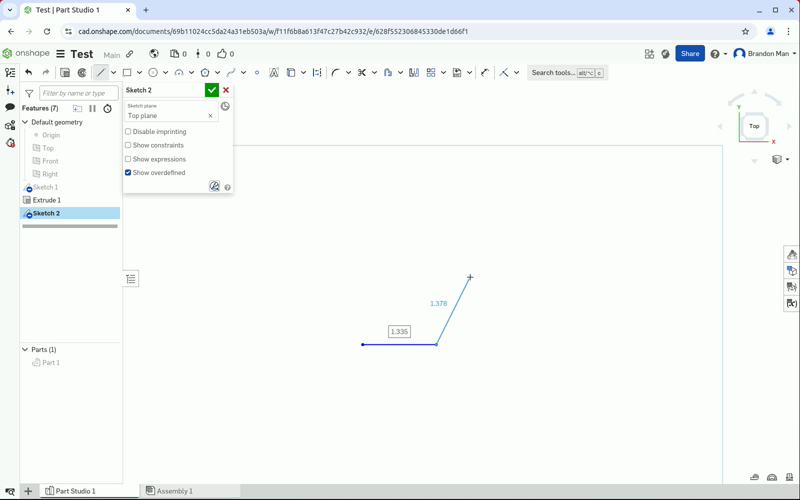
click(470, 276)
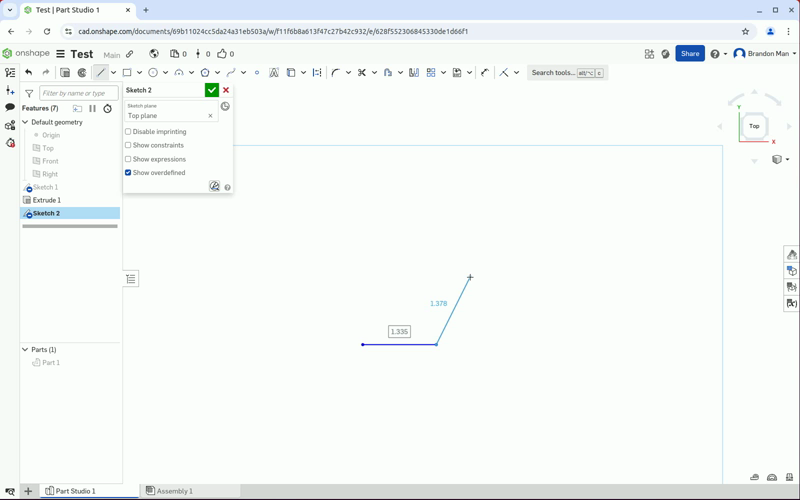
scroll(-6)
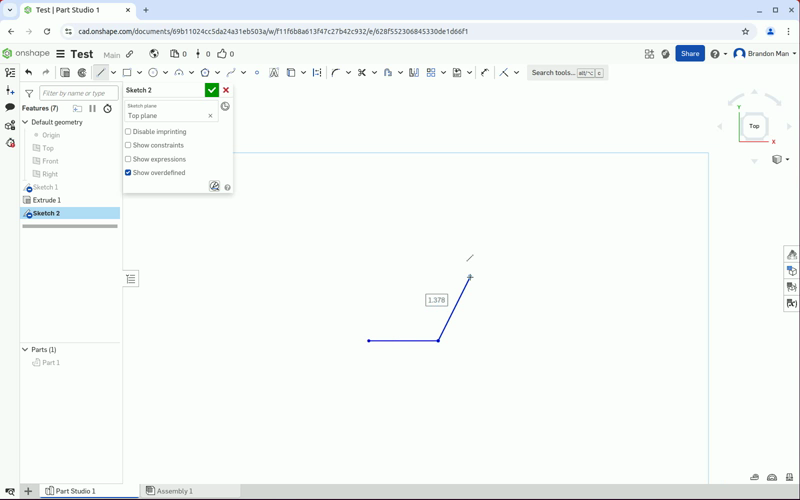
scroll(-6)
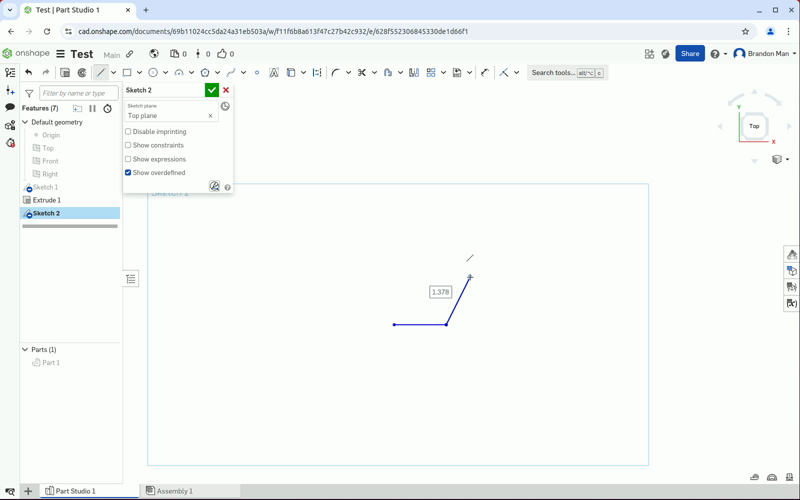
scroll(-6)
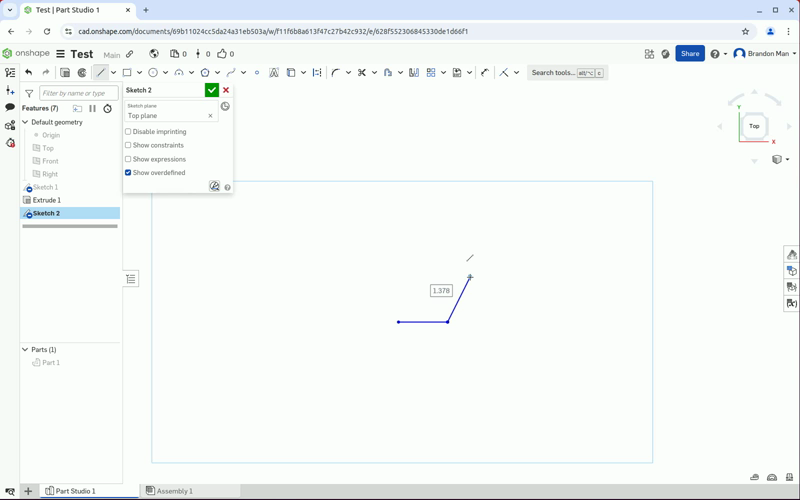
scroll(-6)
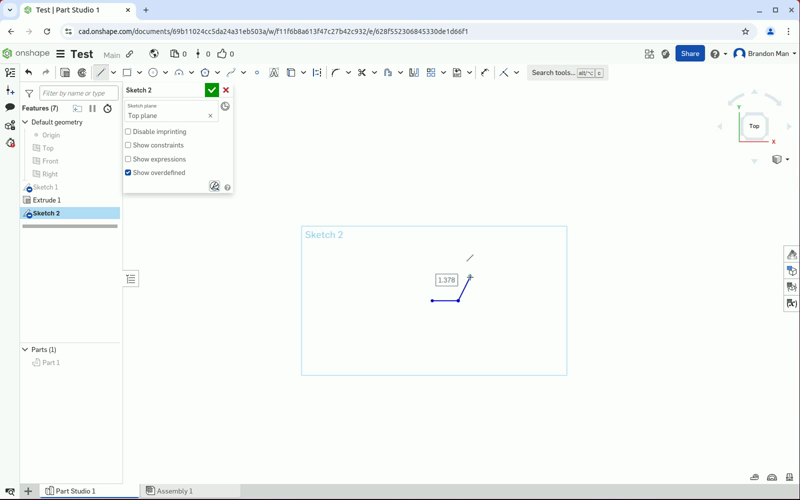
scroll(-6)
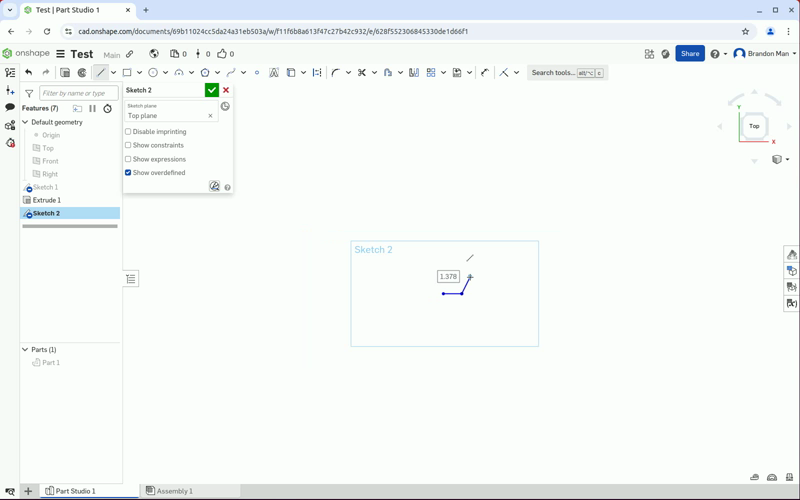
scroll(-6)
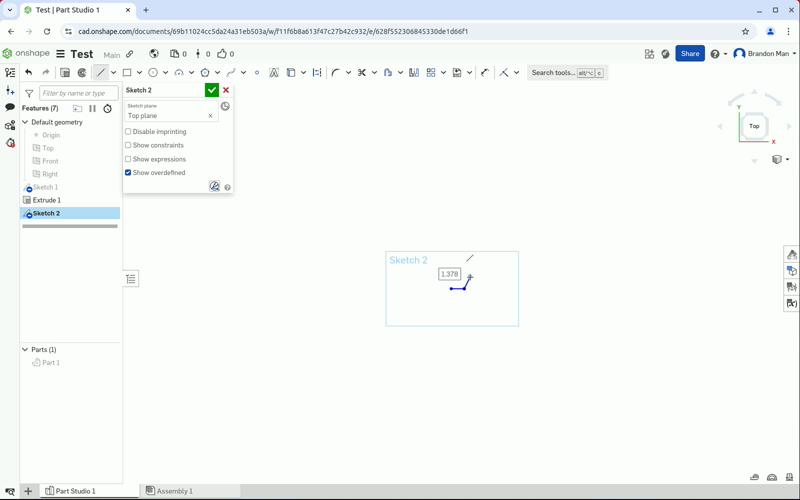
scroll(-6)
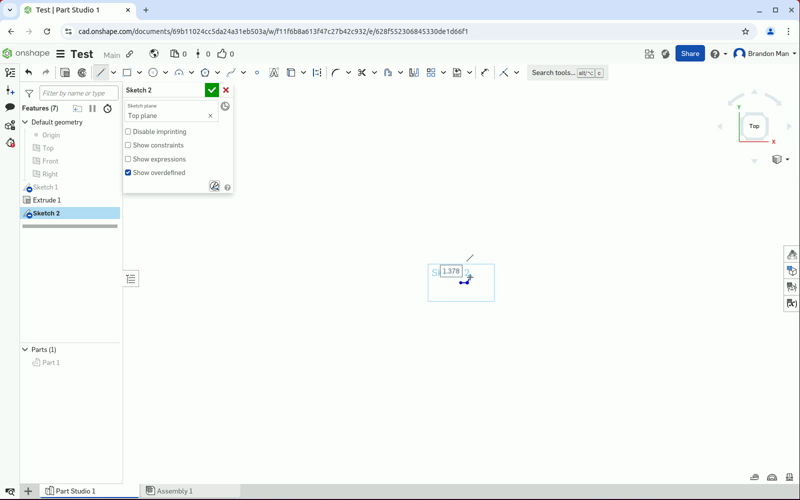
key_up(shift)
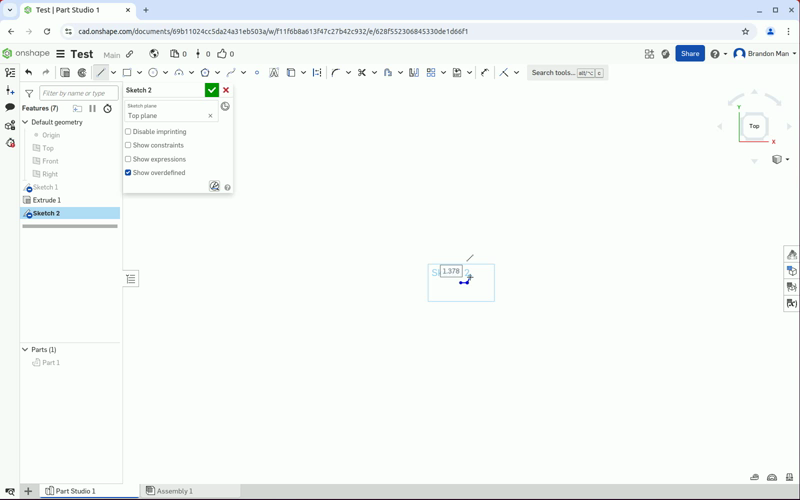
key_down(shift)
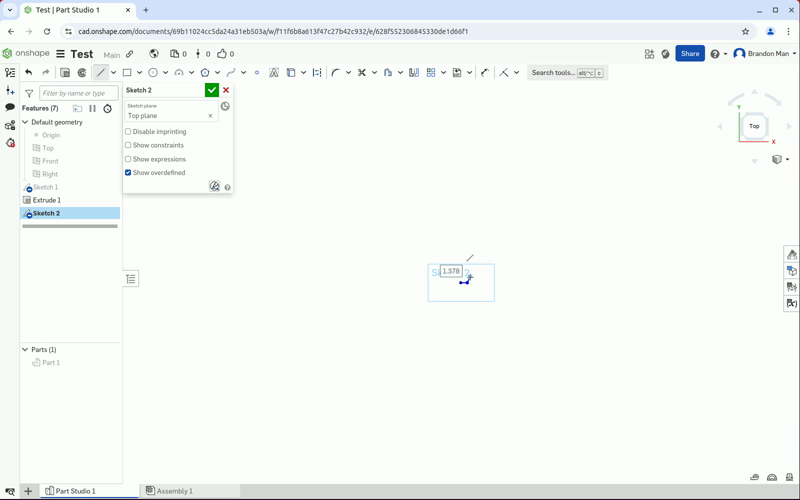
mouse_move(500, 276)
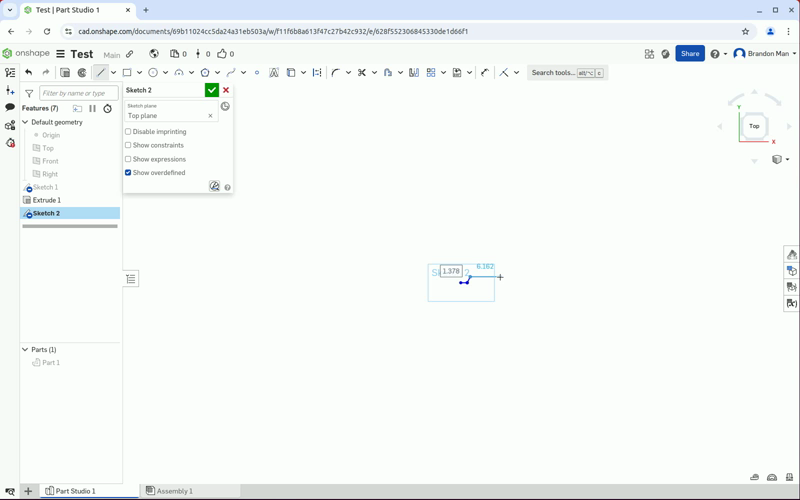
mouse_move(490, 276)
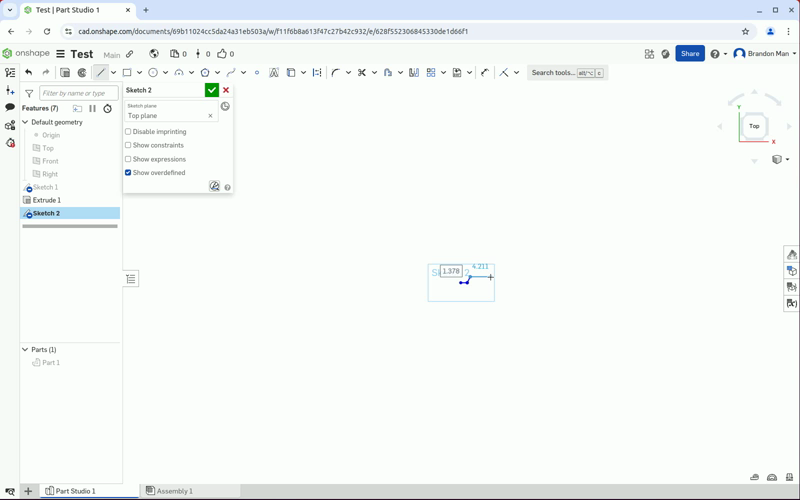
click(490, 276)
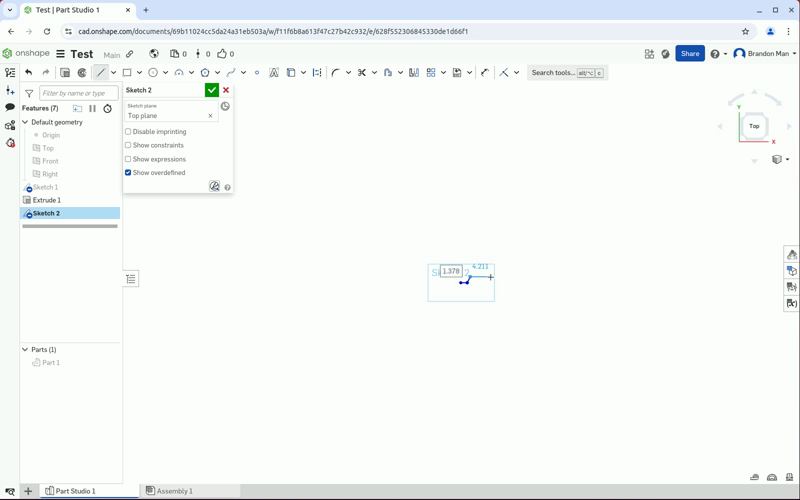
key_up(shift)
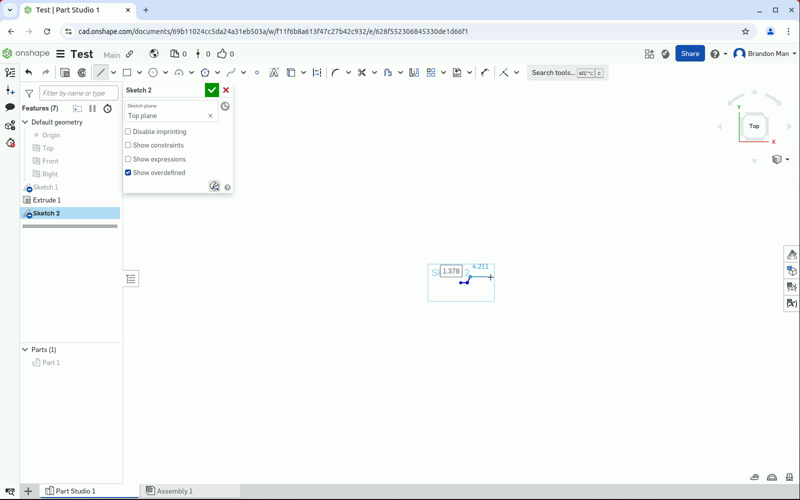
key_down(shift)
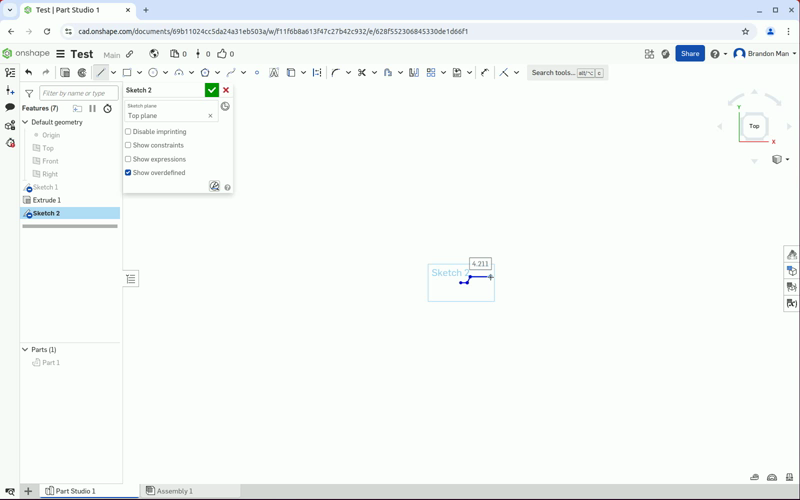
mouse_move(490, 208)
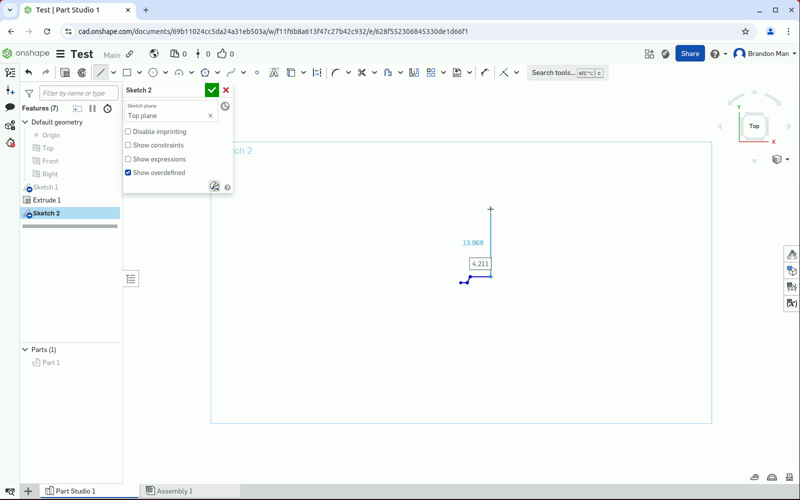
click(490, 208)
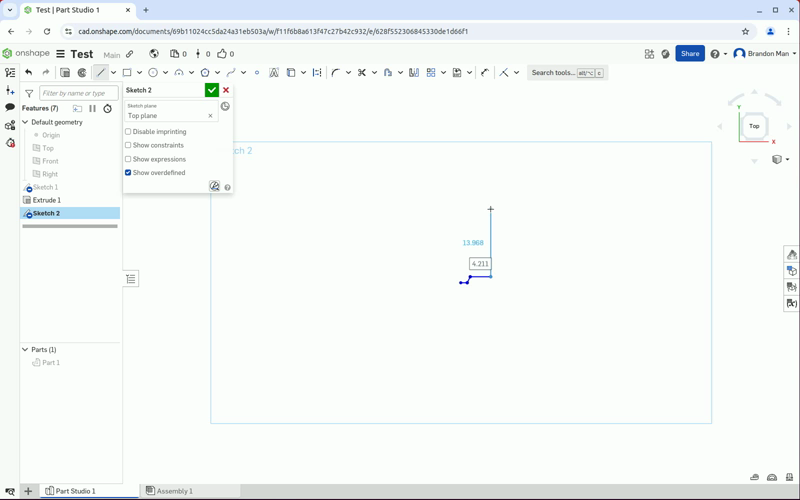
key_up(shift)
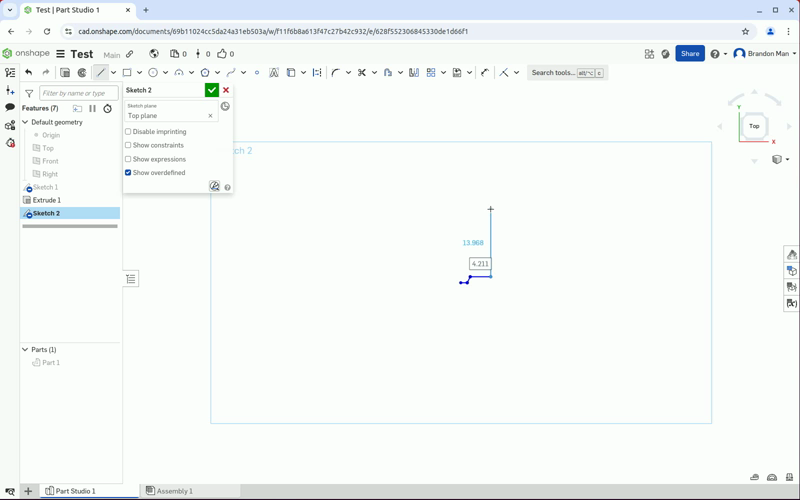
key_down(shift)
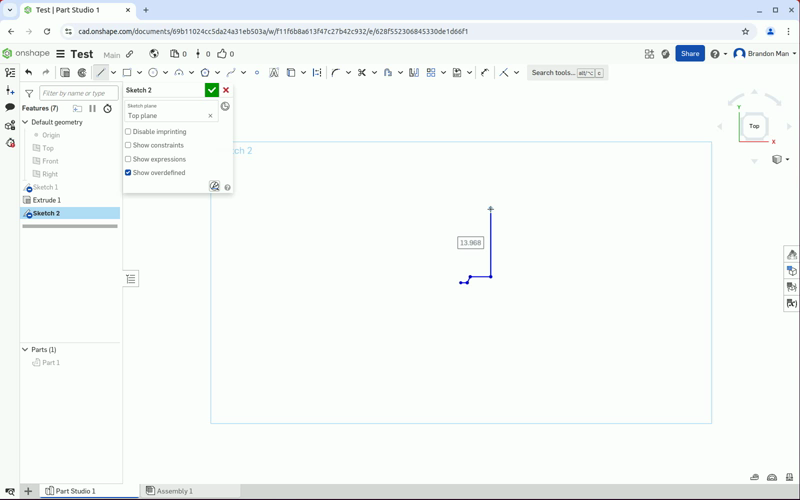
mouse_move(520, 208)
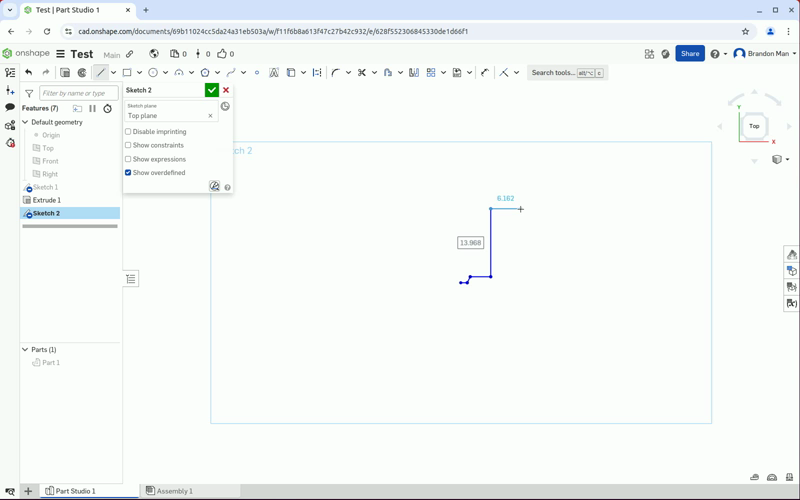
mouse_move(460, 208)
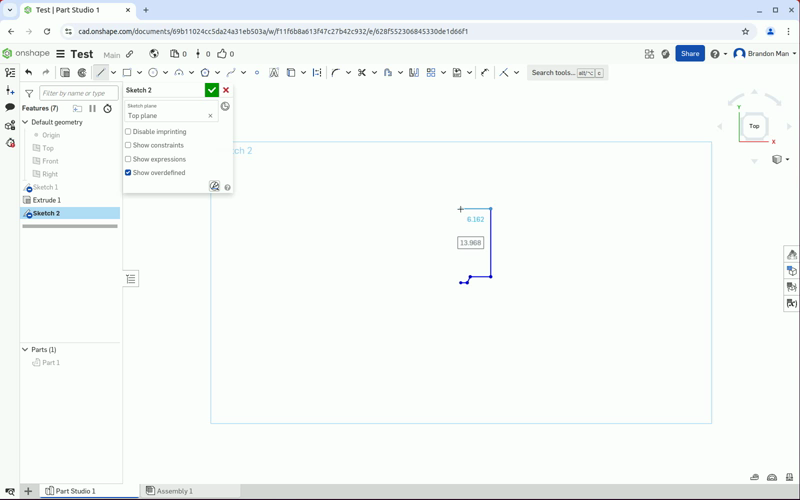
click(460, 208)
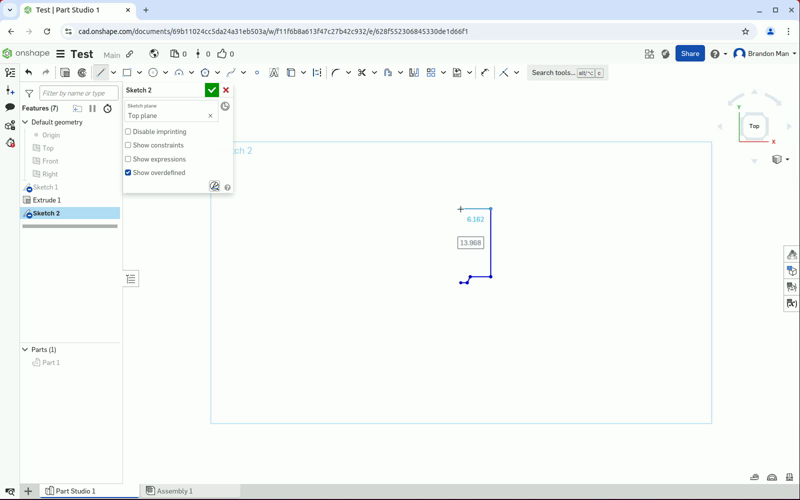
key_up(shift)
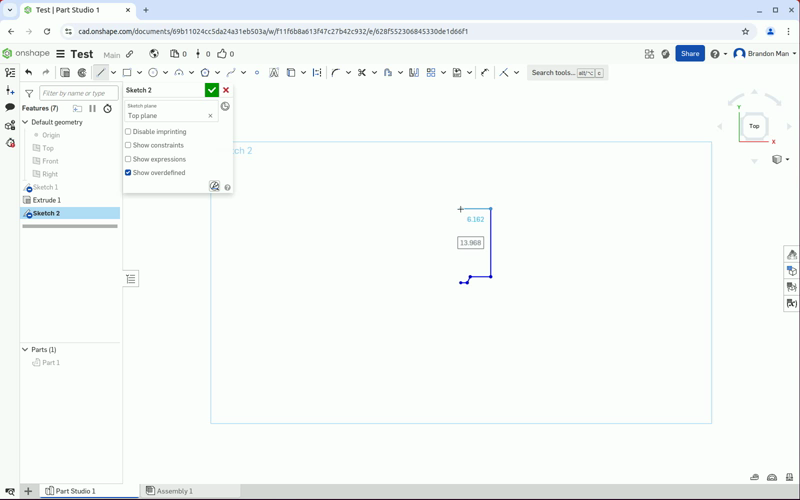
key_down(shift)
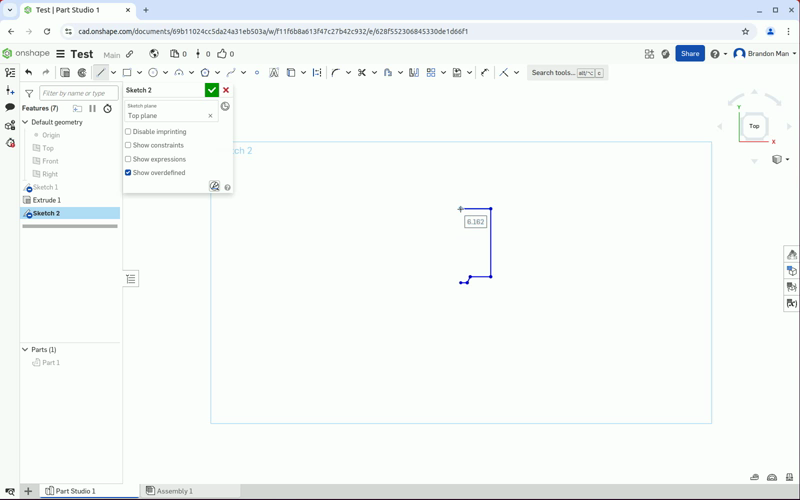
mouse_move(460, 282)
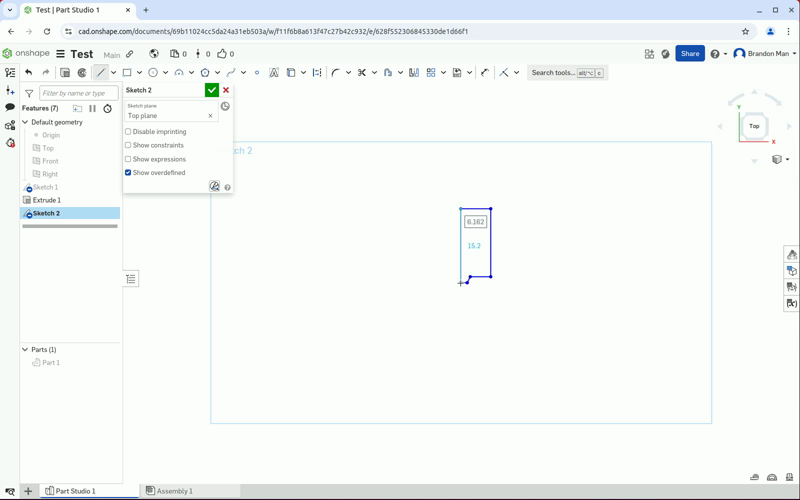
key_up(shift)
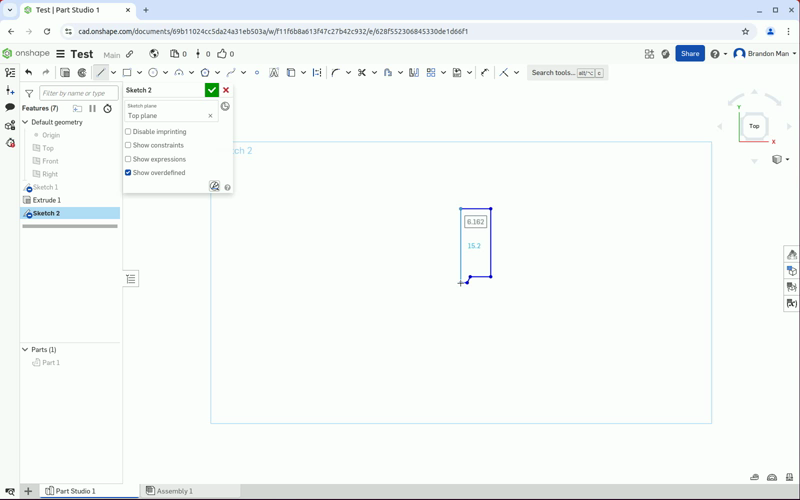
click(460, 282)
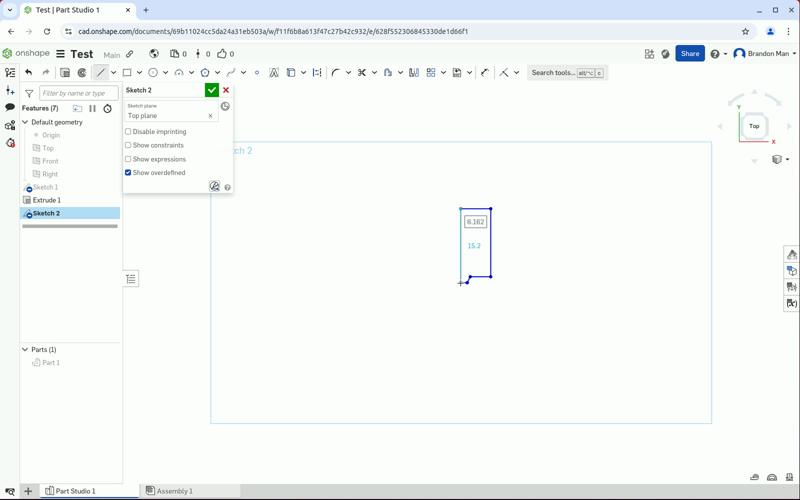
key(esc)
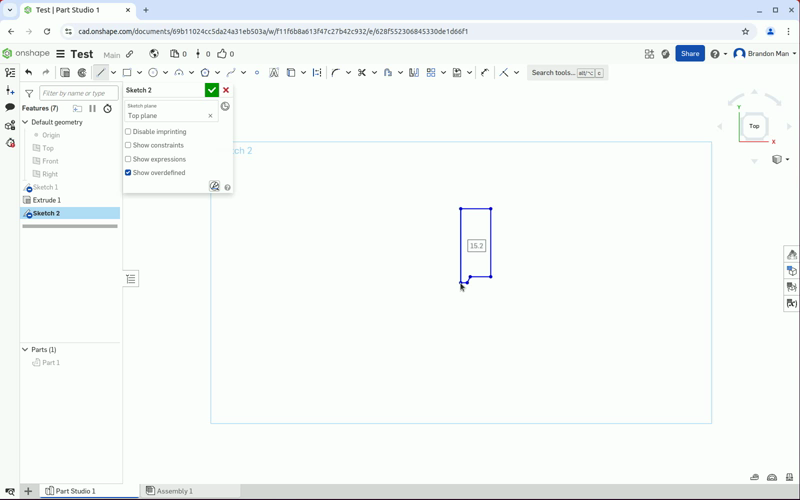
mouse_move(466, 280)
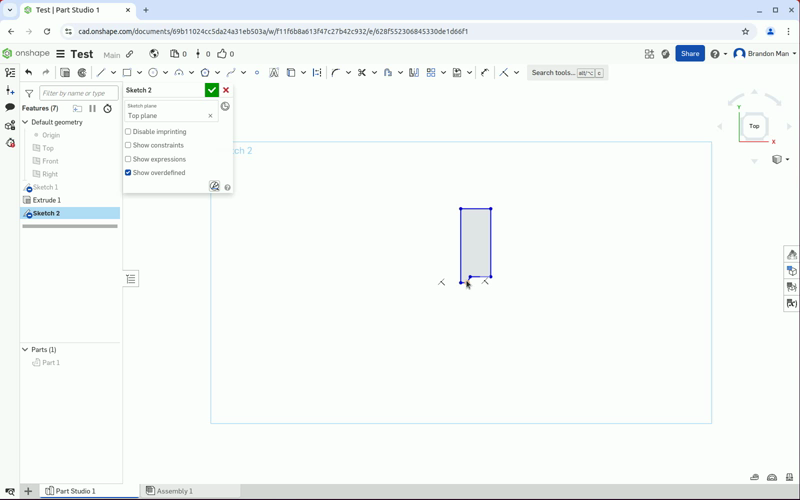
click(466, 280)
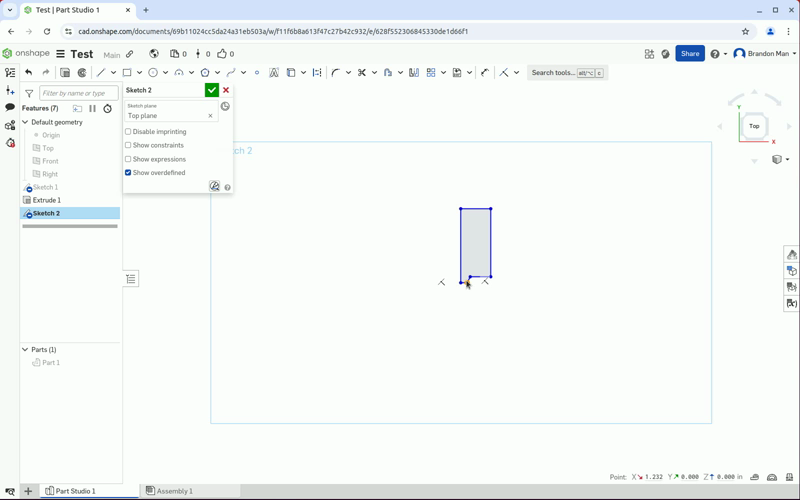
mouse_move(73, 352)
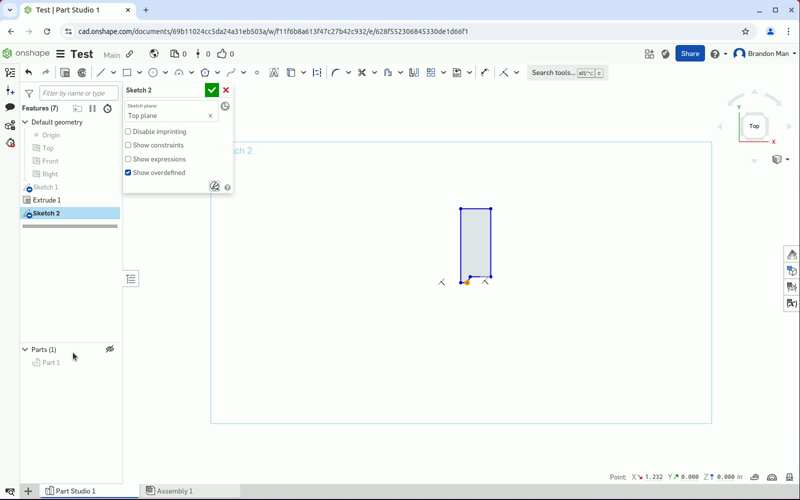
key(shift+y)
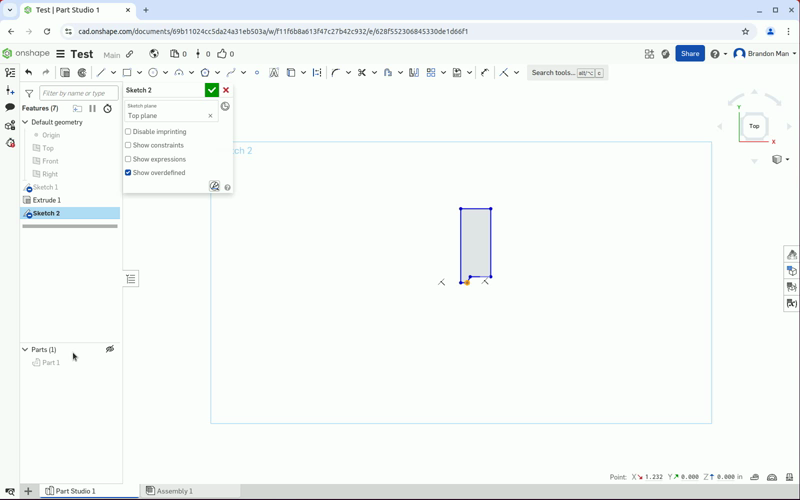
key(shift+e)
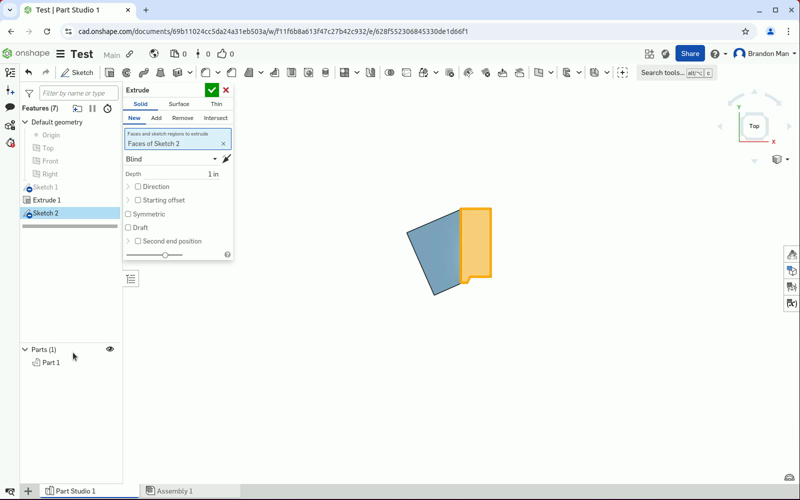
mouse_move(143, 106)
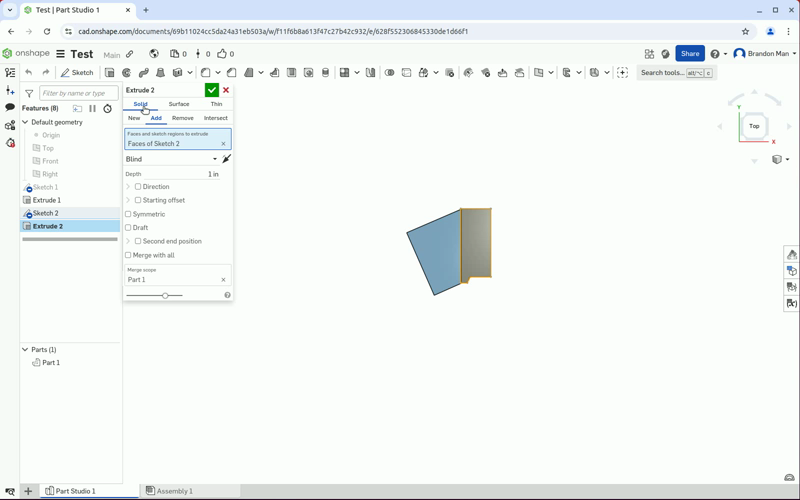
click(143, 106)
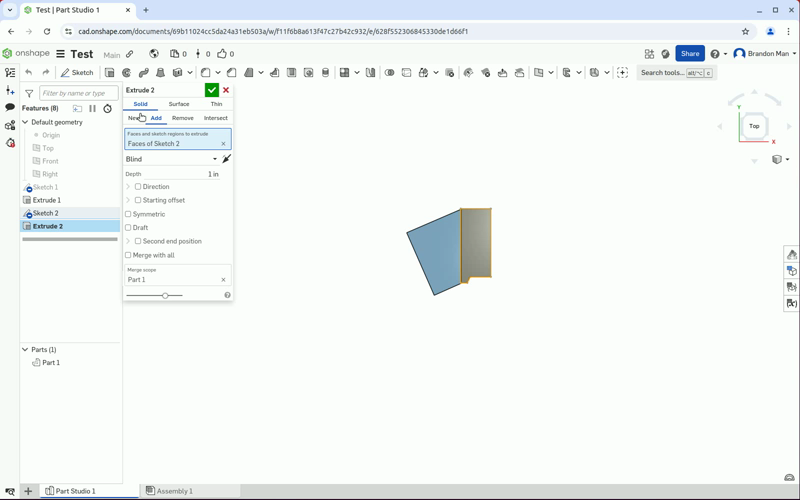
mouse_move(137, 120)
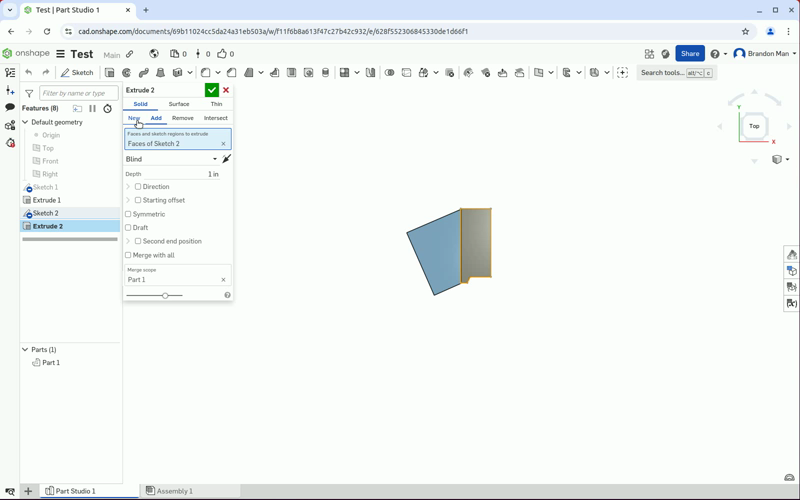
click(137, 120)
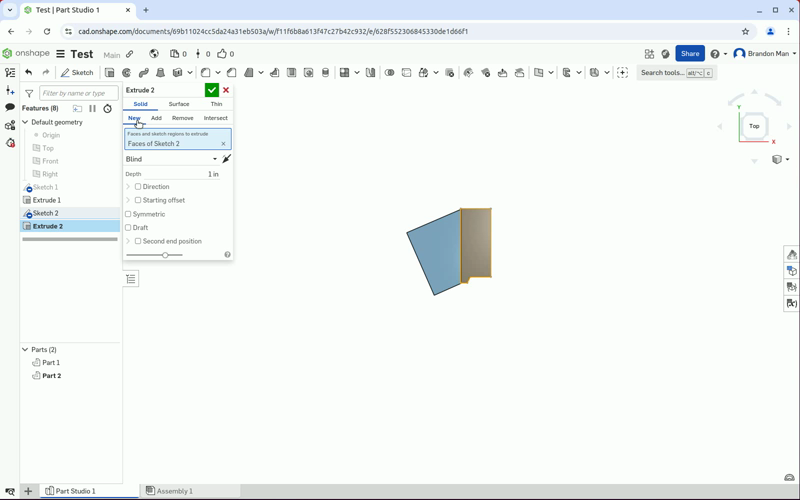
key(tab, 4)
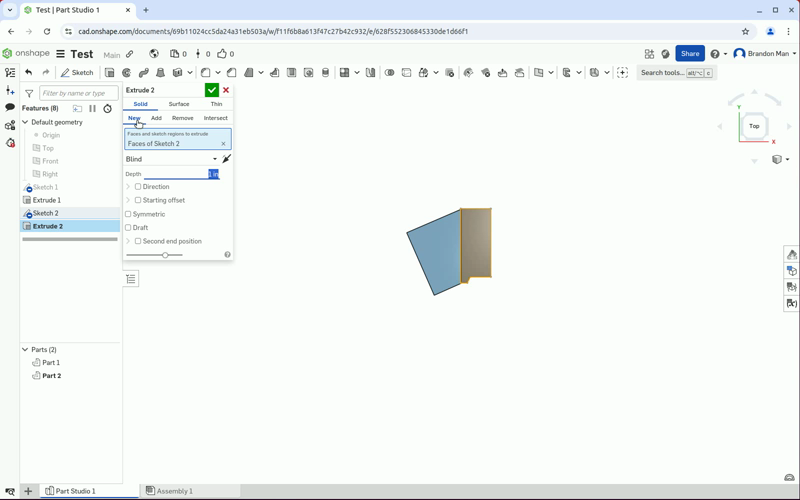
text(12.036)
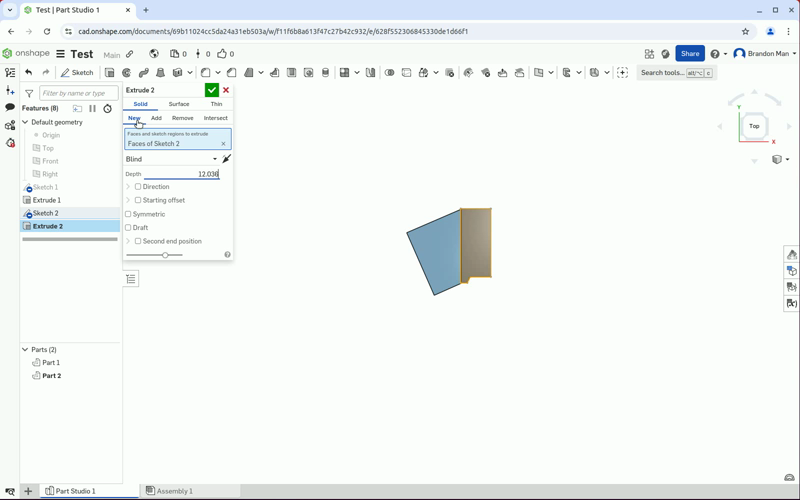
key(enter)
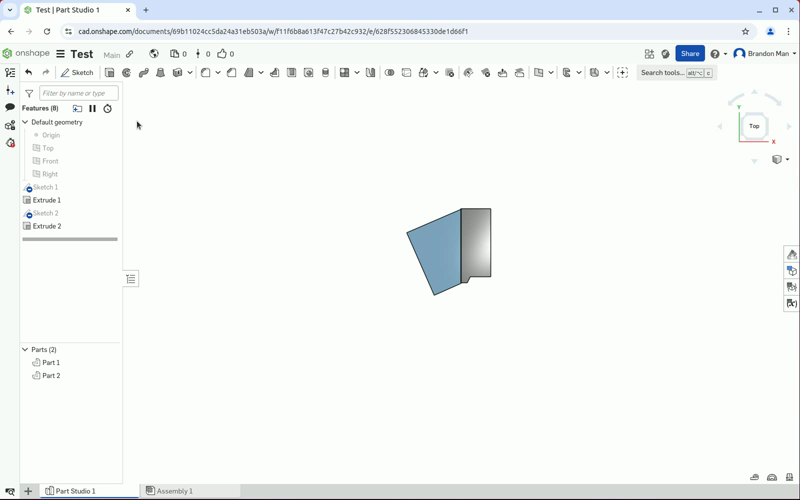
key(shift+h)
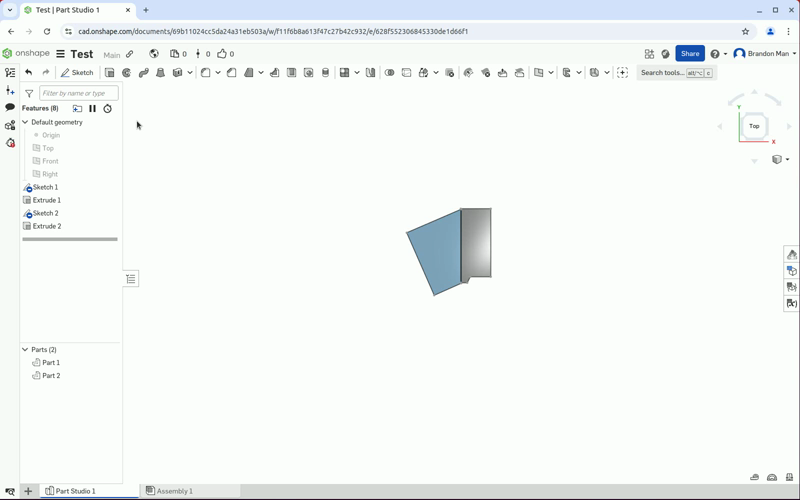
key(shift+h)
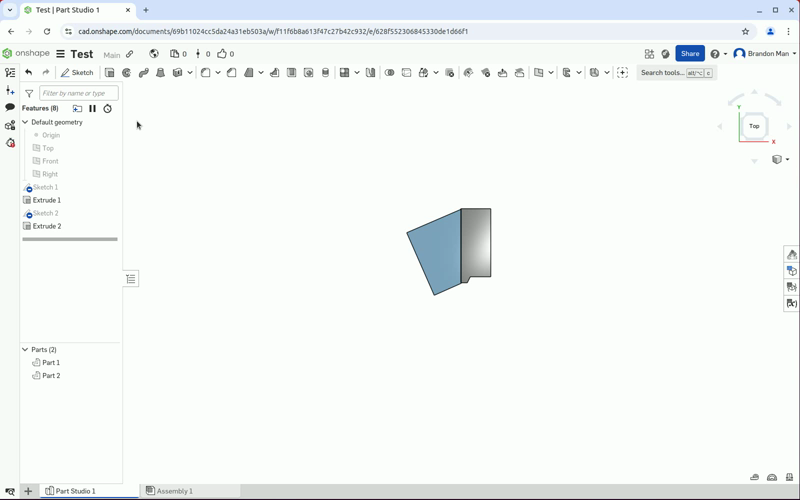
mouse_move(73, 189)
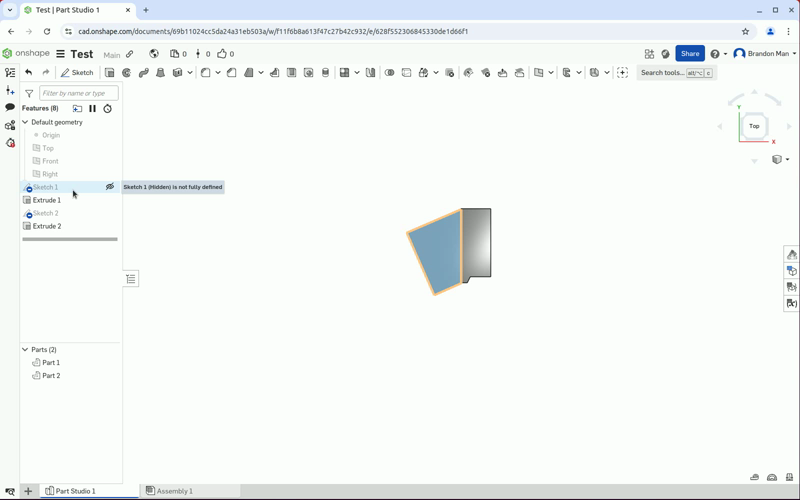
click(73, 189)
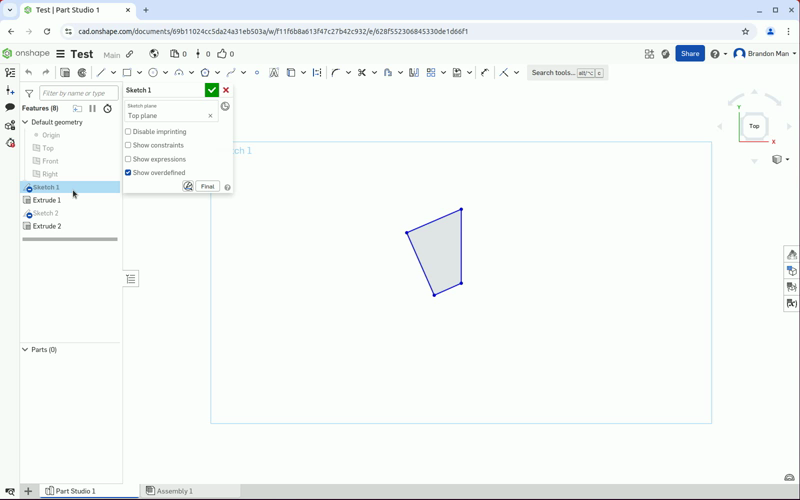
mouse_move(229, 92)
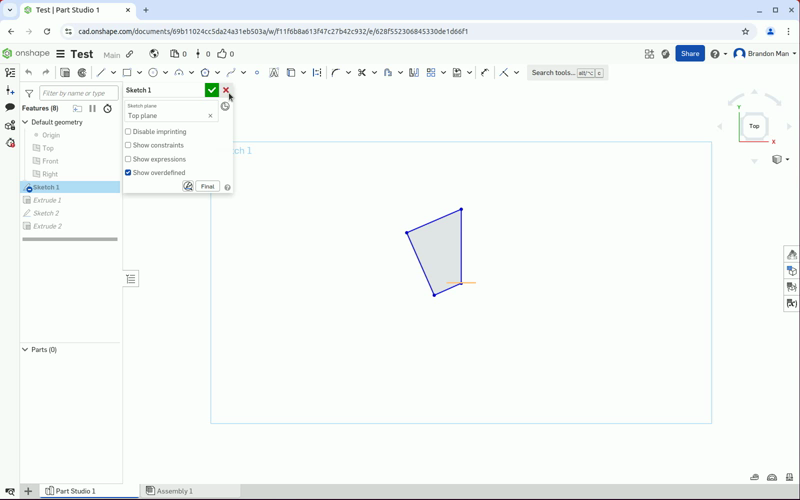
click(229, 92)
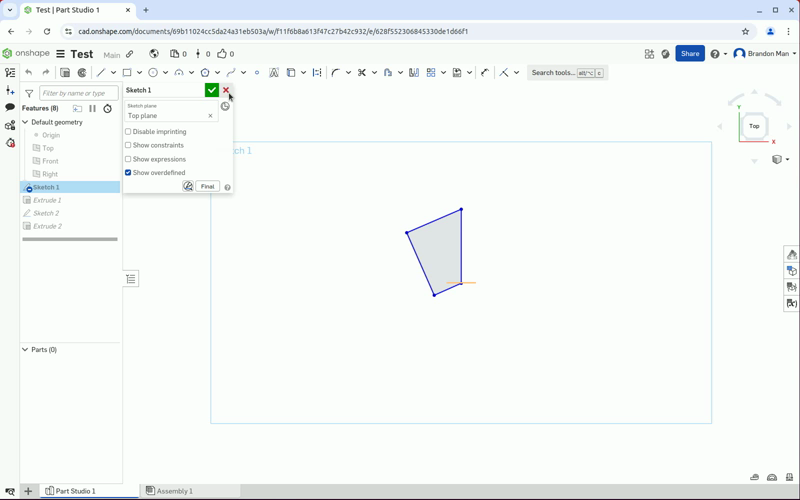
key(shift+s)
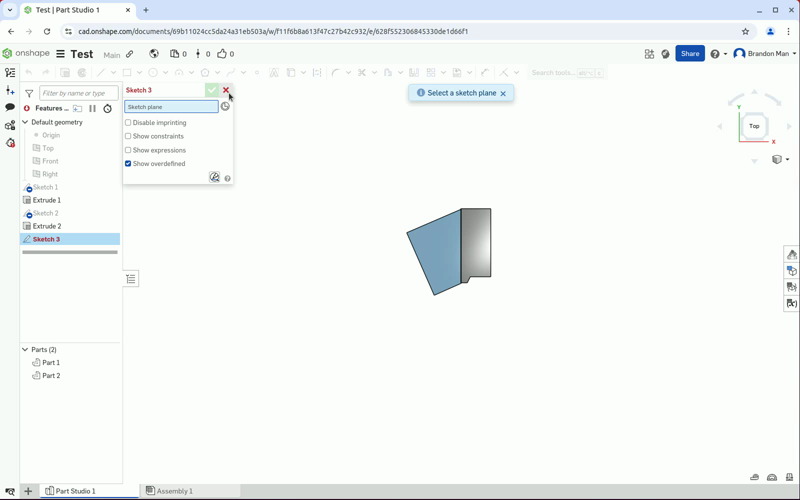
mouse_move(73, 150)
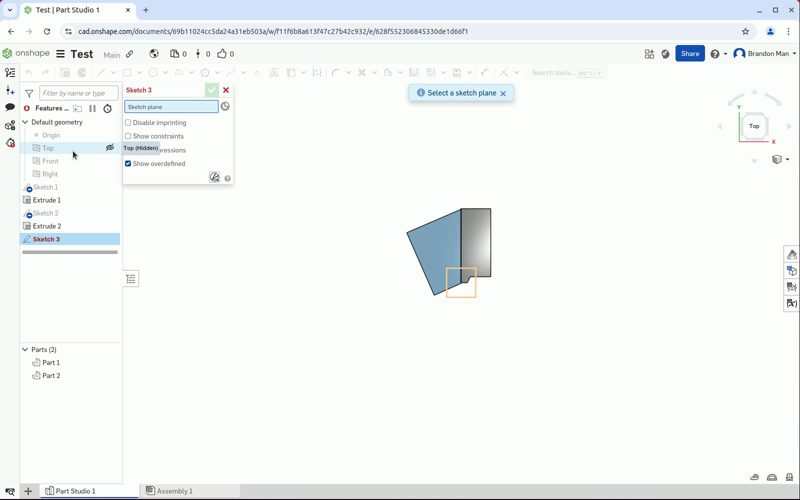
click(73, 150)
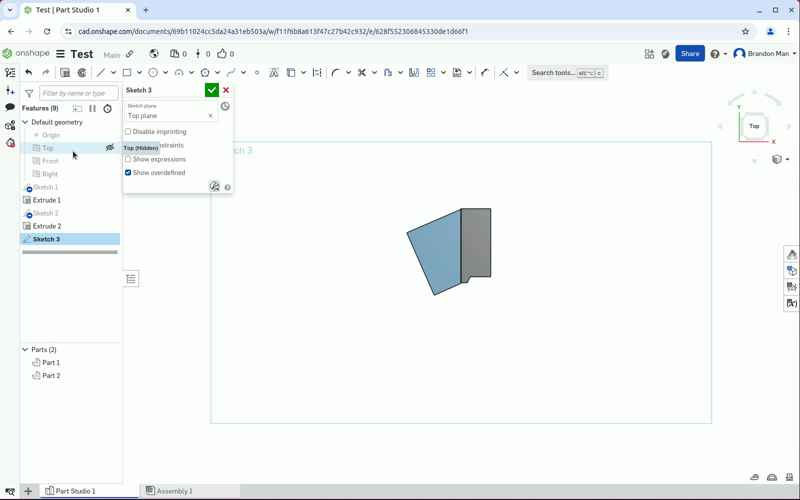
mouse_move(73, 352)
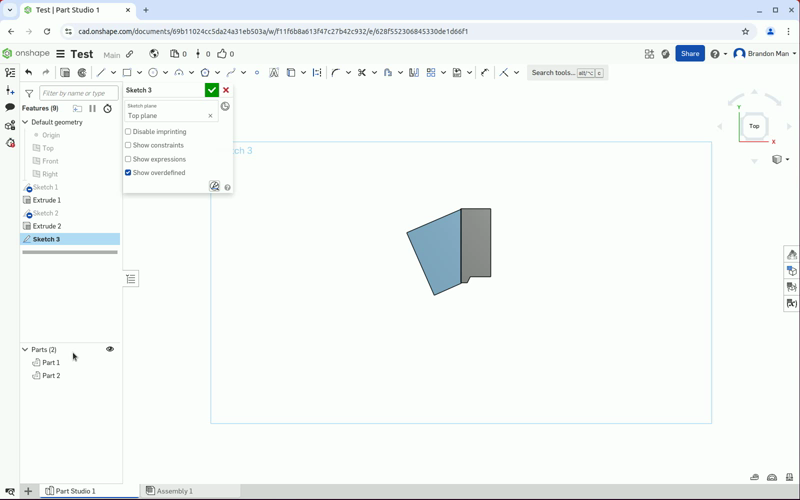
key(y)
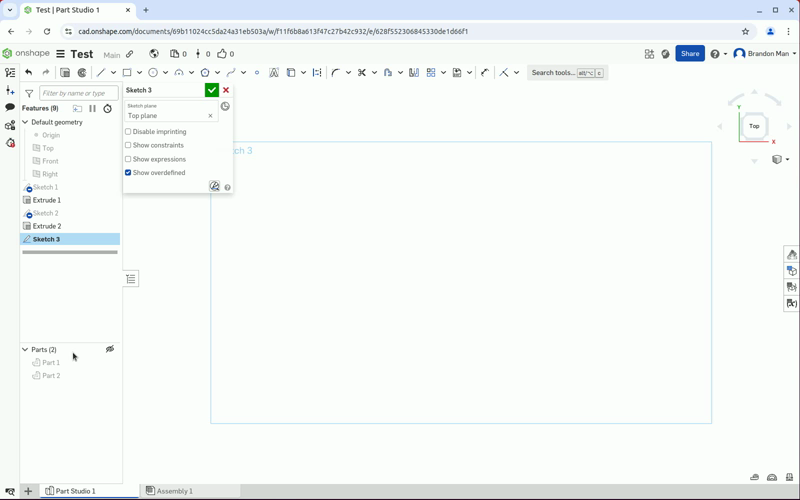
key(l)
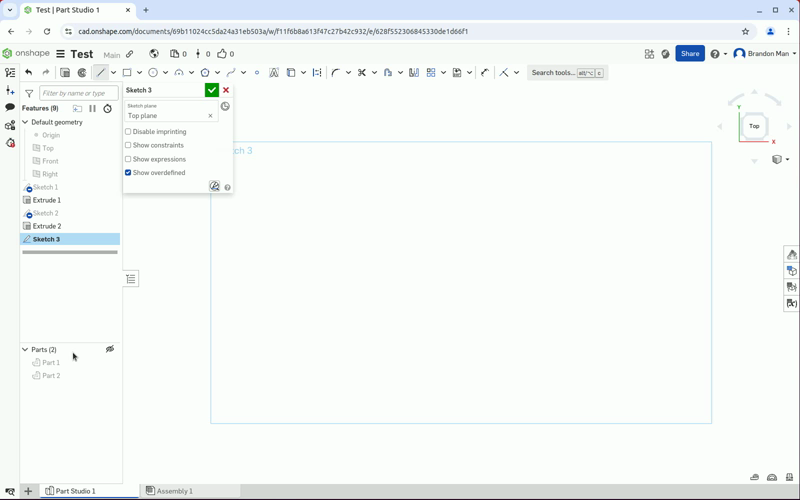
key_down(shift)
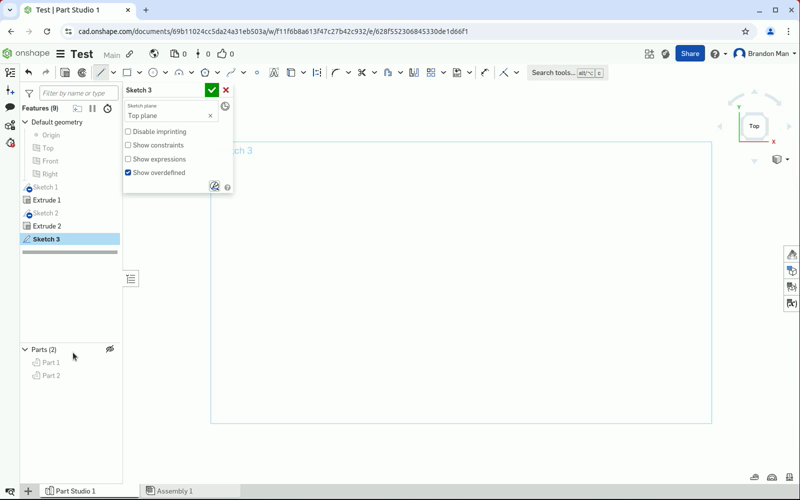
mouse_move(489, 276)
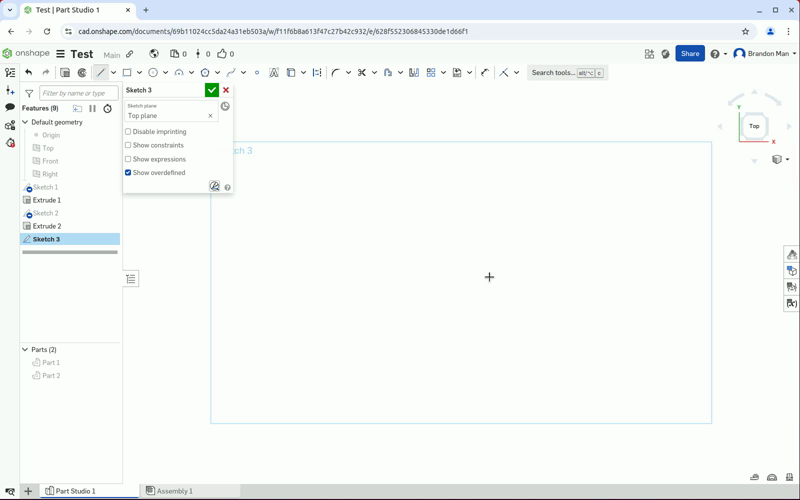
click(489, 276)
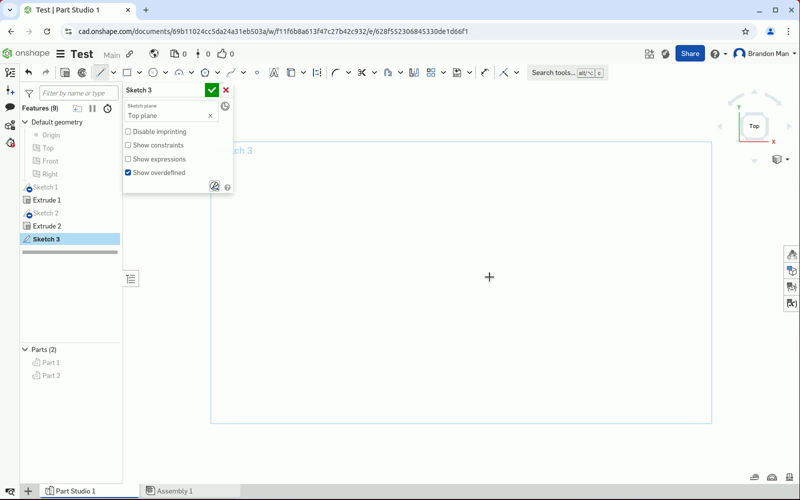
key_up(shift)
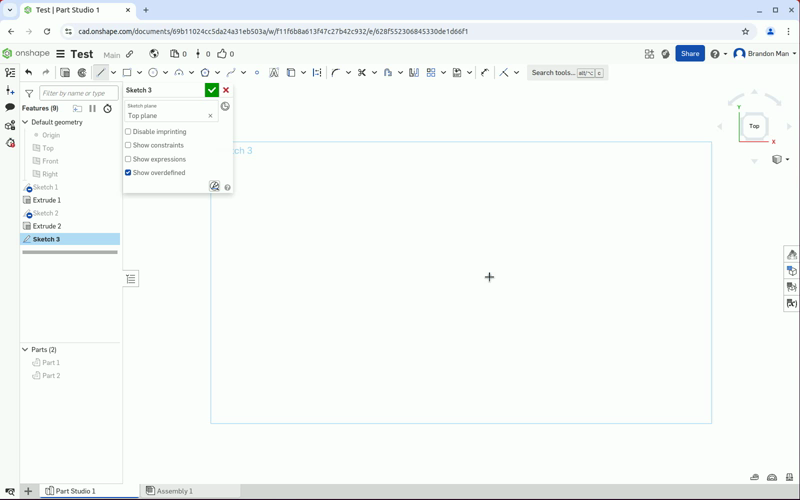
key_down(shift)
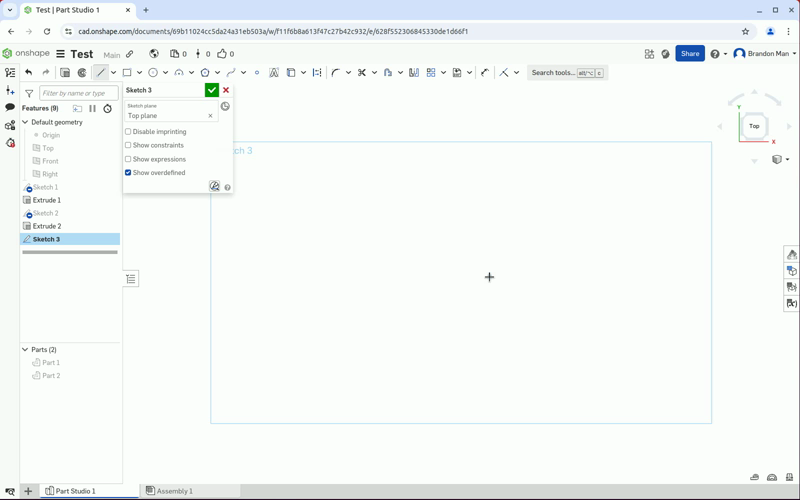
mouse_move(519, 276)
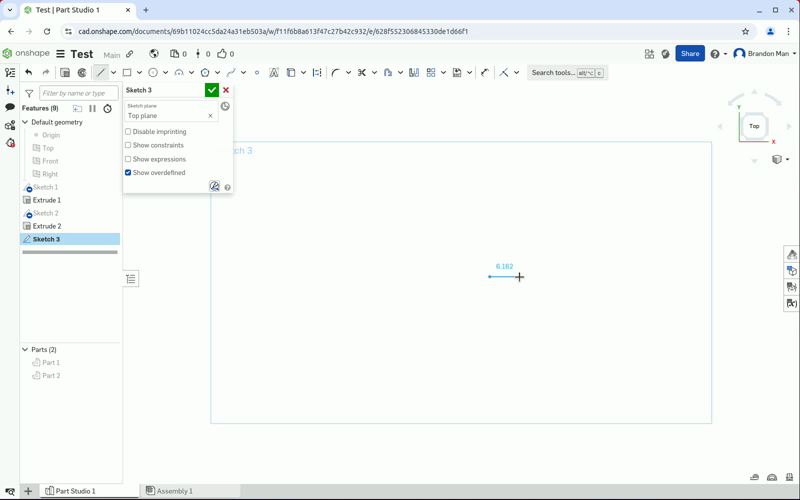
mouse_move(510, 276)
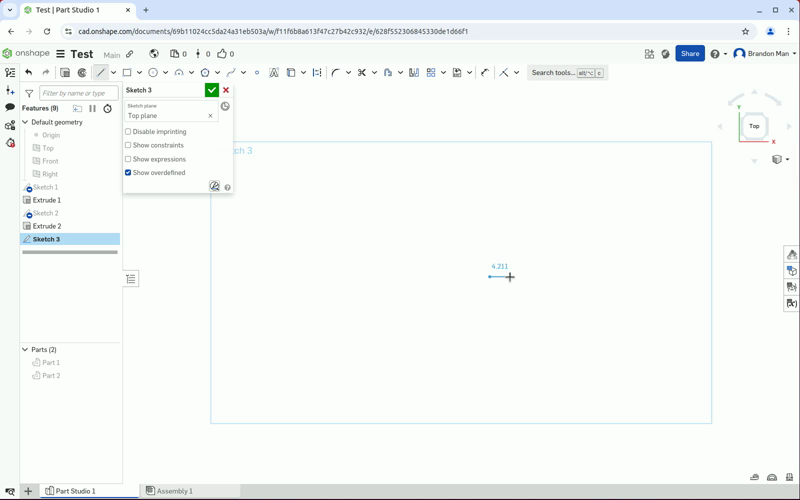
click(510, 276)
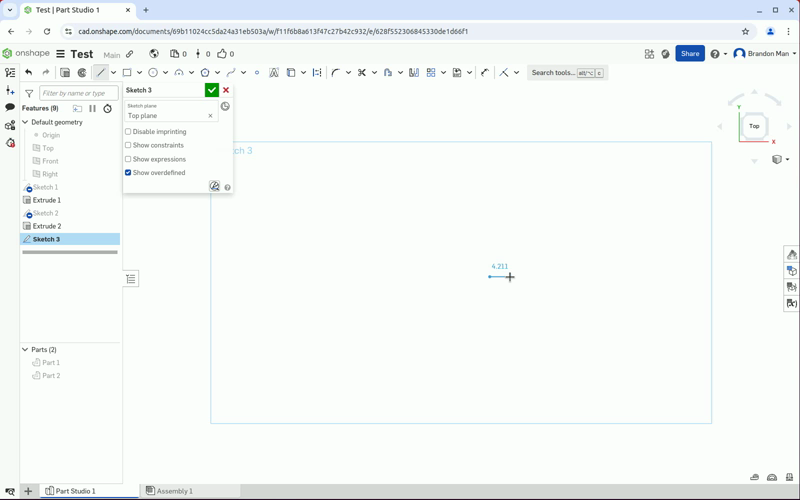
key_up(shift)
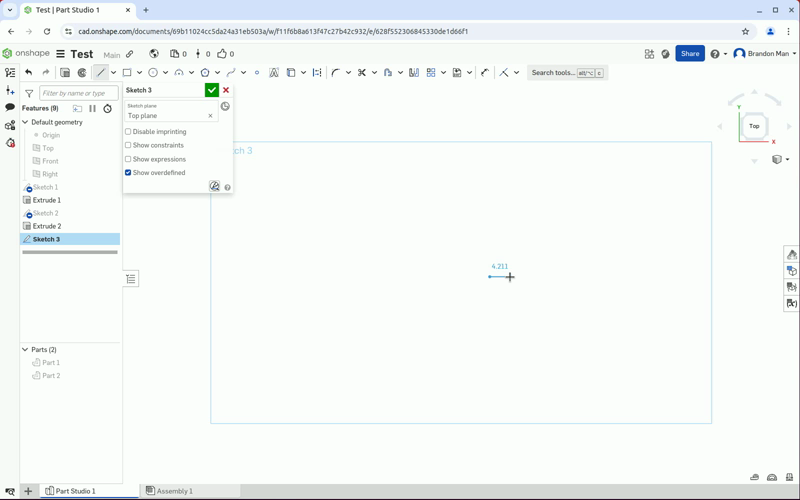
key_down(shift)
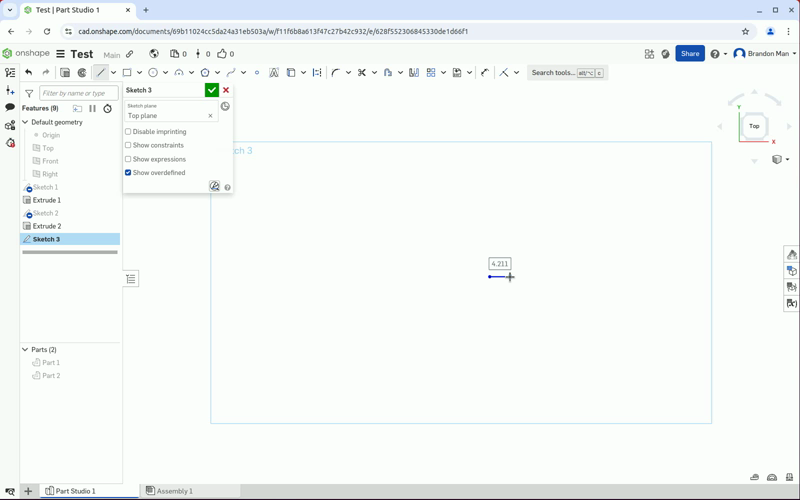
mouse_move(540, 276)
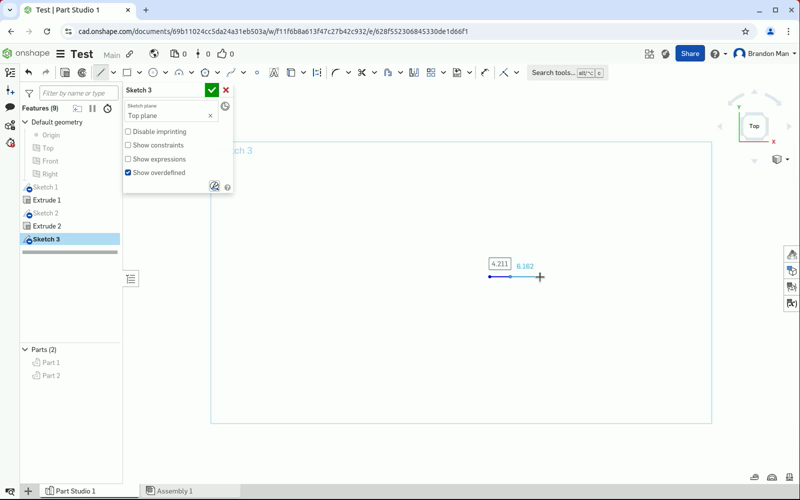
mouse_move(513, 282)
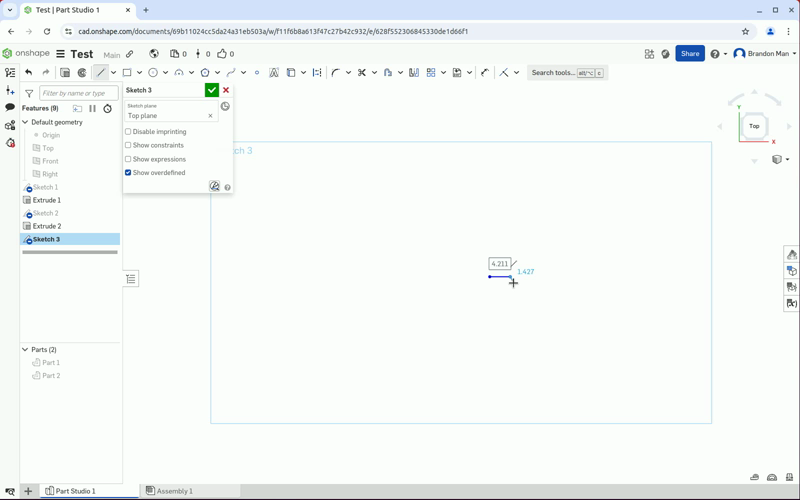
scroll(6)
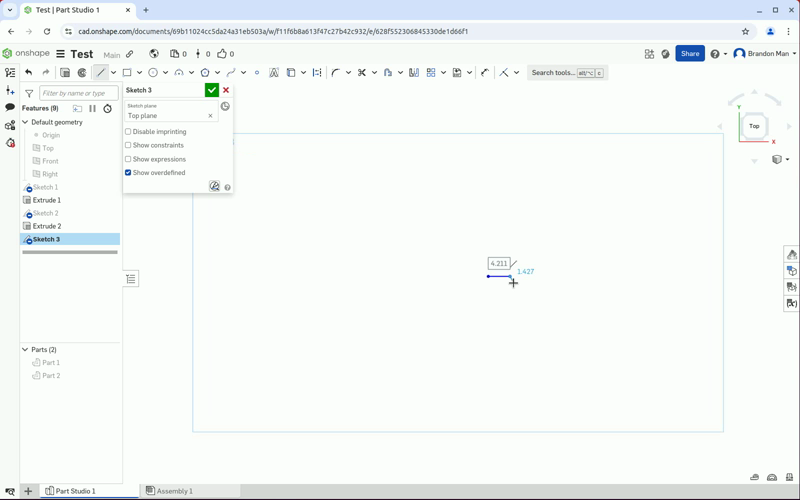
scroll(6)
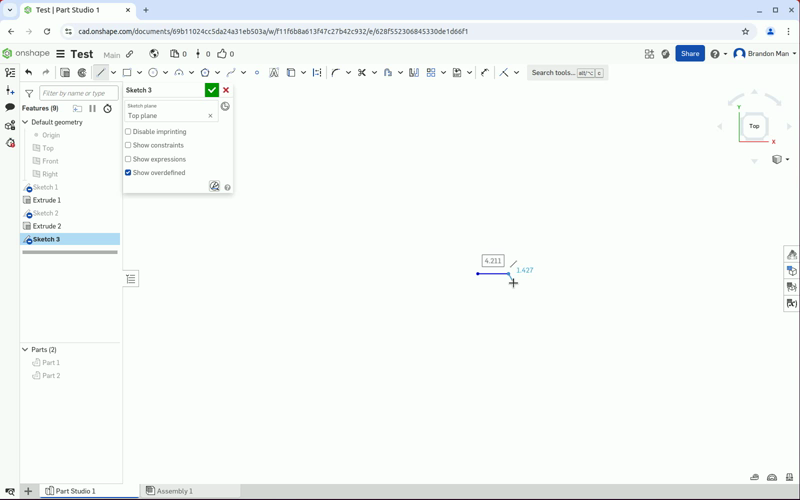
scroll(6)
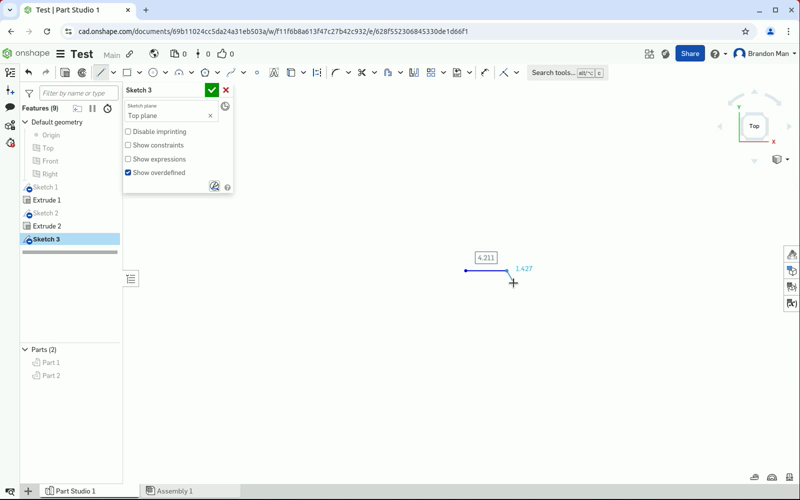
scroll(6)
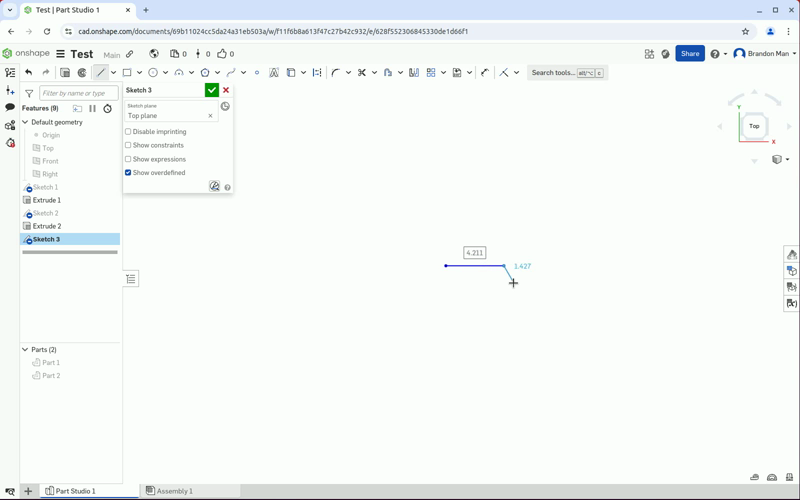
scroll(6)
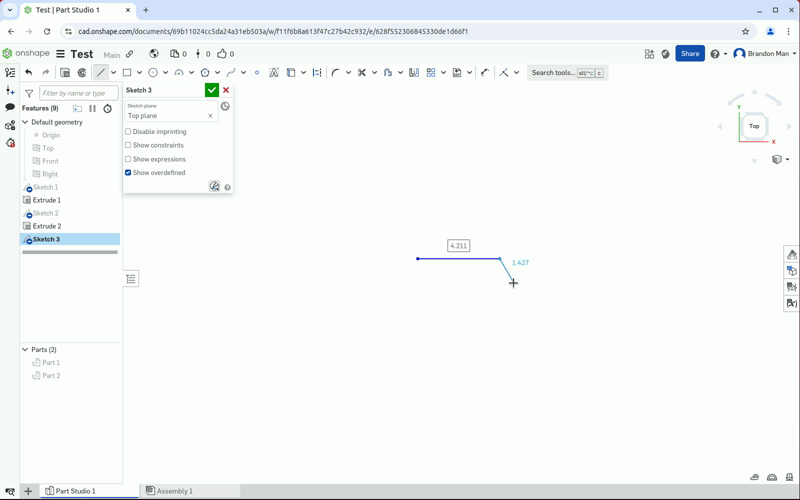
scroll(6)
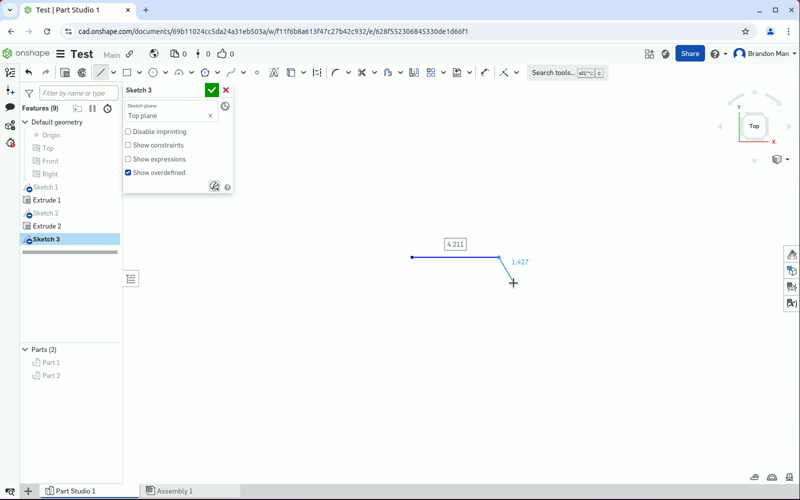
scroll(6)
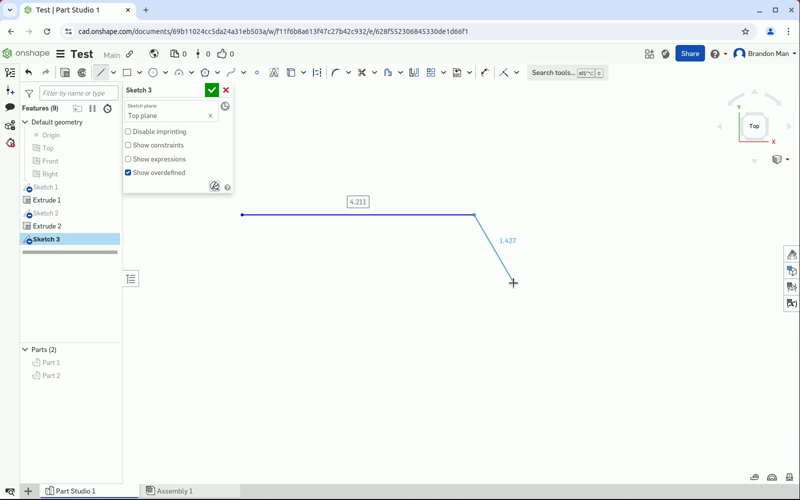
click(513, 282)
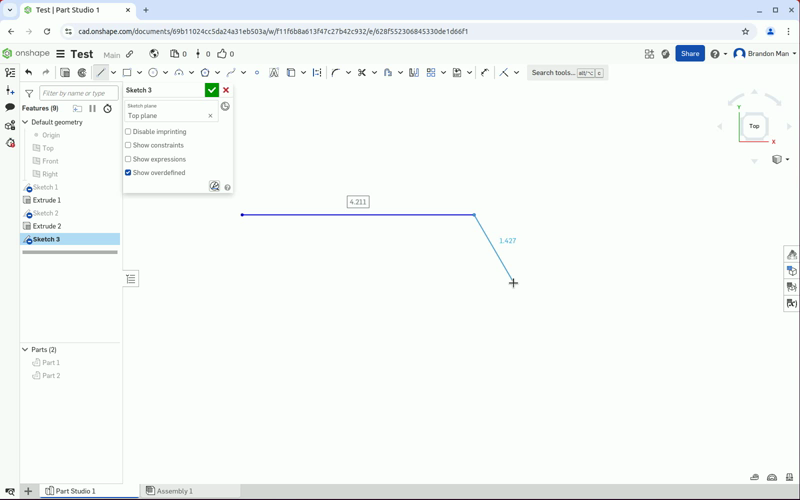
scroll(-6)
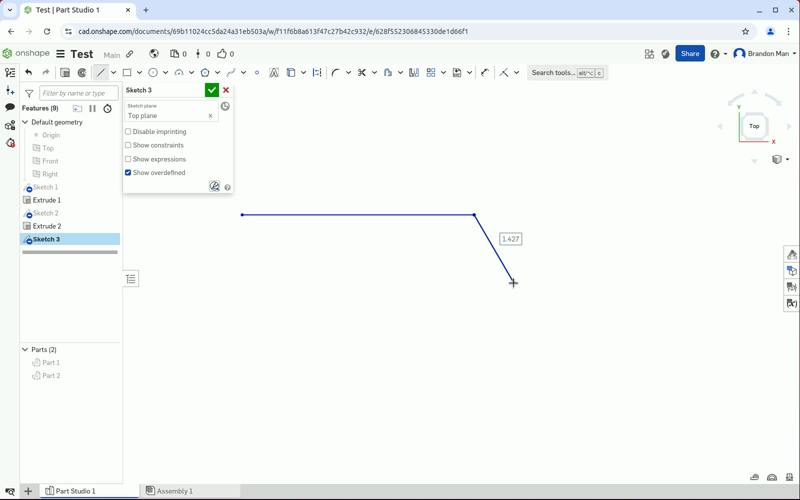
scroll(-6)
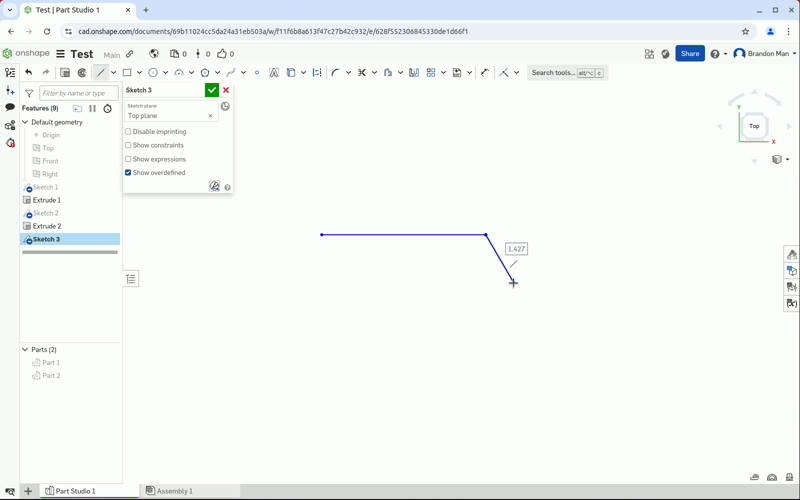
scroll(-6)
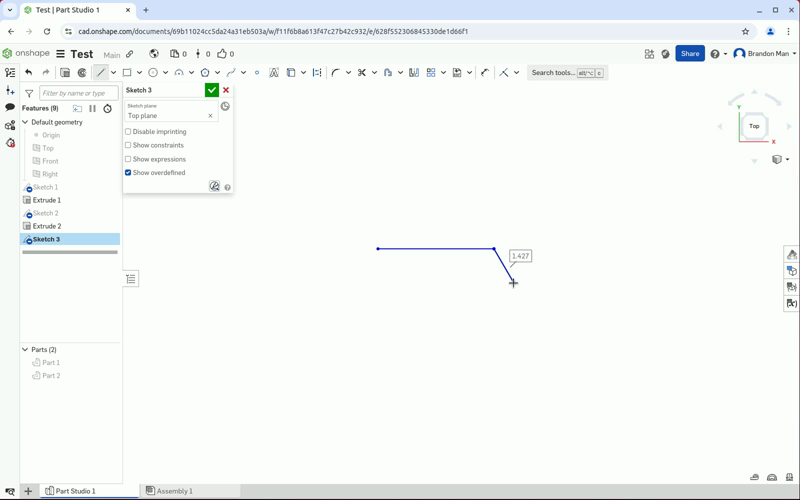
scroll(-6)
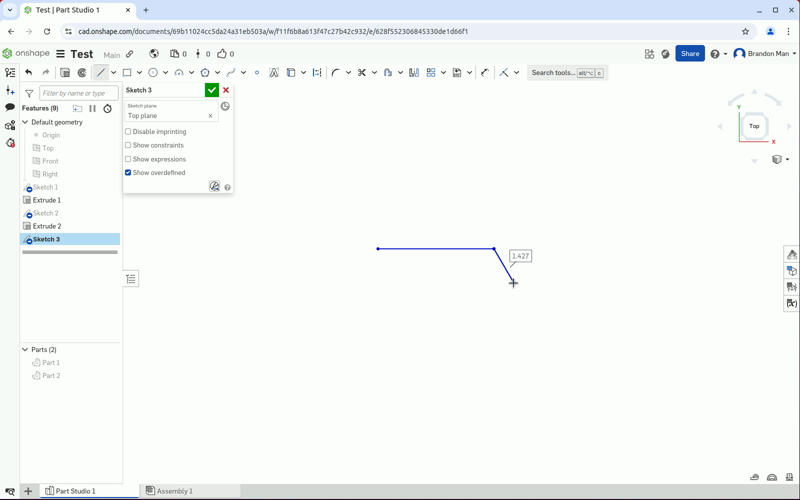
scroll(-6)
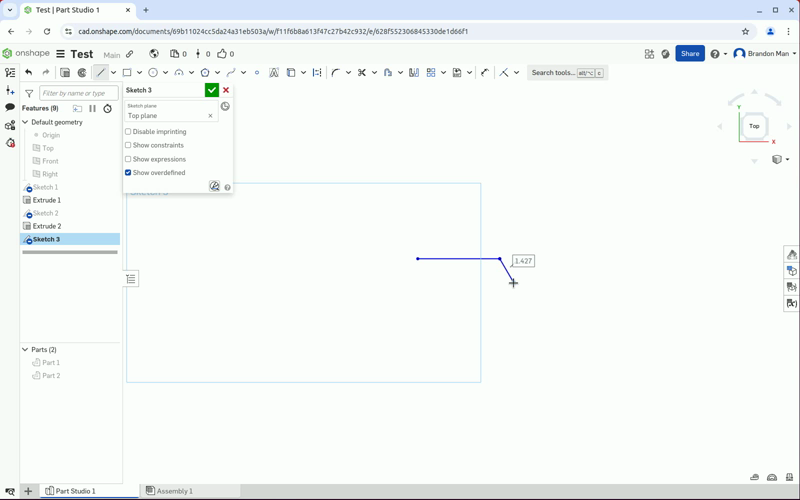
scroll(-6)
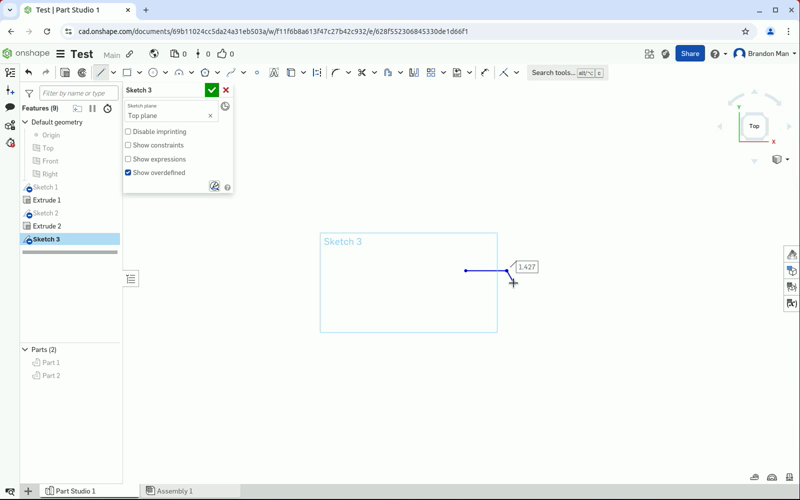
scroll(-6)
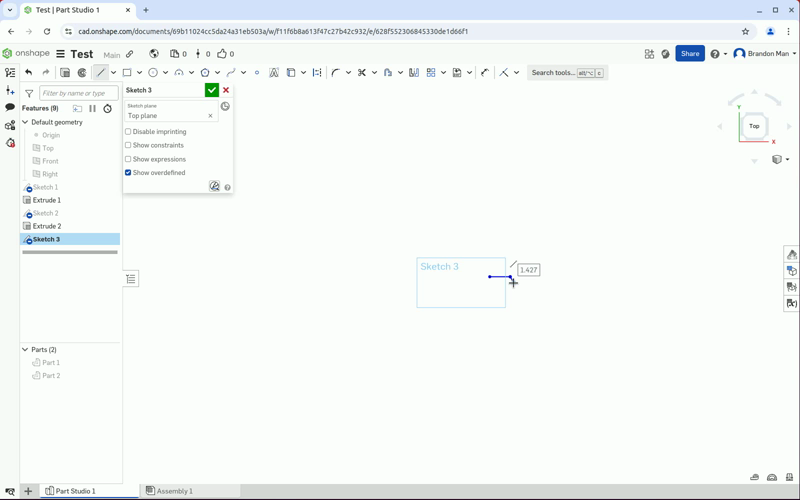
key_up(shift)
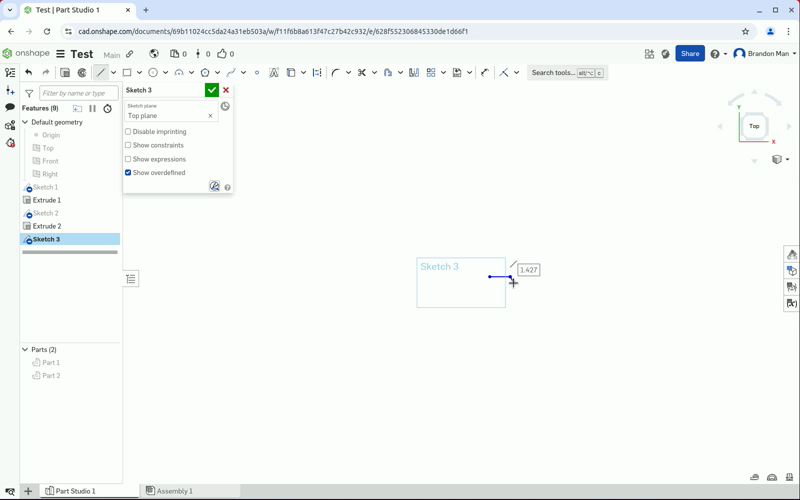
key_down(shift)
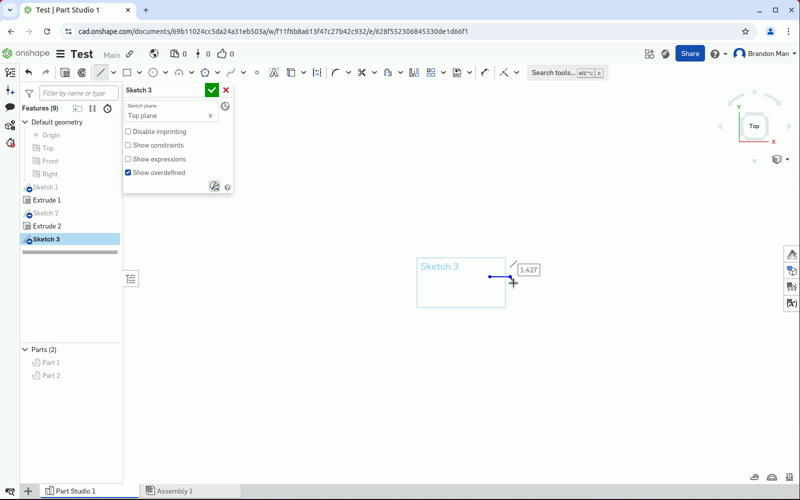
mouse_move(543, 282)
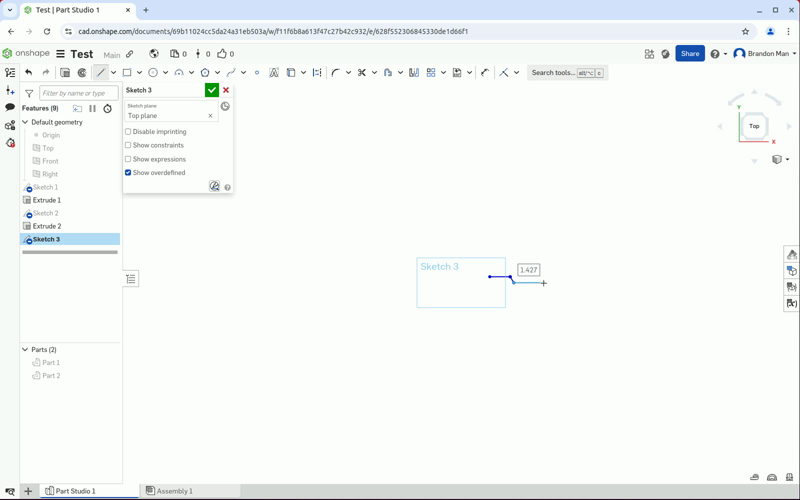
mouse_move(519, 282)
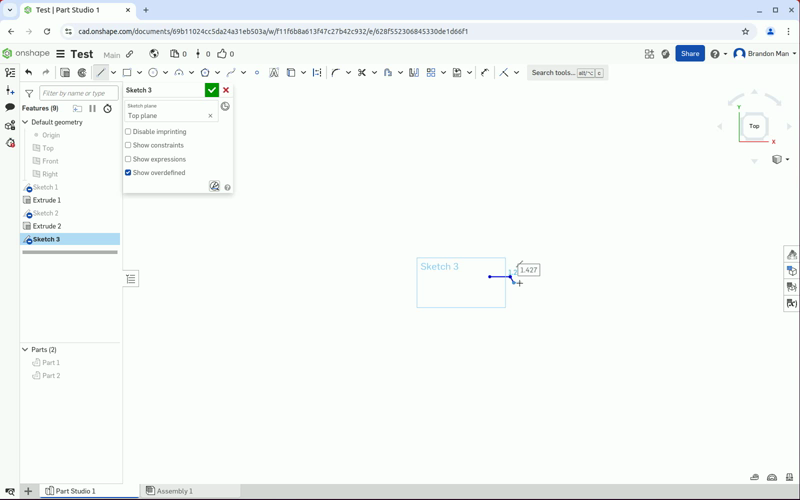
scroll(6)
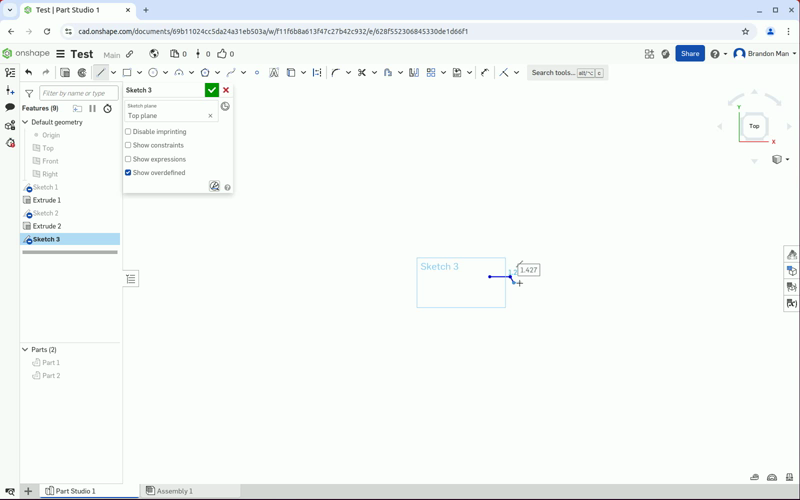
scroll(6)
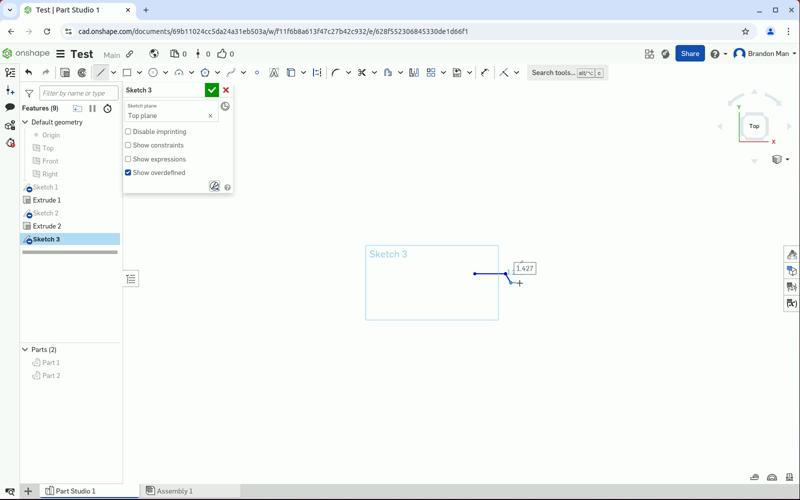
scroll(6)
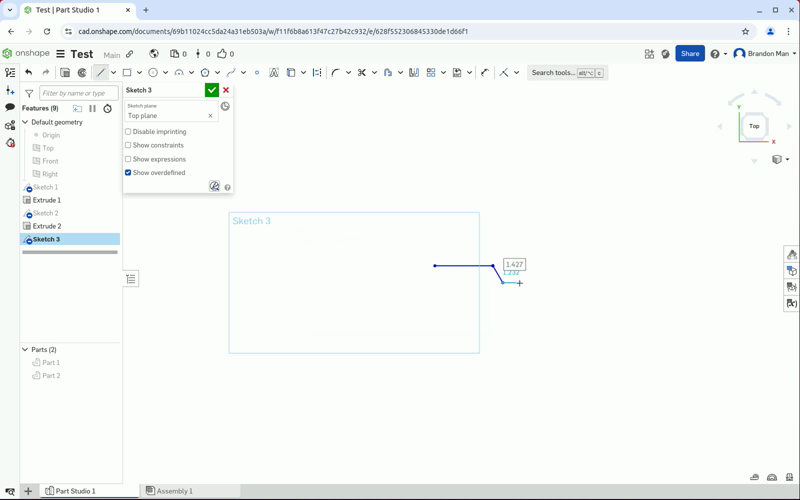
scroll(6)
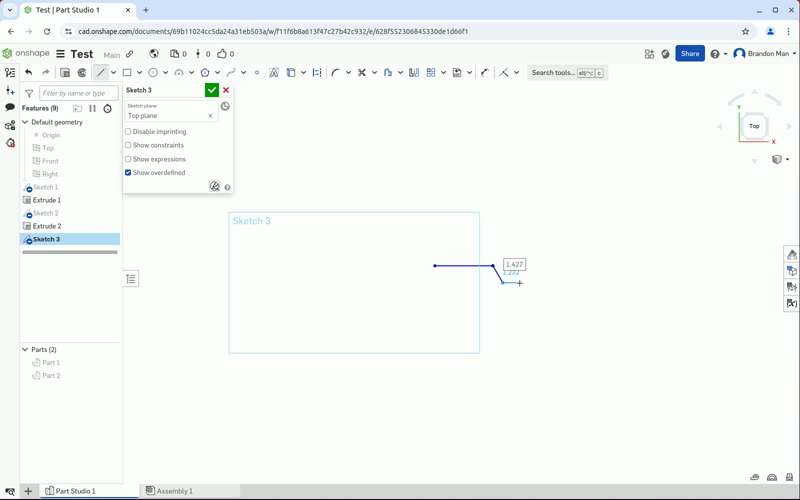
scroll(6)
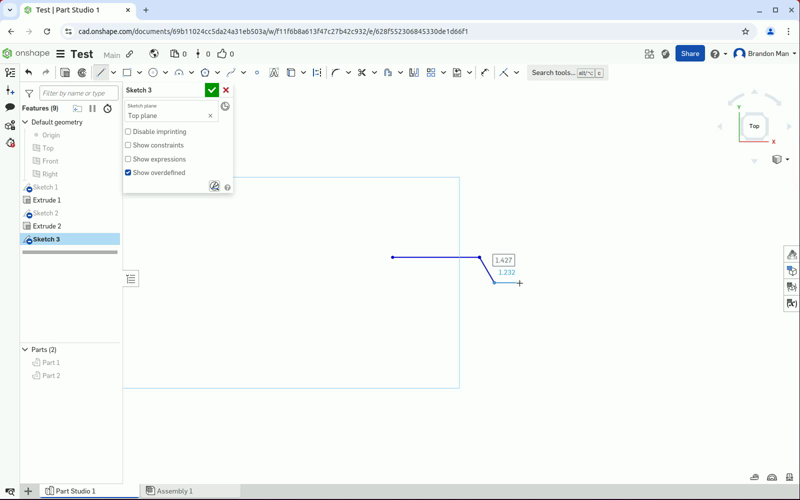
scroll(6)
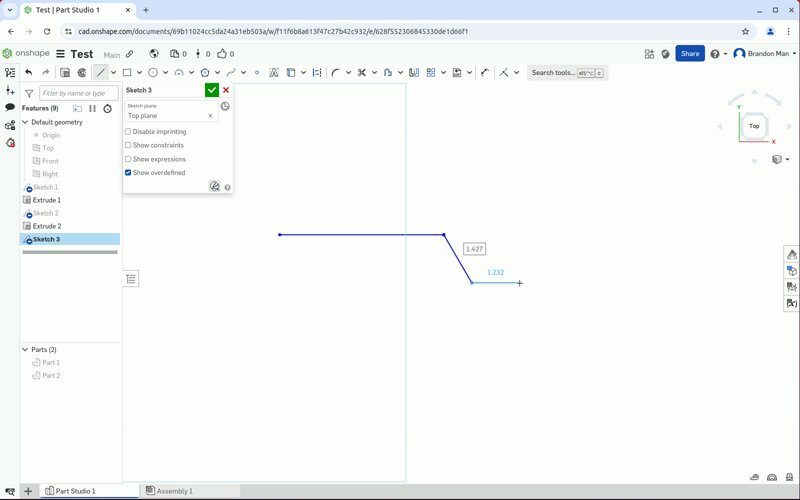
scroll(6)
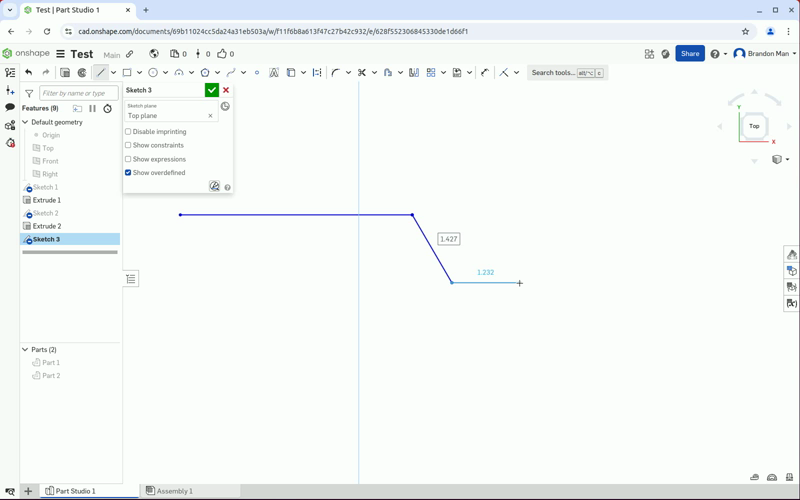
click(519, 282)
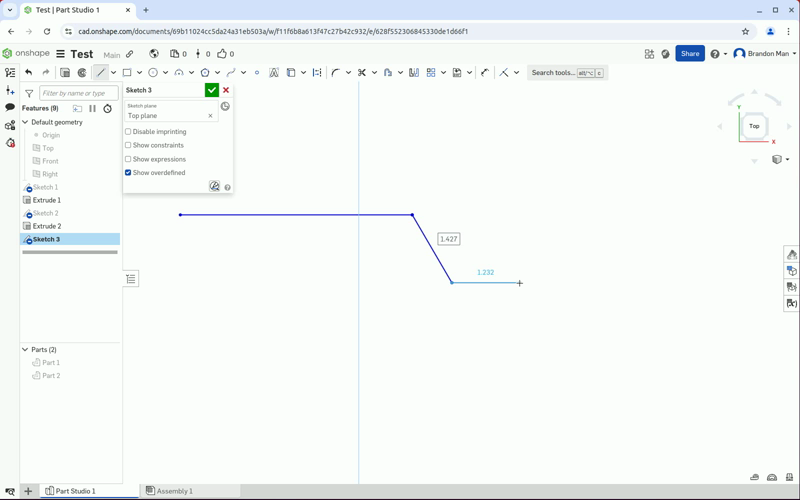
scroll(-6)
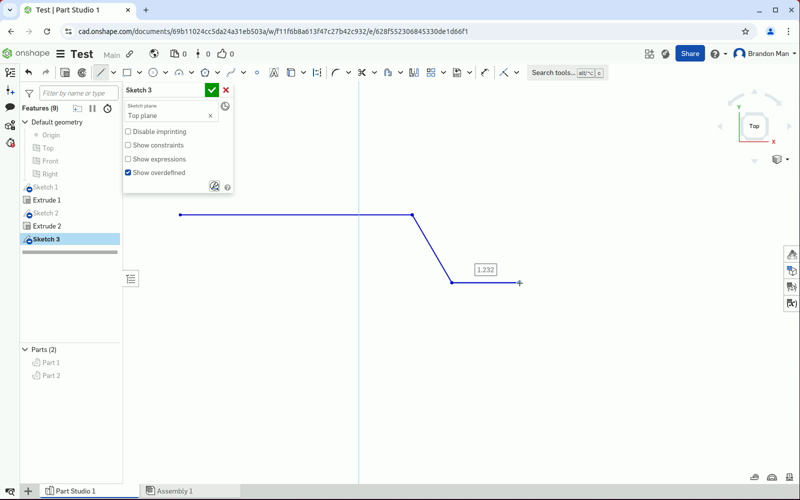
scroll(-6)
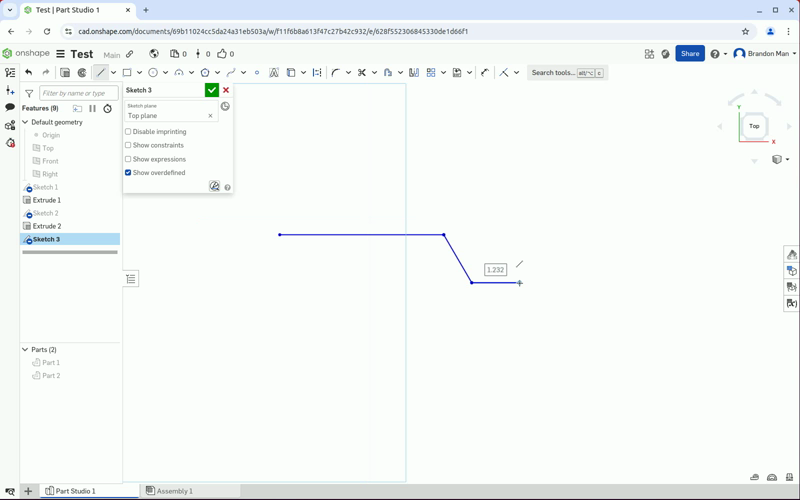
scroll(-6)
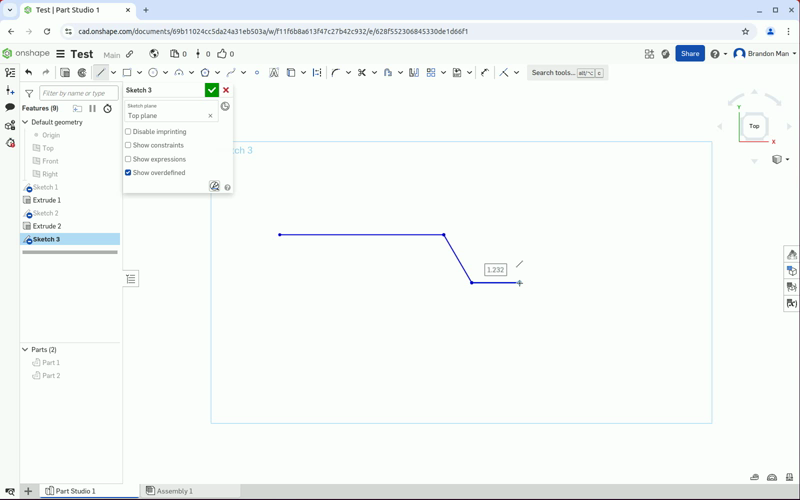
scroll(-6)
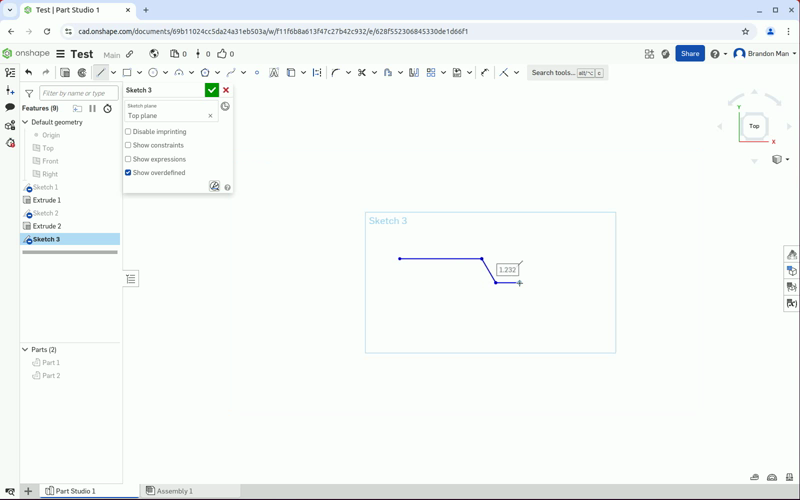
scroll(-6)
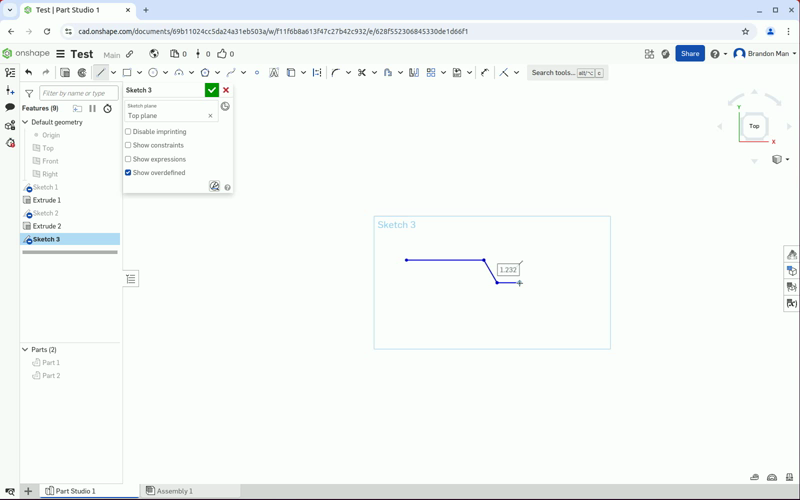
scroll(-6)
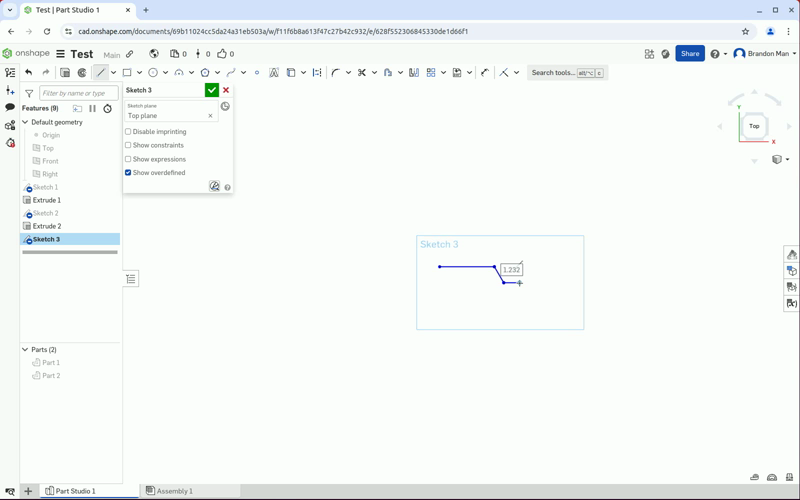
scroll(-6)
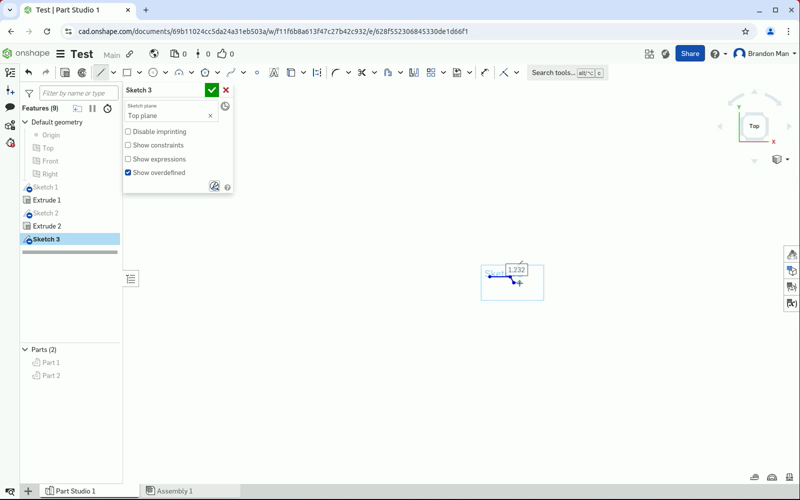
key_up(shift)
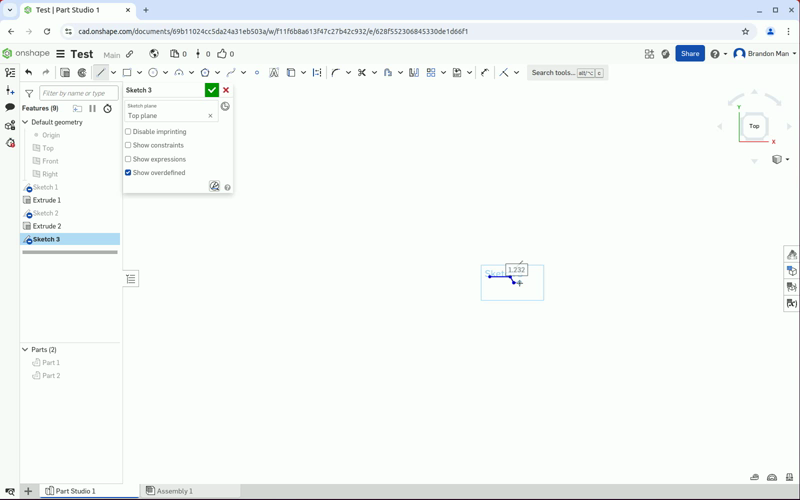
key_down(shift)
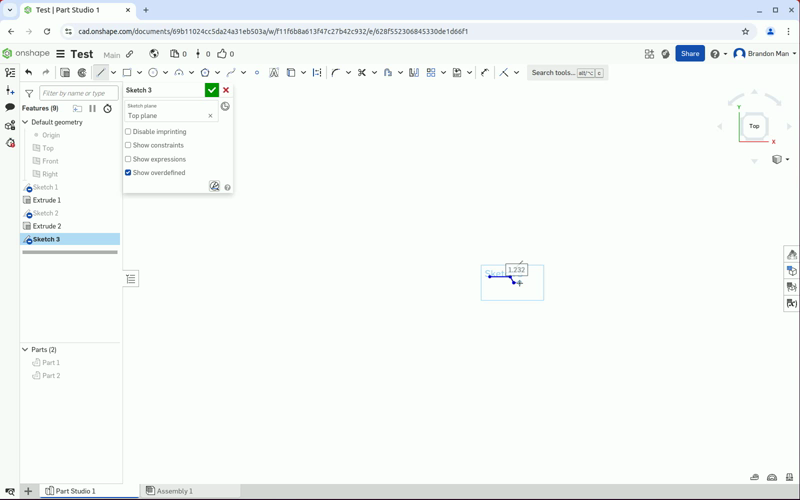
mouse_move(519, 208)
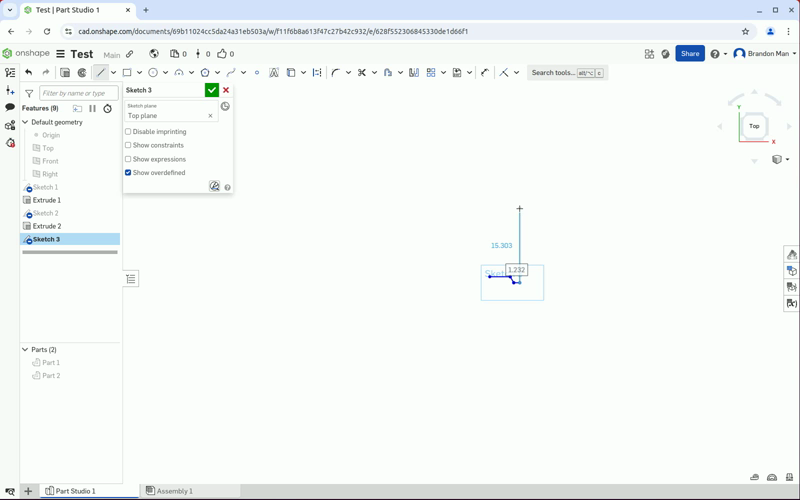
click(519, 208)
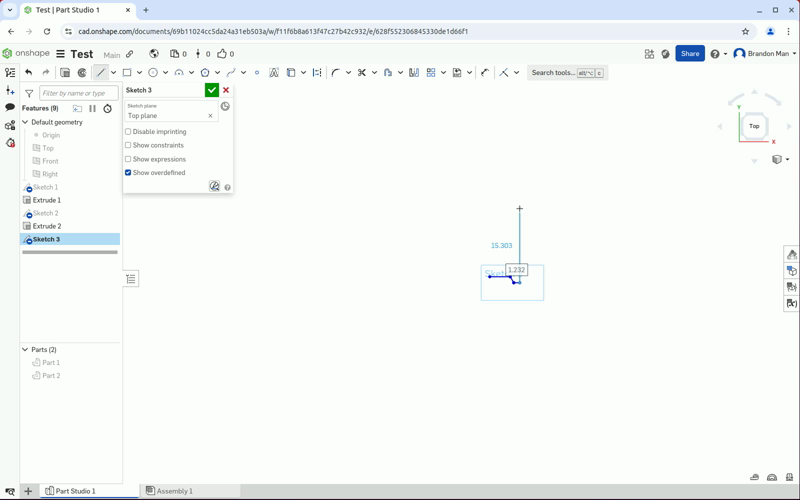
key_up(shift)
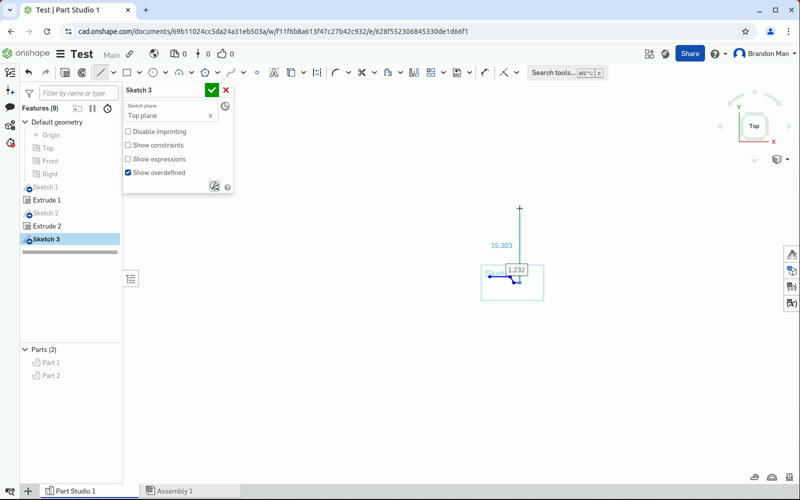
key_down(shift)
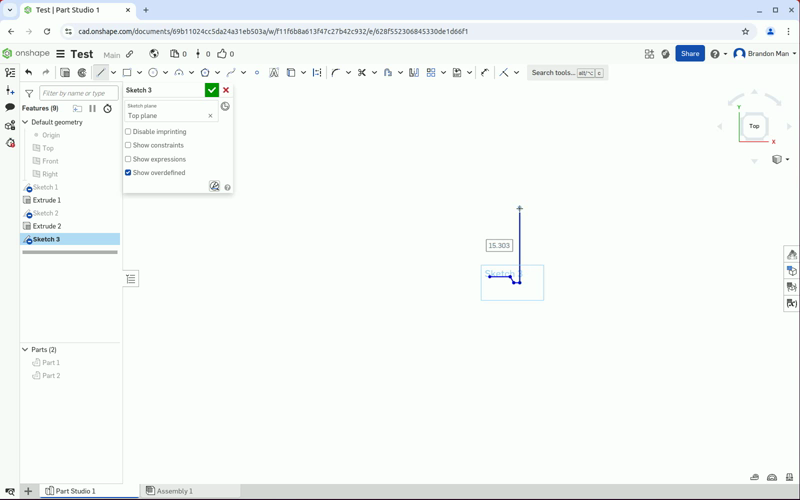
mouse_move(549, 208)
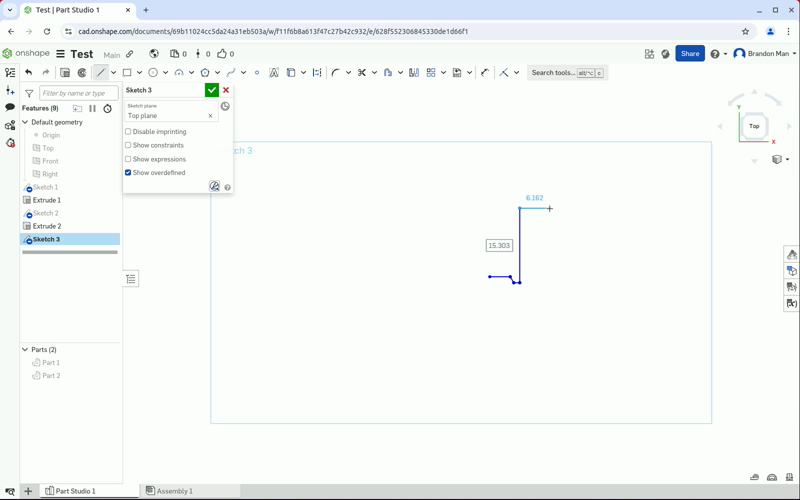
mouse_move(489, 208)
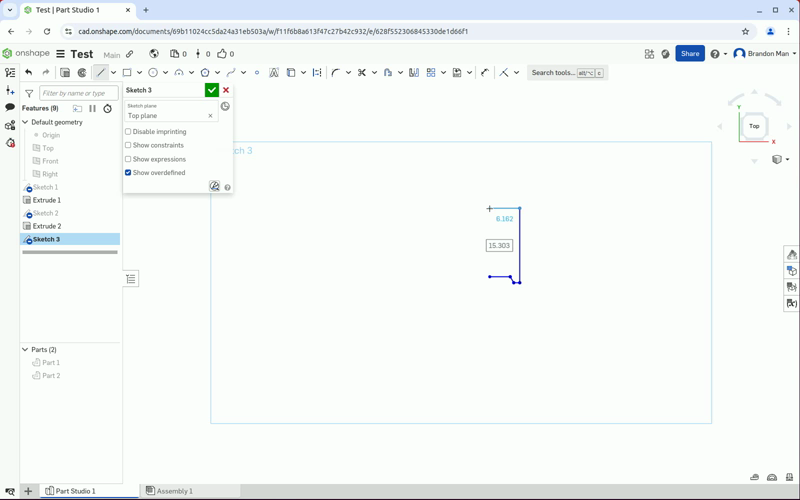
click(489, 208)
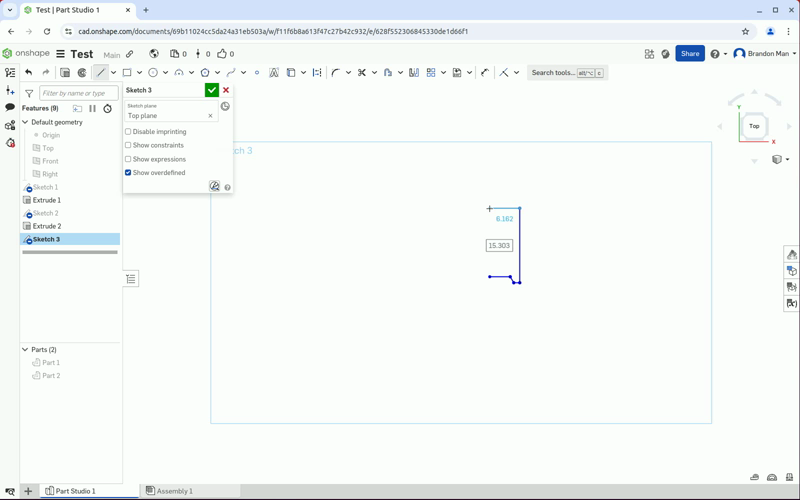
key_up(shift)
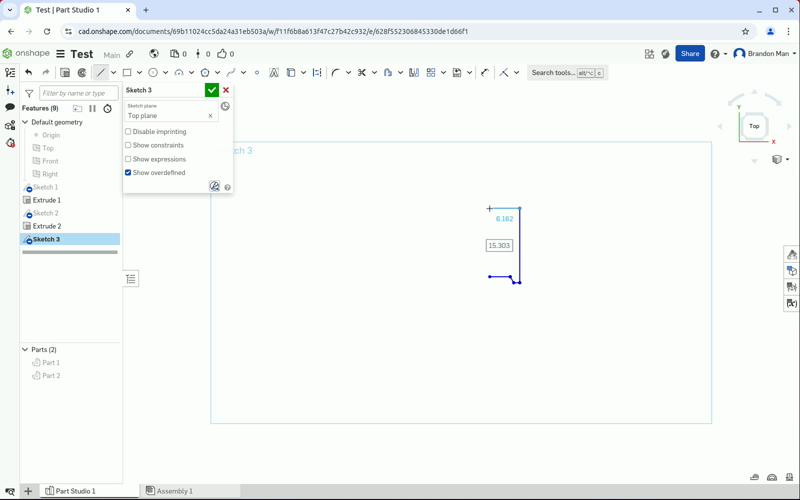
key_down(shift)
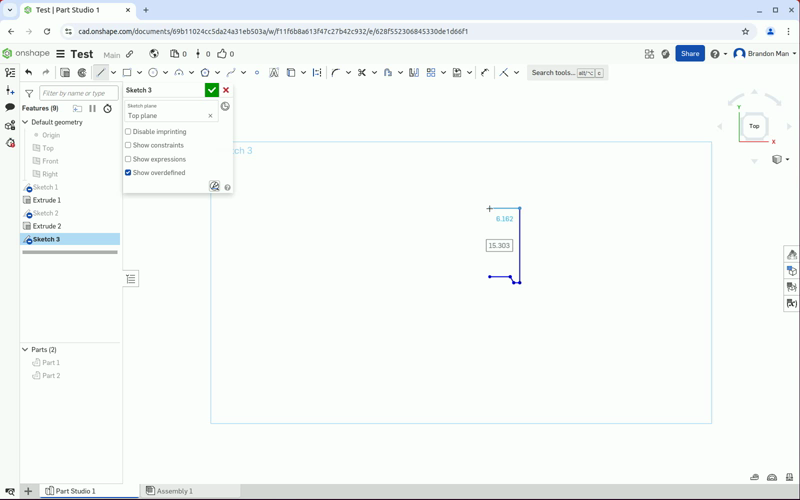
mouse_move(489, 276)
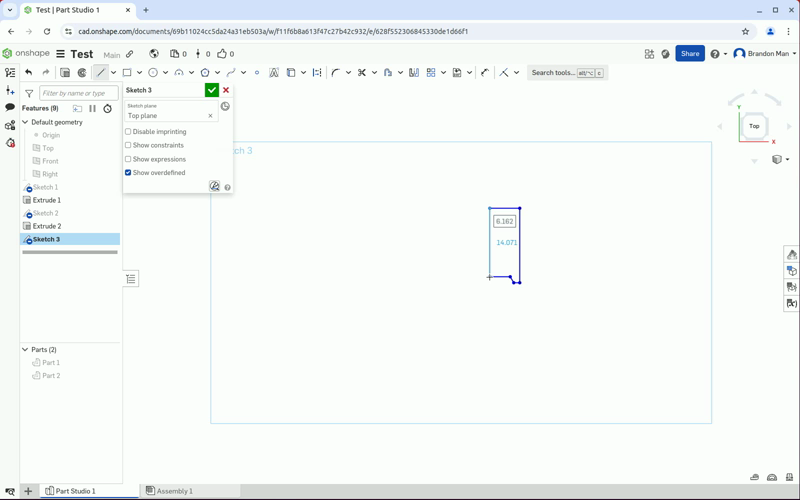
key_up(shift)
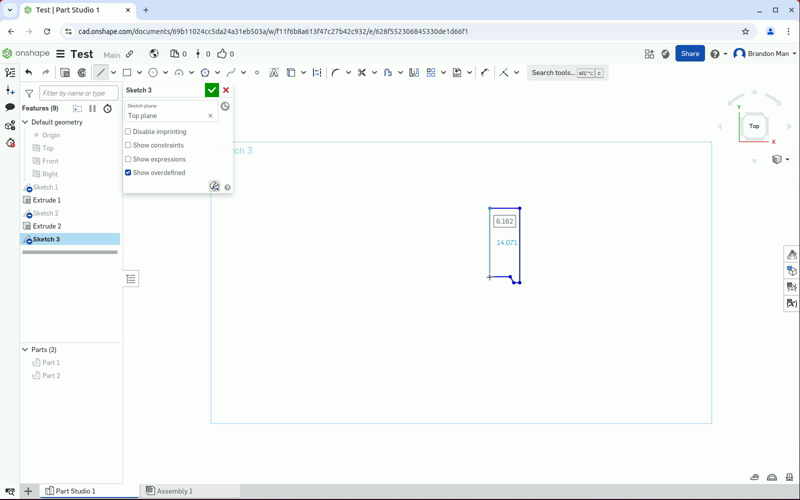
click(489, 276)
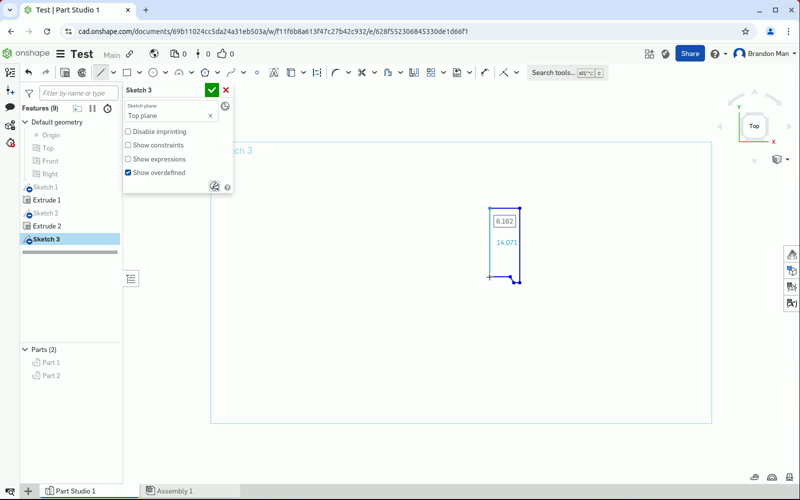
key(esc)
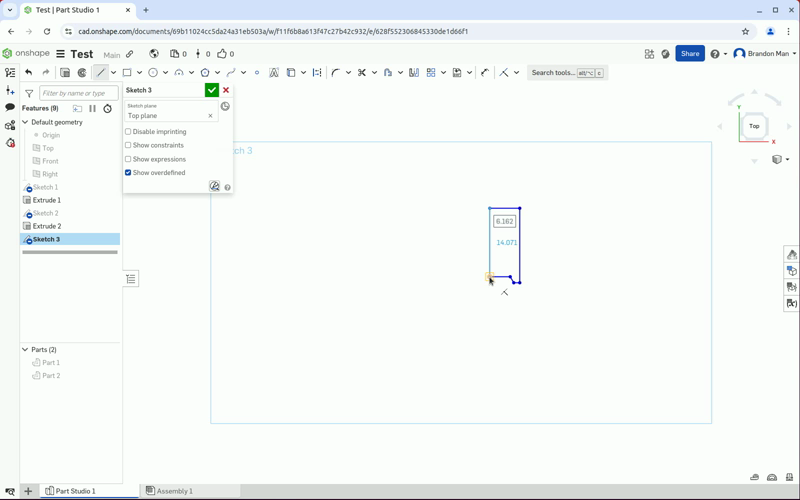
mouse_move(493, 214)
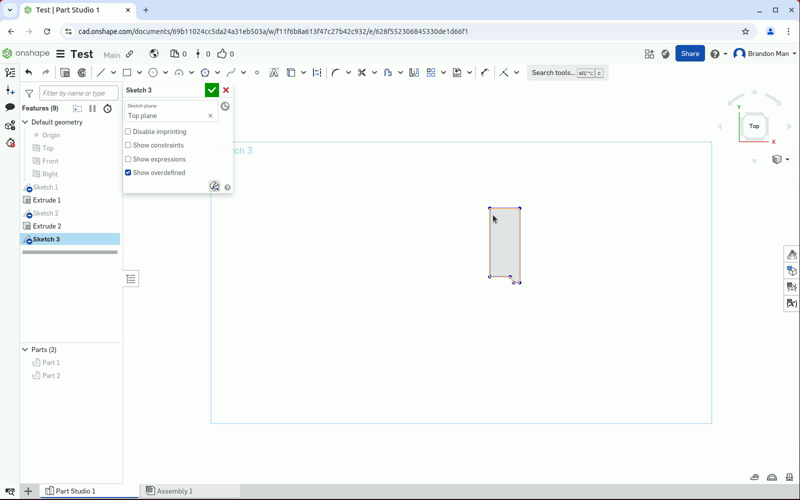
click(493, 214)
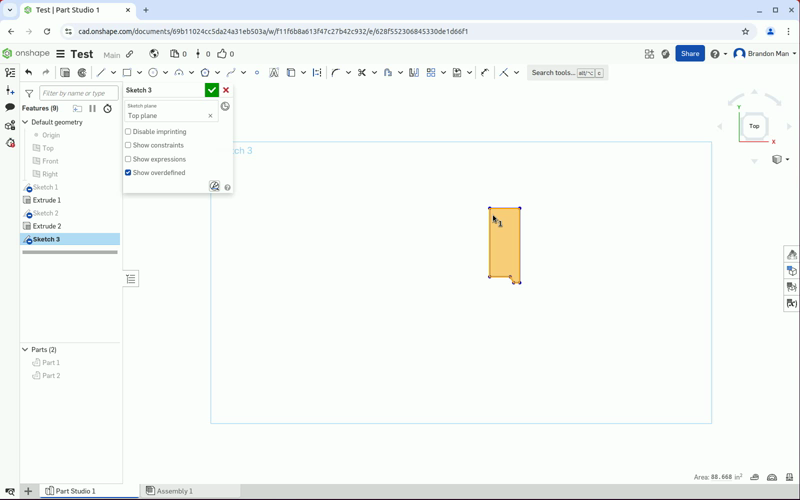
mouse_move(73, 352)
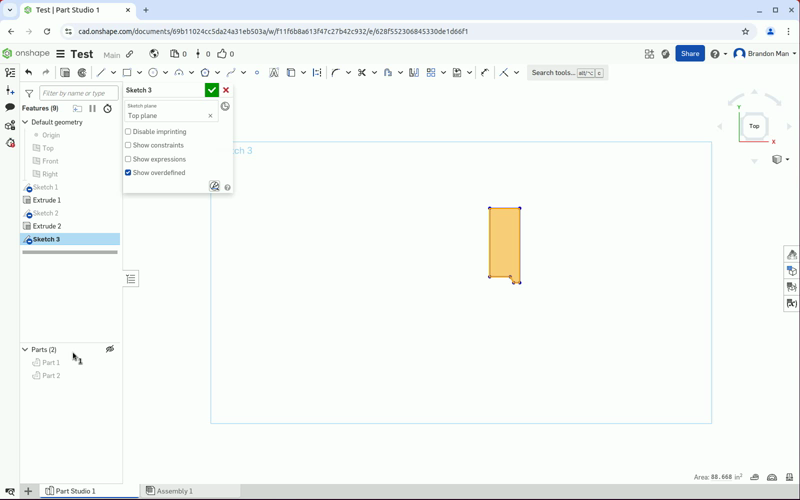
key(shift+y)
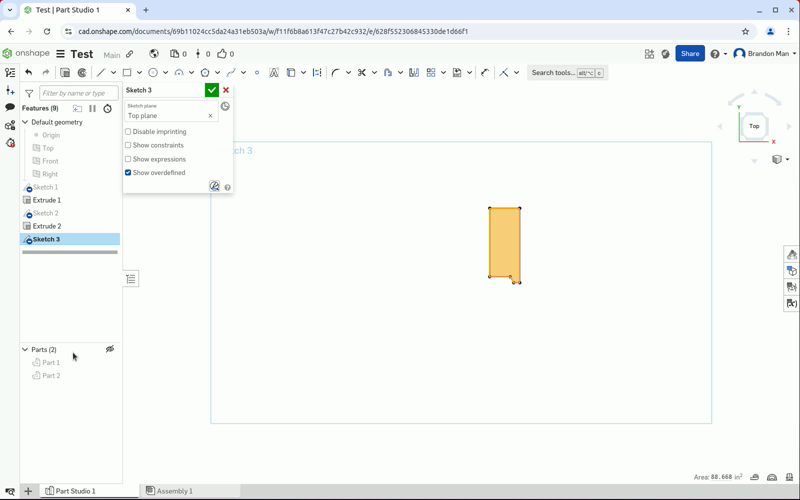
key(shift+e)
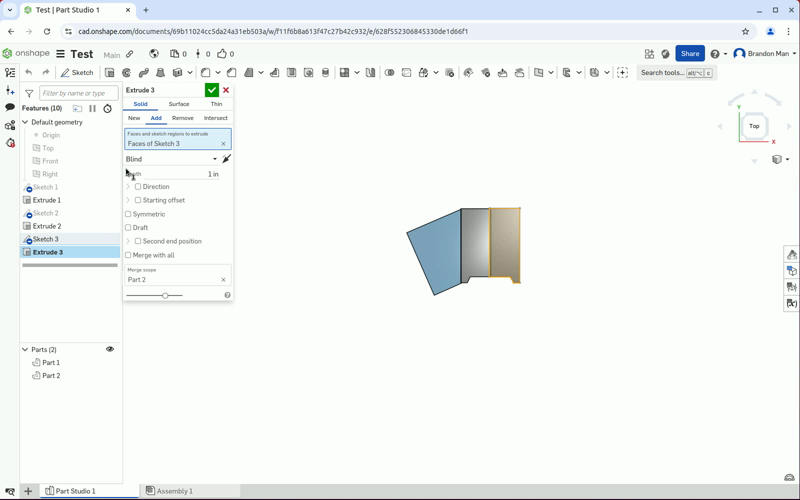
mouse_move(143, 106)
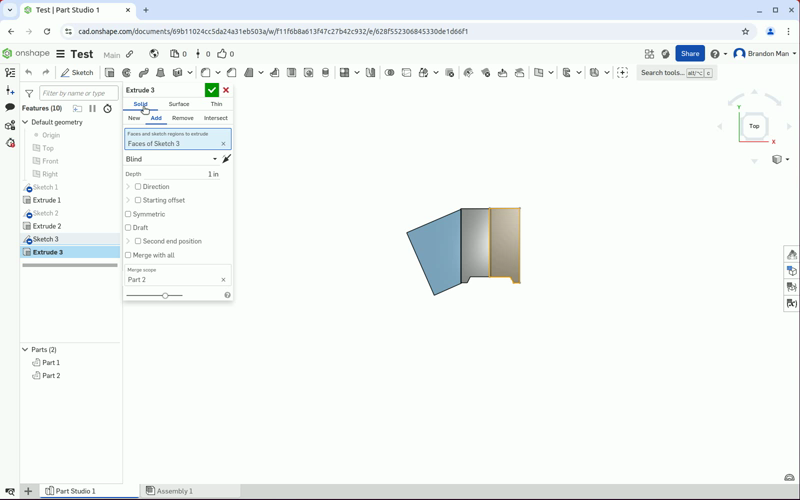
click(143, 106)
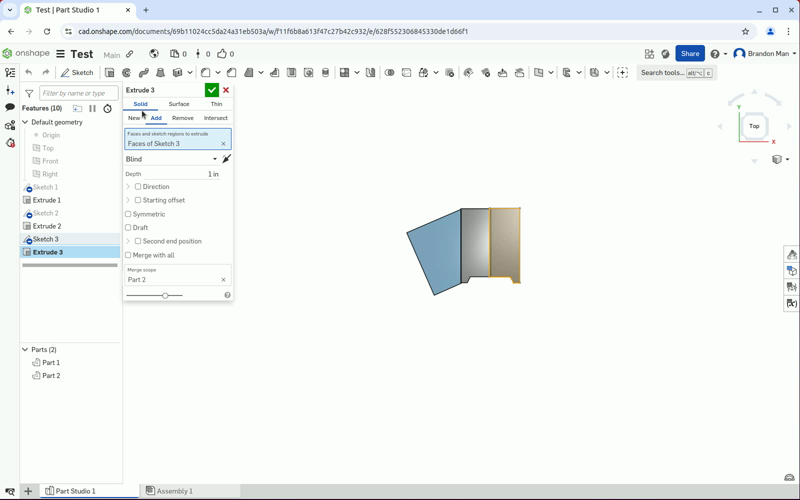
mouse_move(137, 120)
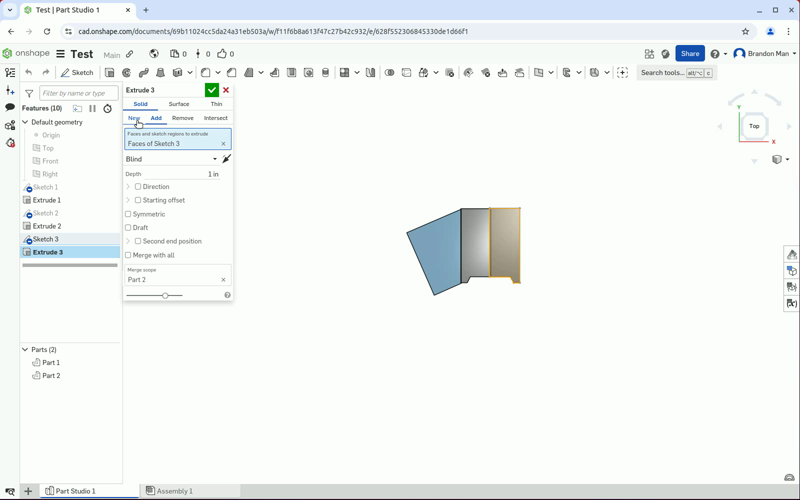
click(137, 120)
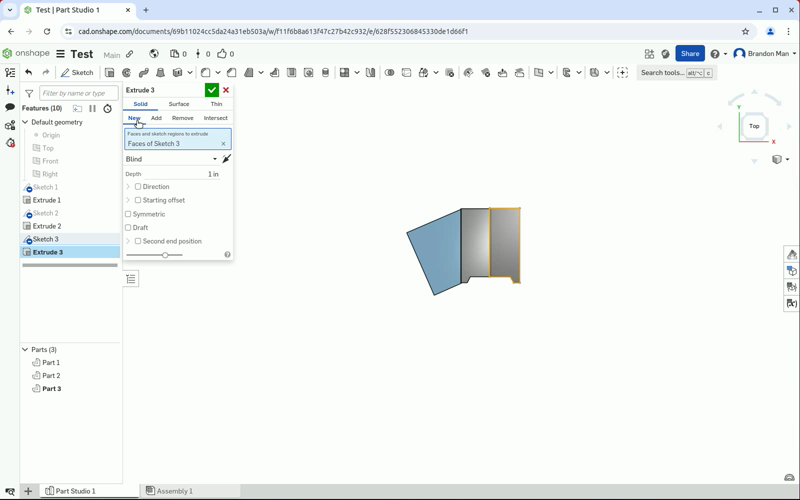
key(tab, 4)
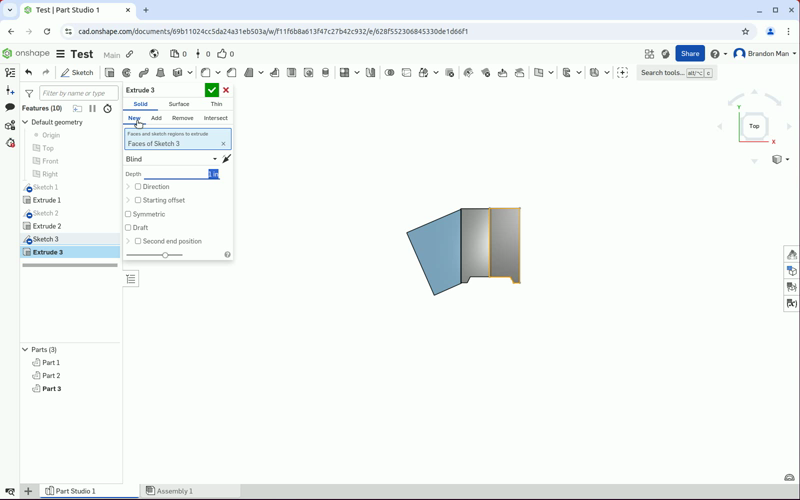
text(12.036)
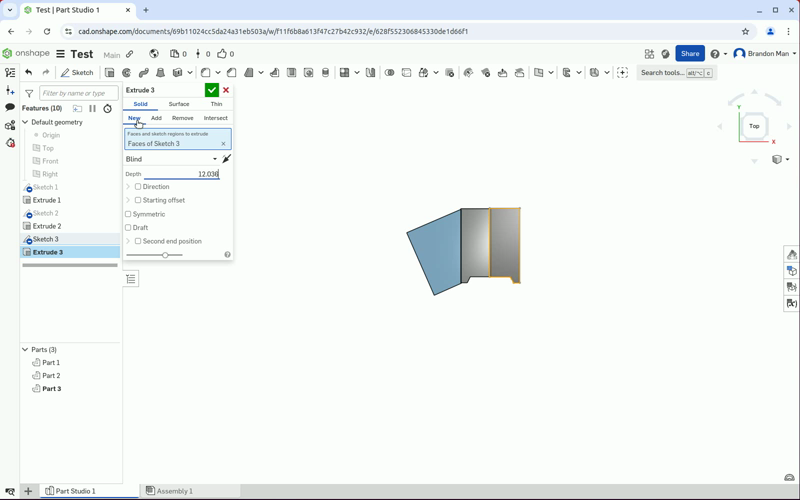
key(enter)
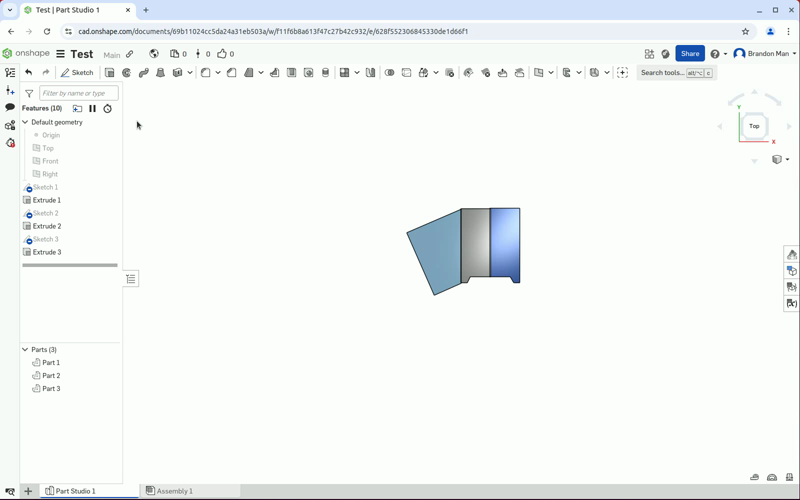
key(shift+h)
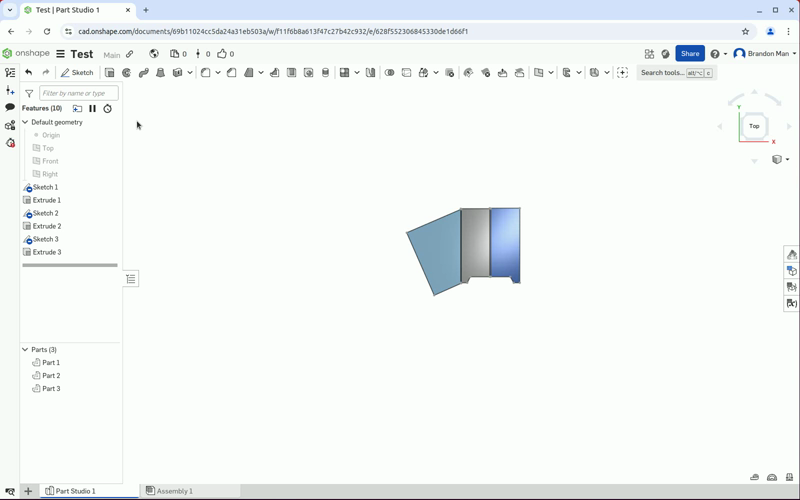
key(shift+h)
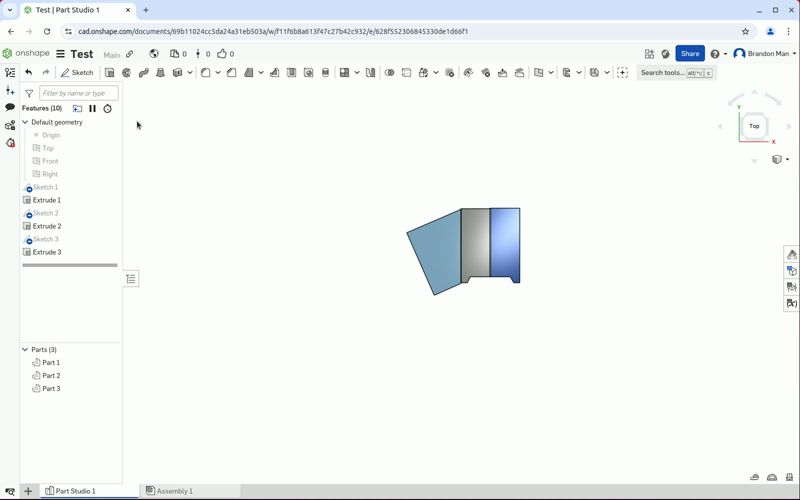
mouse_move(73, 189)
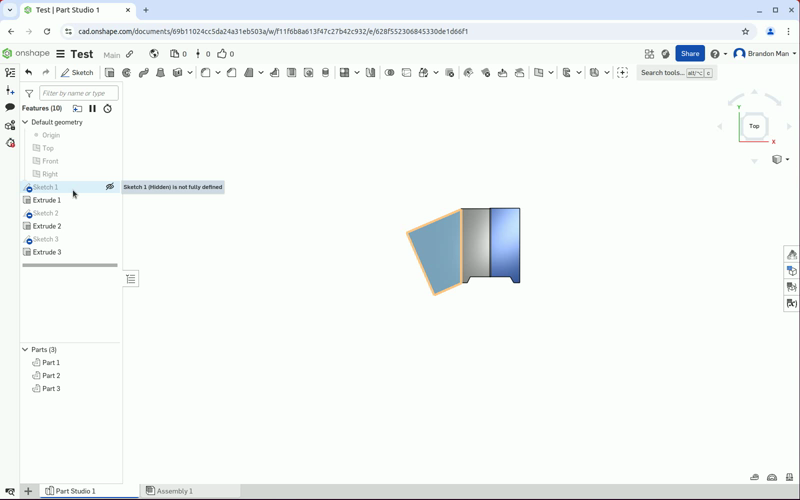
click(73, 189)
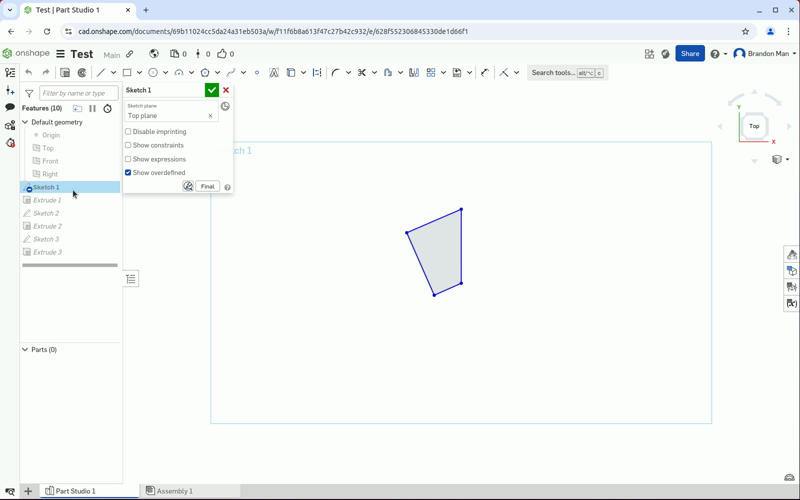
mouse_move(229, 92)
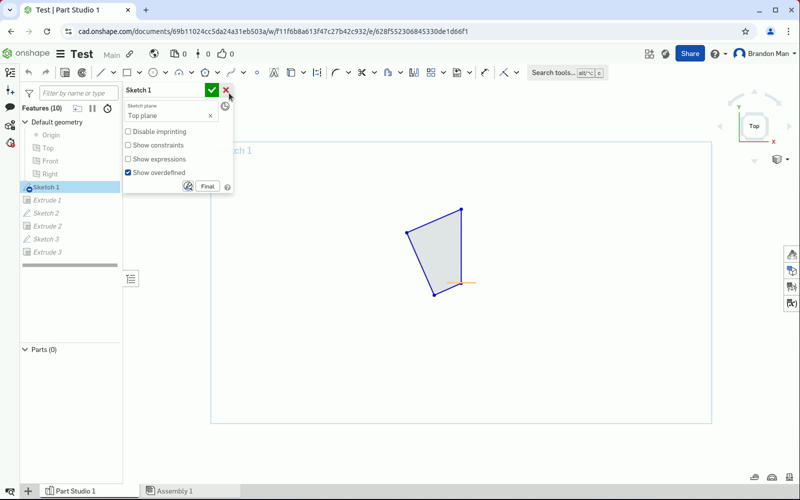
click(229, 92)
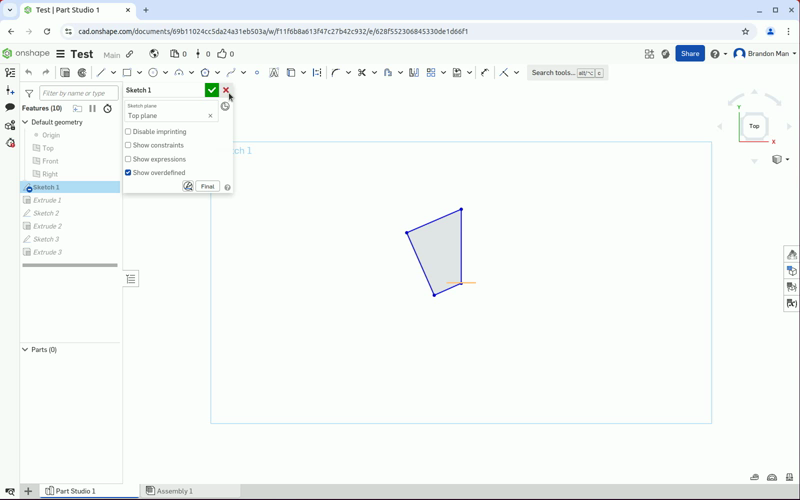
key(shift+s)
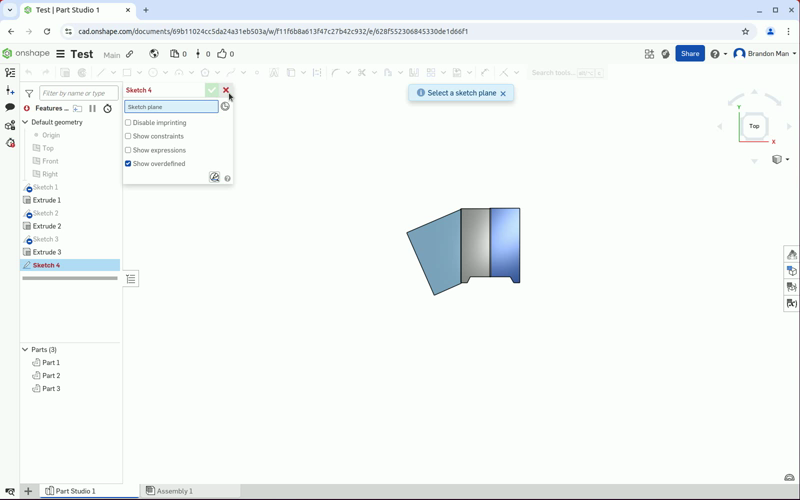
mouse_move(73, 150)
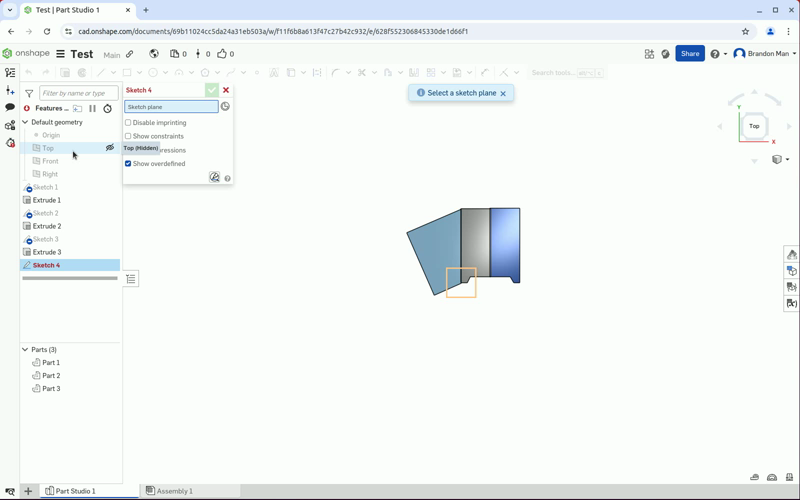
click(73, 150)
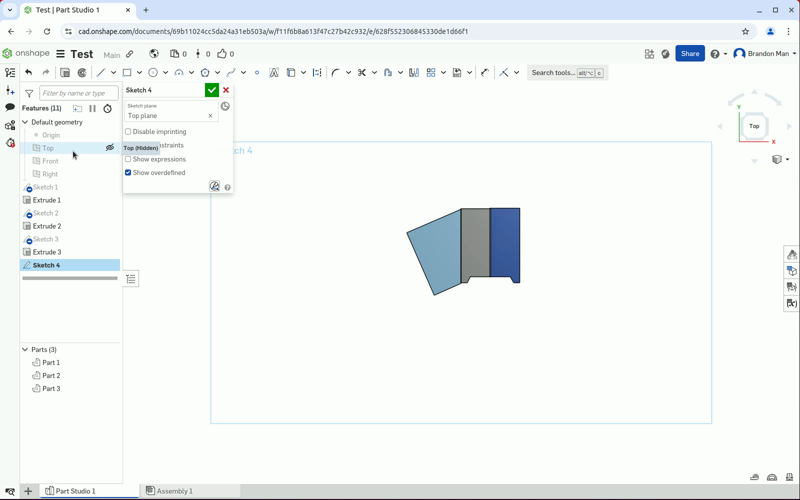
mouse_move(73, 352)
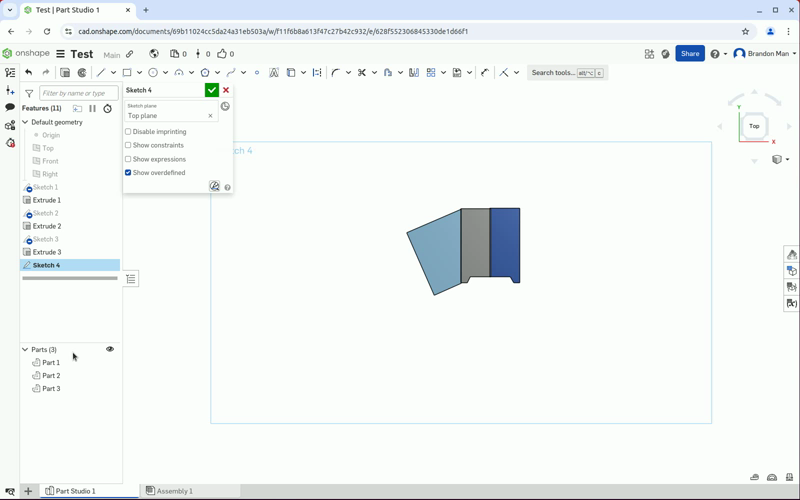
key(y)
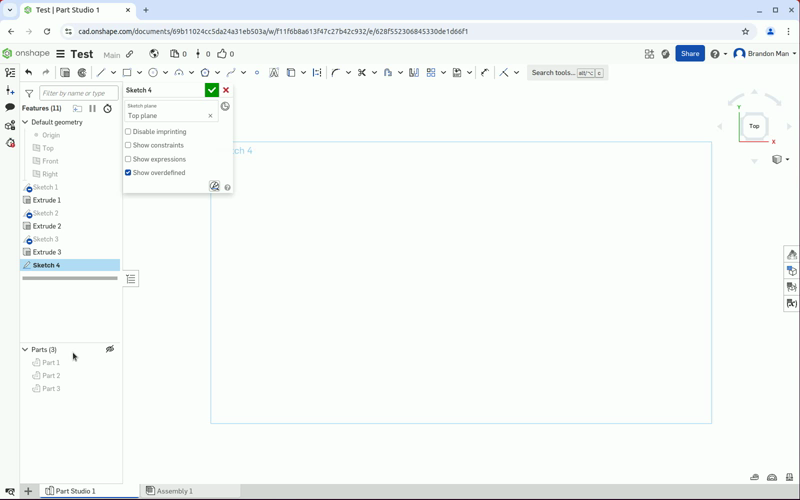
key(l)
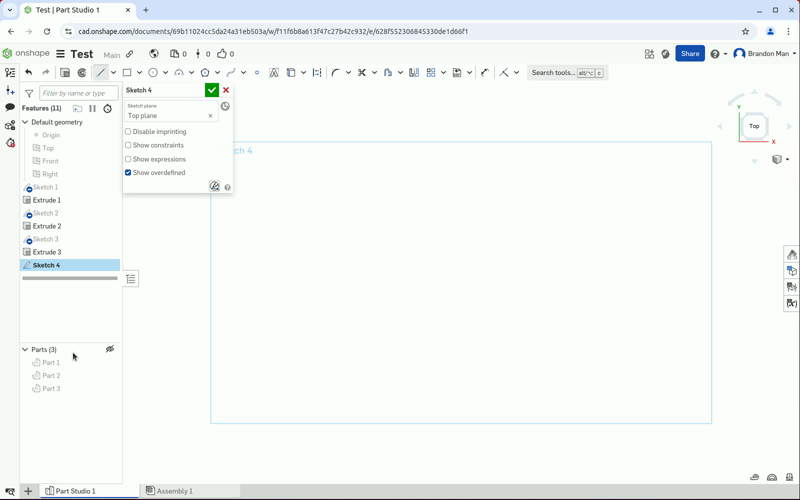
key_down(shift)
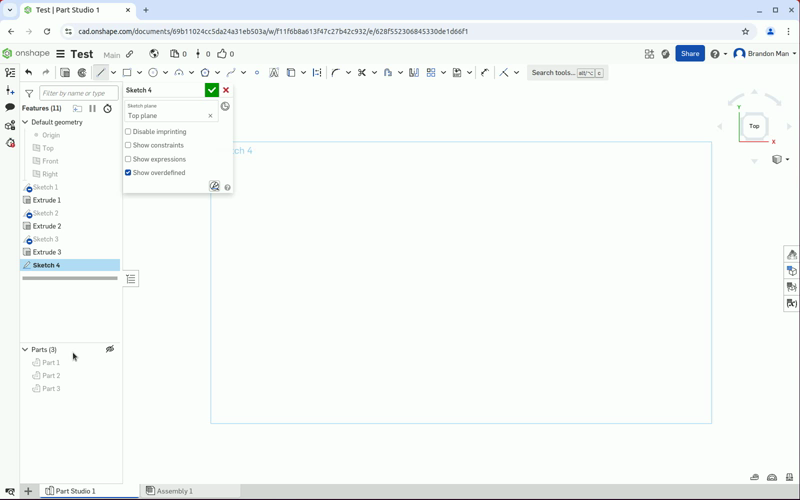
mouse_move(519, 282)
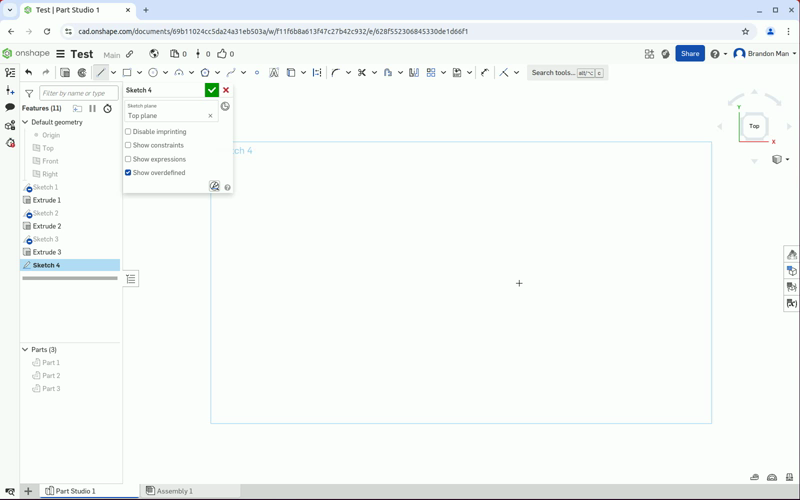
click(519, 282)
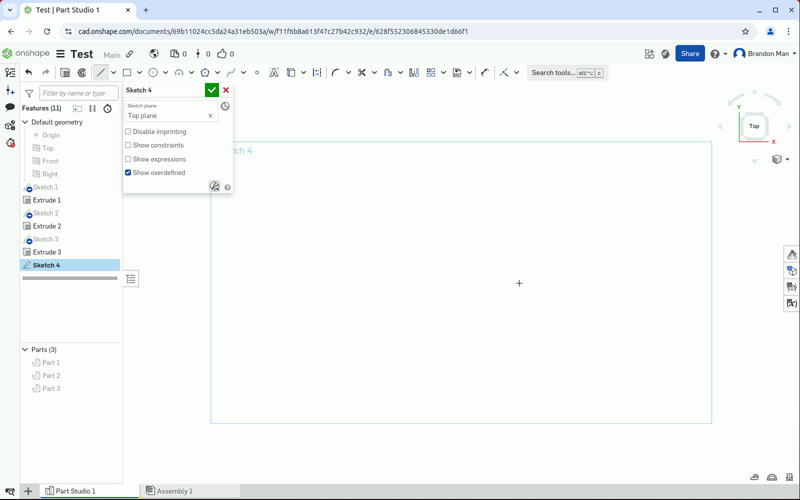
key_up(shift)
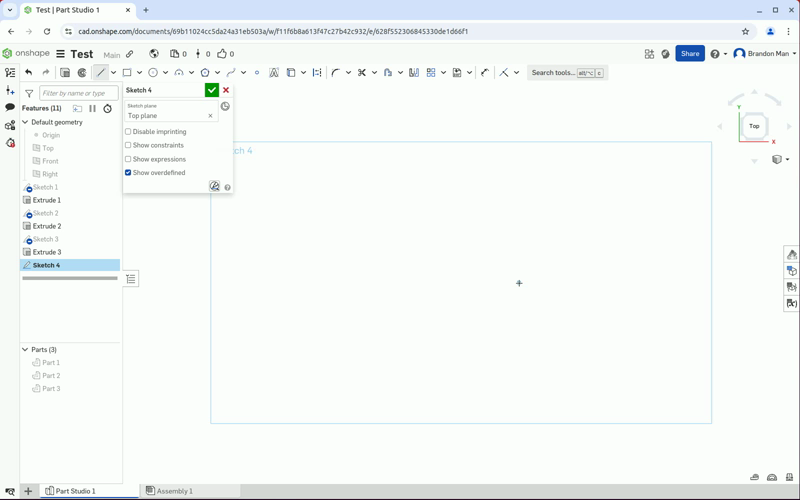
key_down(shift)
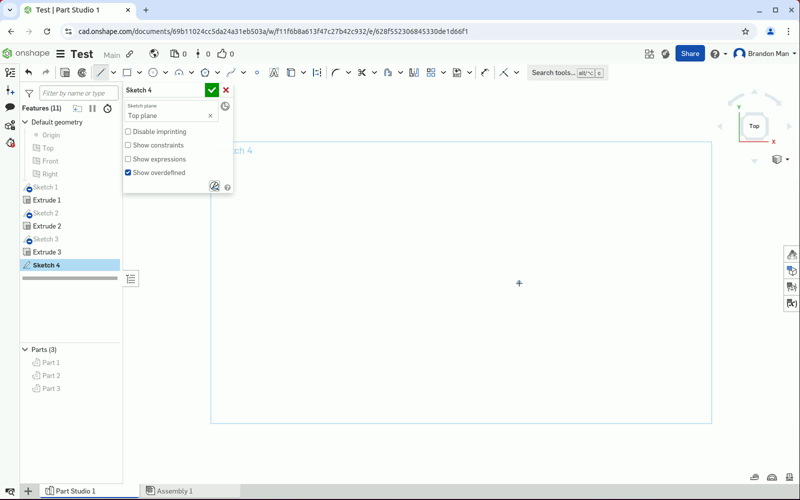
mouse_move(549, 282)
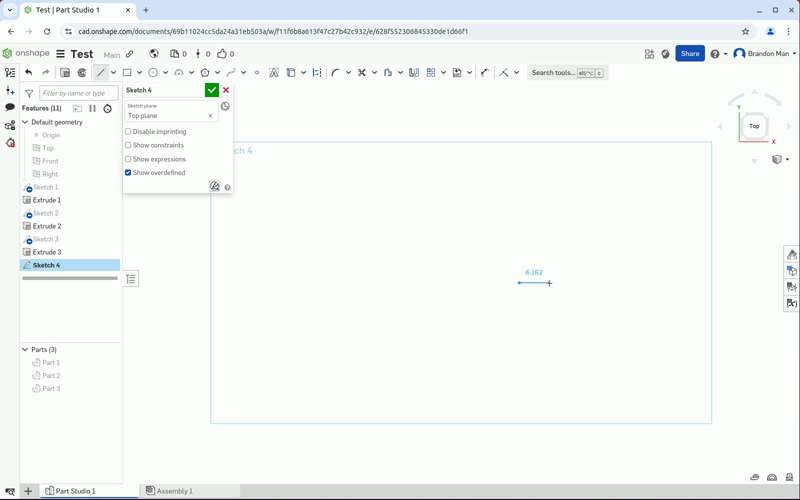
mouse_move(546, 294)
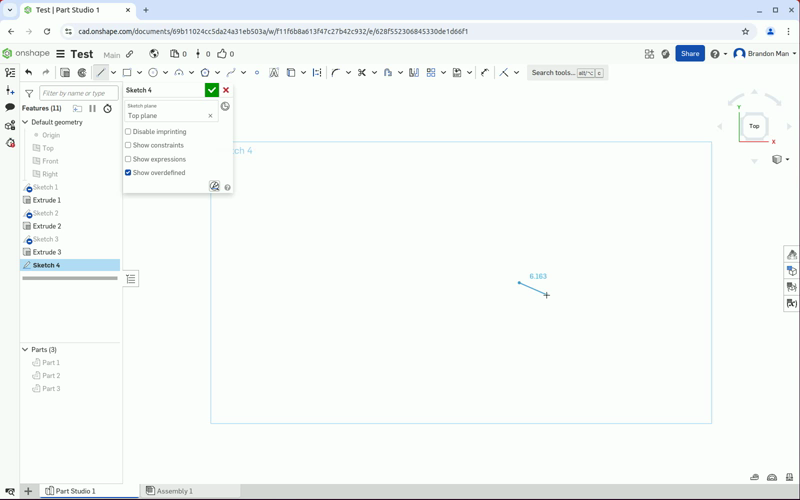
click(546, 294)
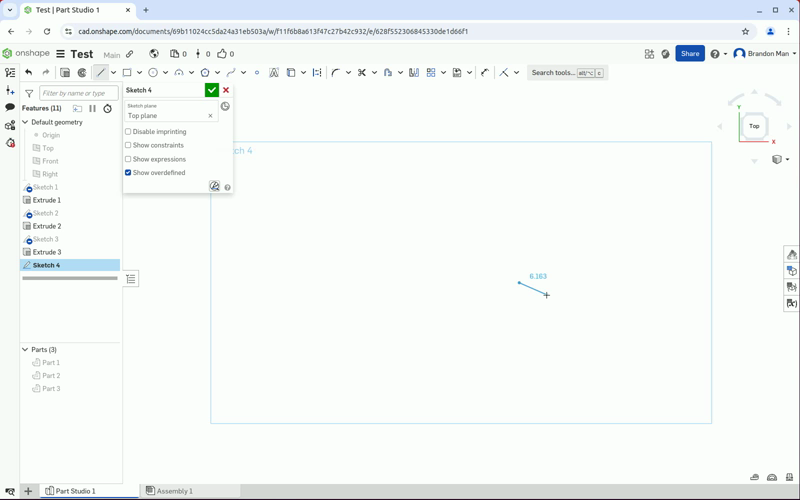
key_up(shift)
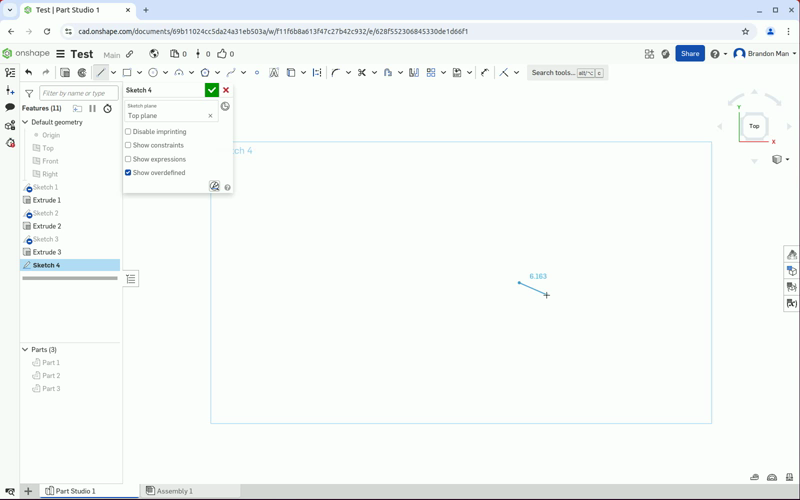
key_down(shift)
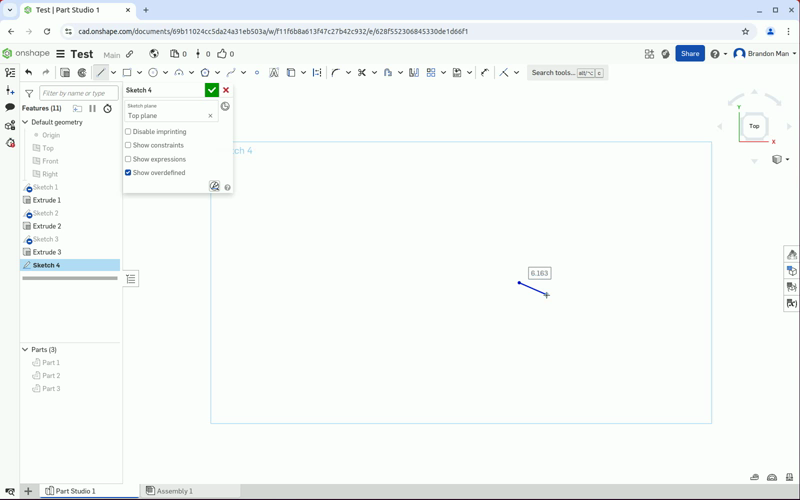
mouse_move(573, 232)
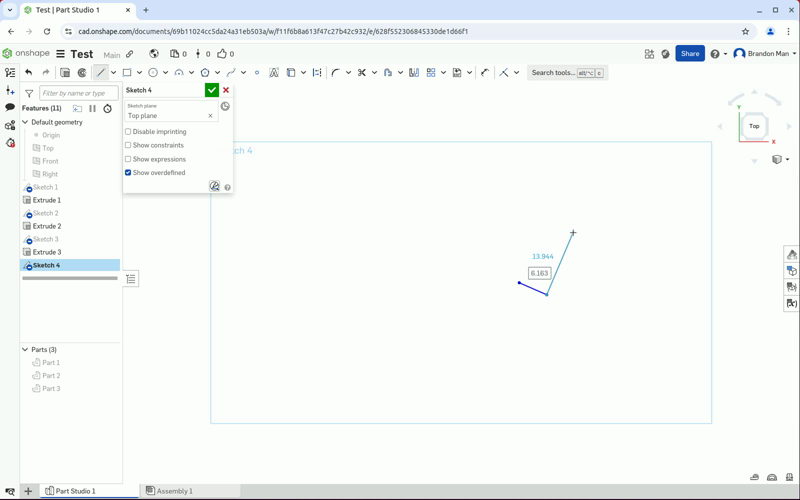
click(573, 232)
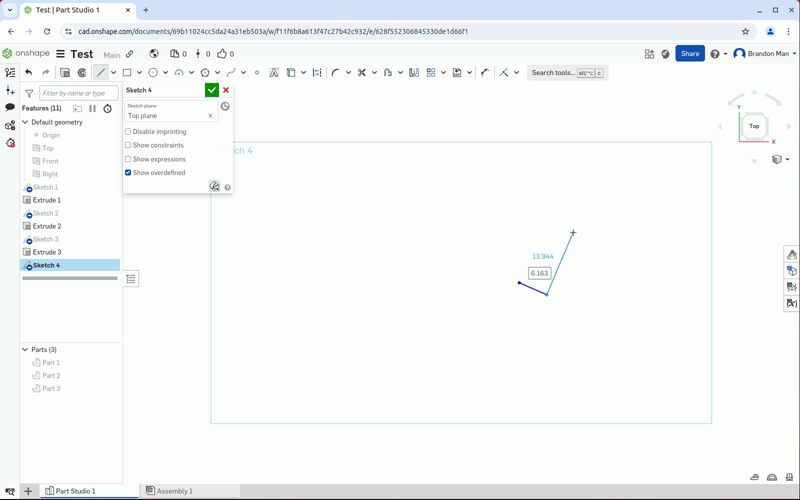
key_up(shift)
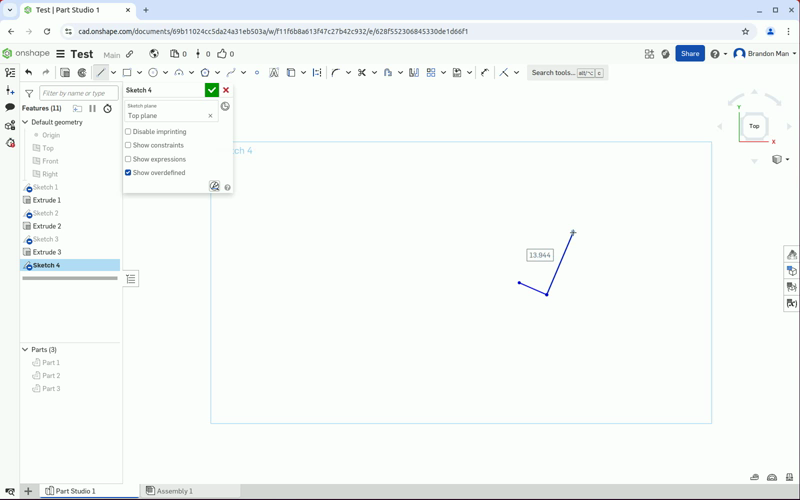
key_down(shift)
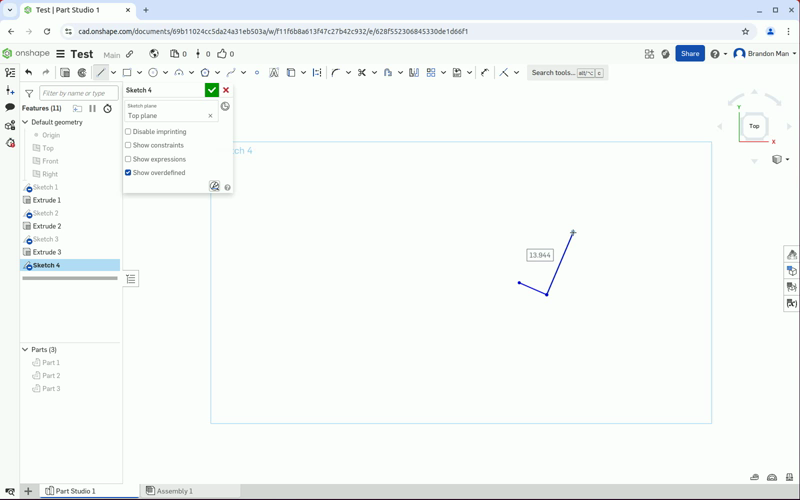
mouse_move(589, 232)
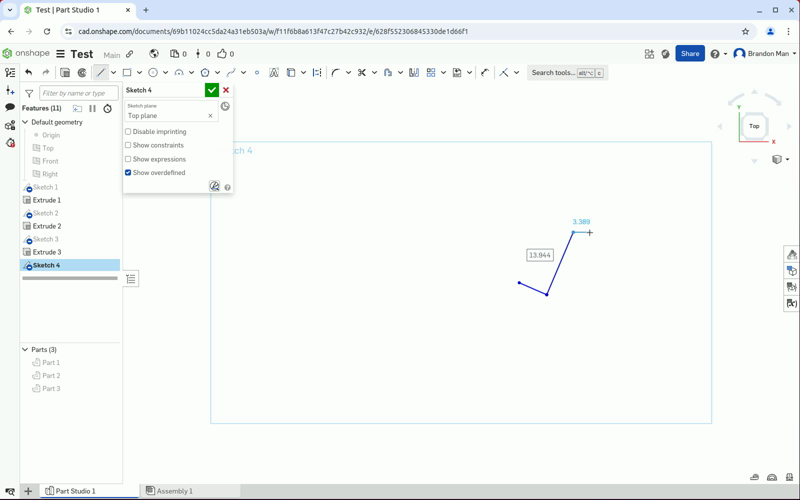
mouse_move(519, 208)
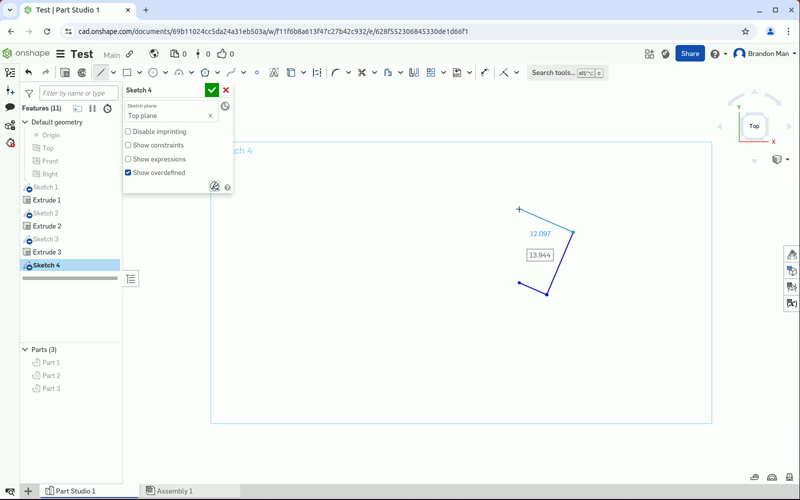
click(519, 208)
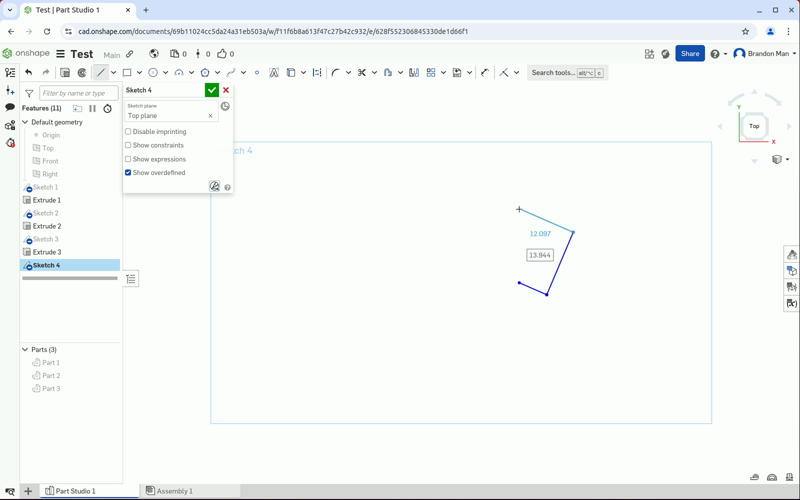
key_up(shift)
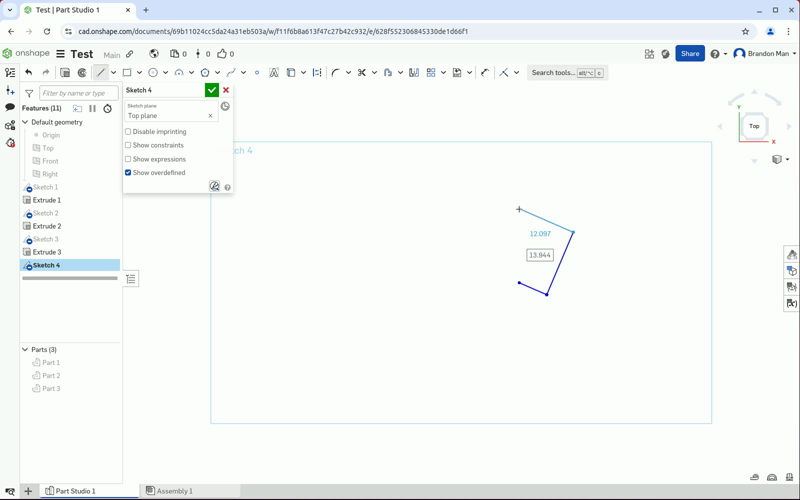
key_down(shift)
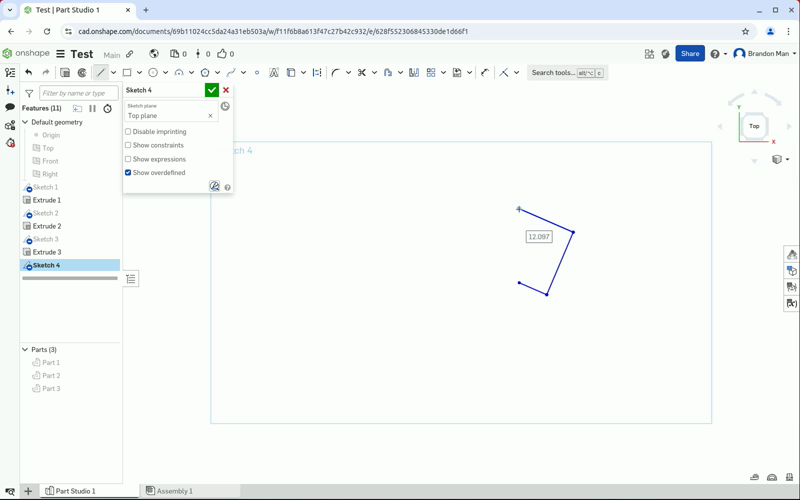
mouse_move(519, 282)
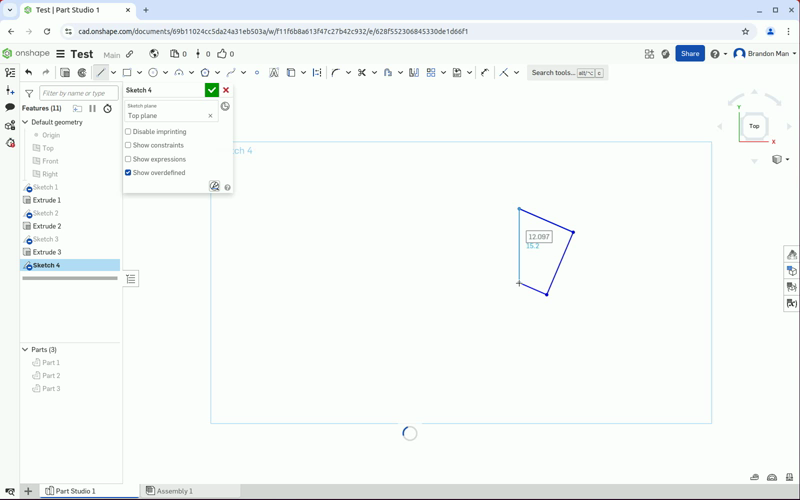
key_up(shift)
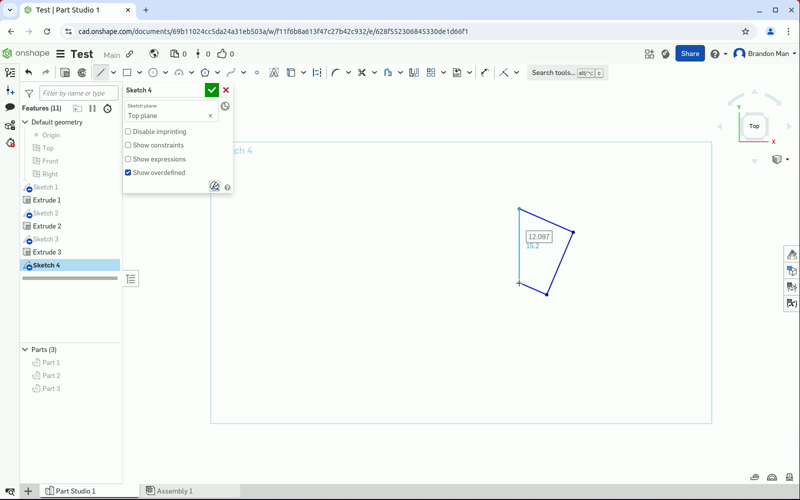
click(519, 282)
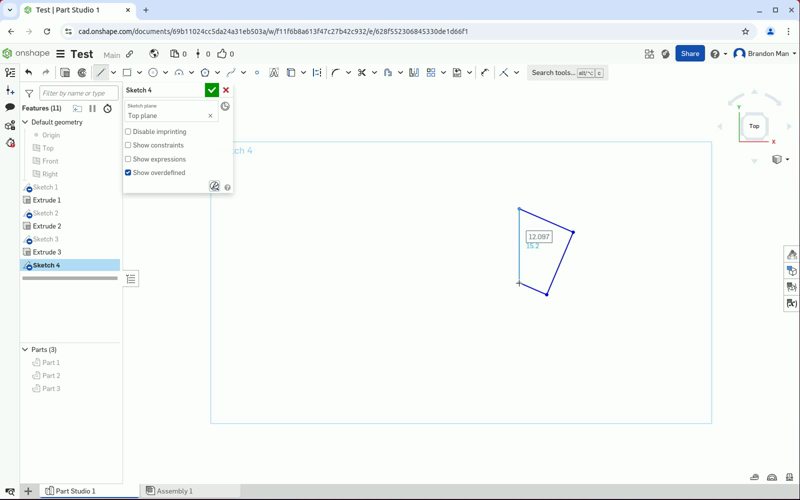
key(esc)
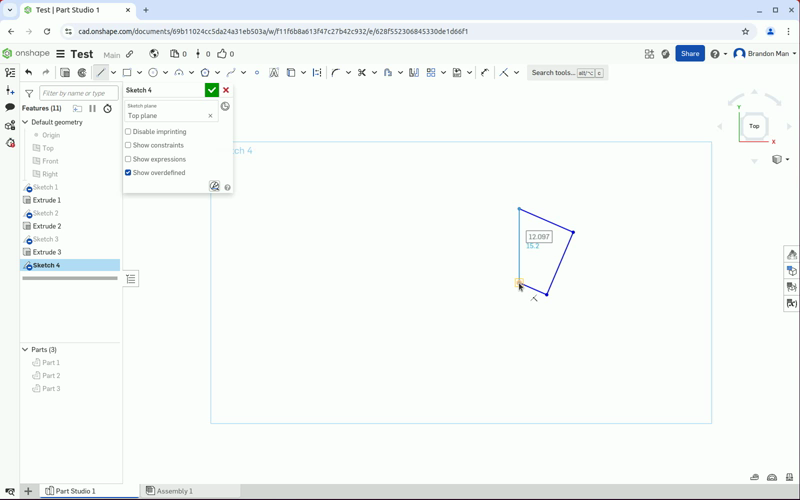
mouse_move(527, 261)
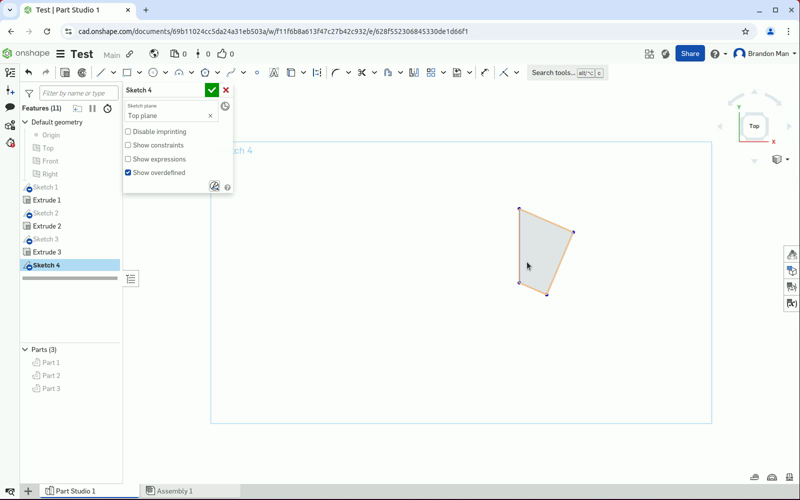
click(527, 261)
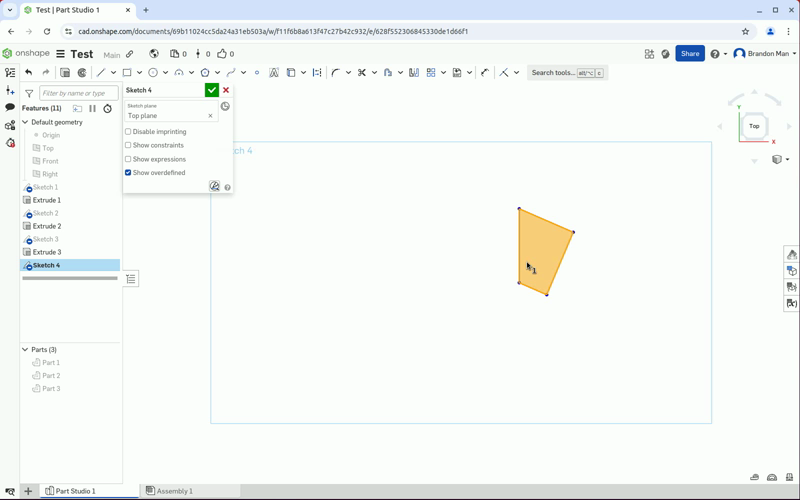
mouse_move(73, 352)
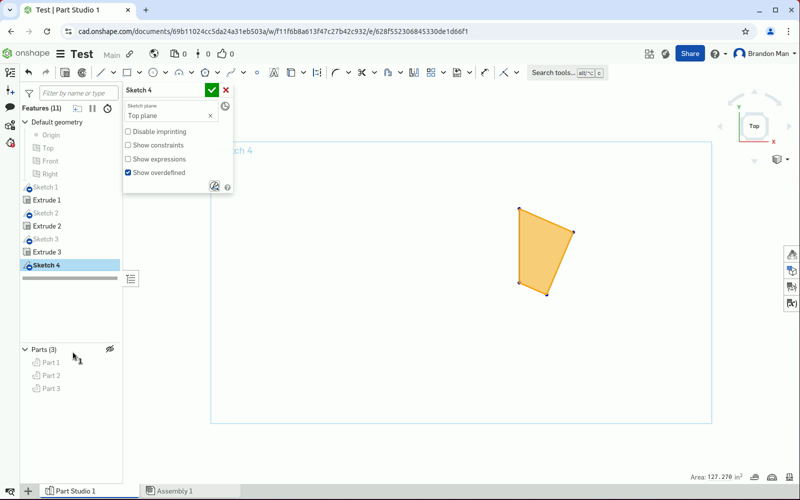
key(shift+y)
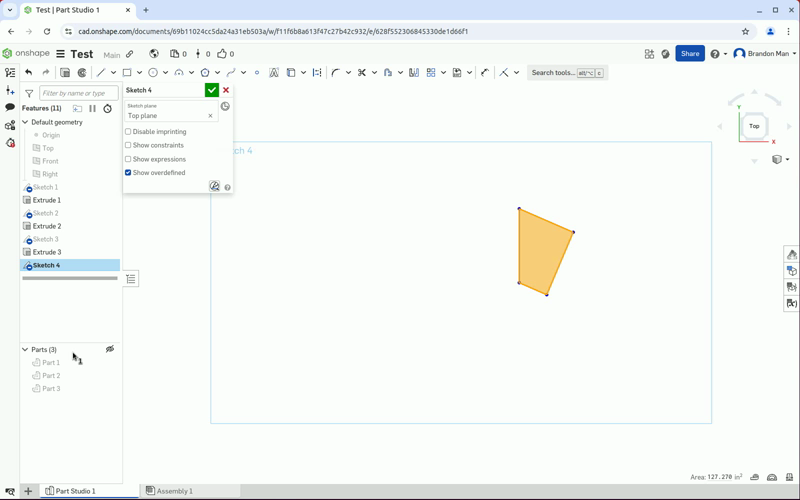
key(shift+e)
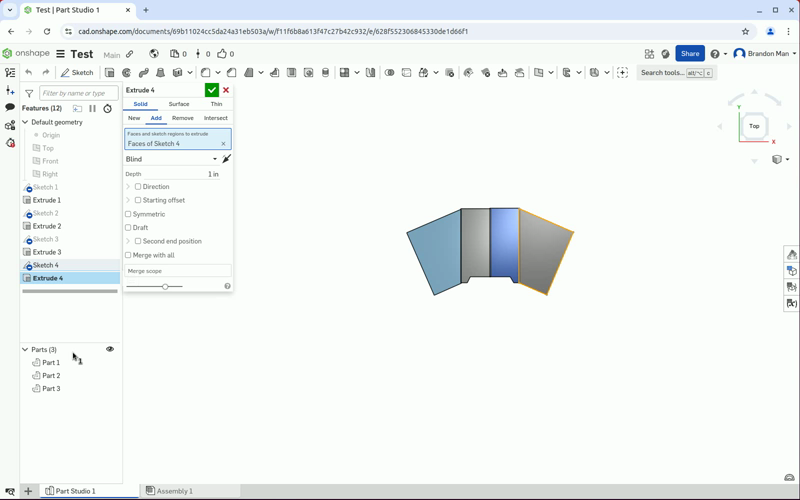
mouse_move(143, 106)
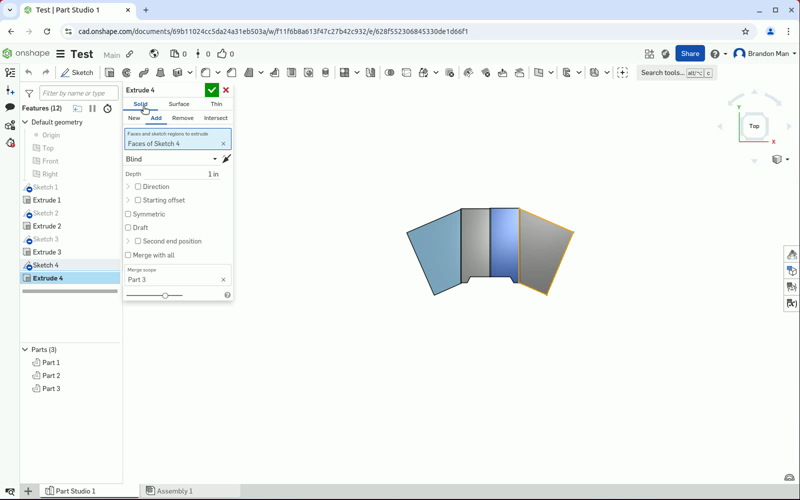
click(143, 106)
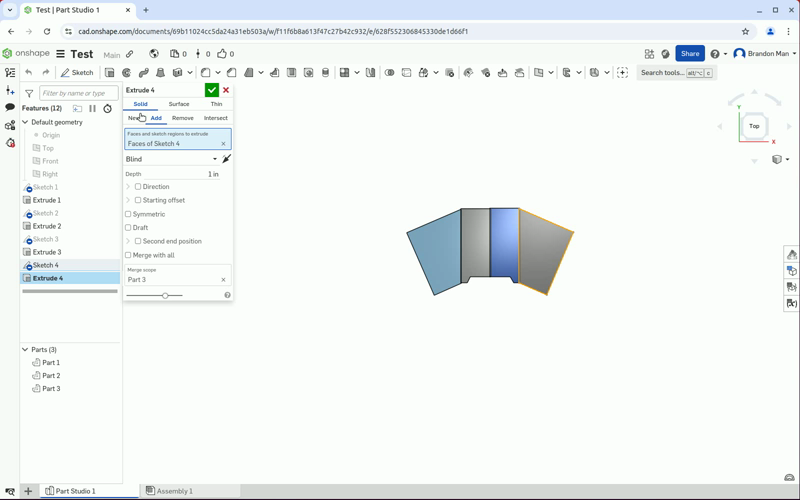
mouse_move(137, 120)
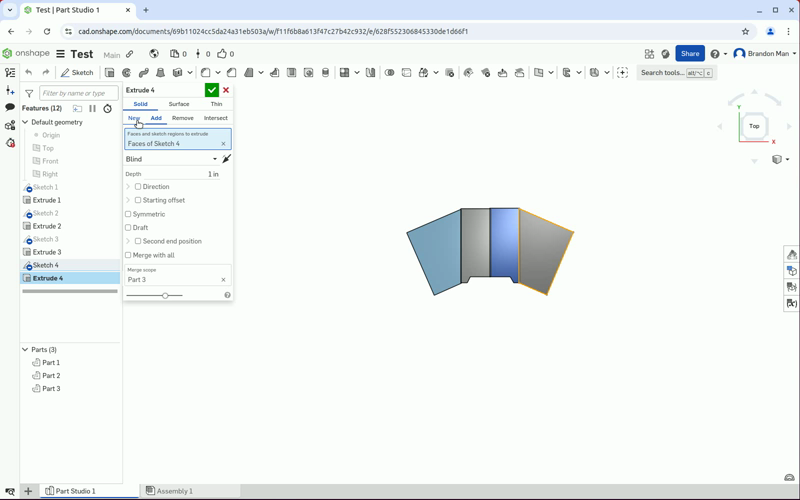
click(137, 120)
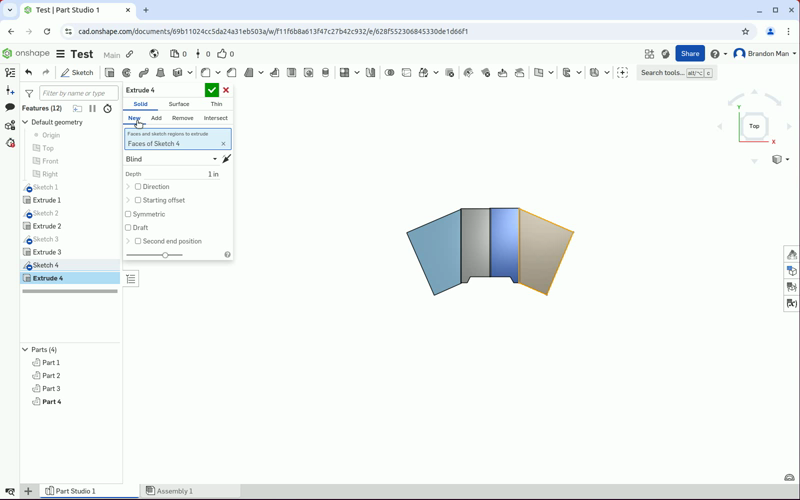
key(tab, 4)
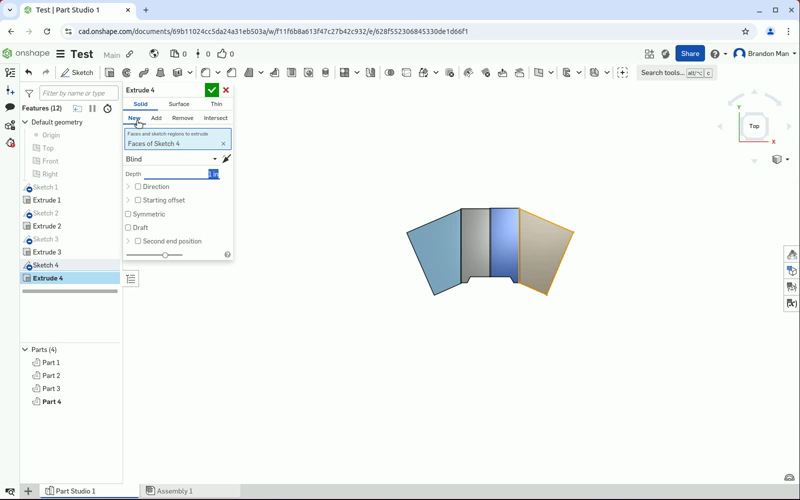
text(12.036)
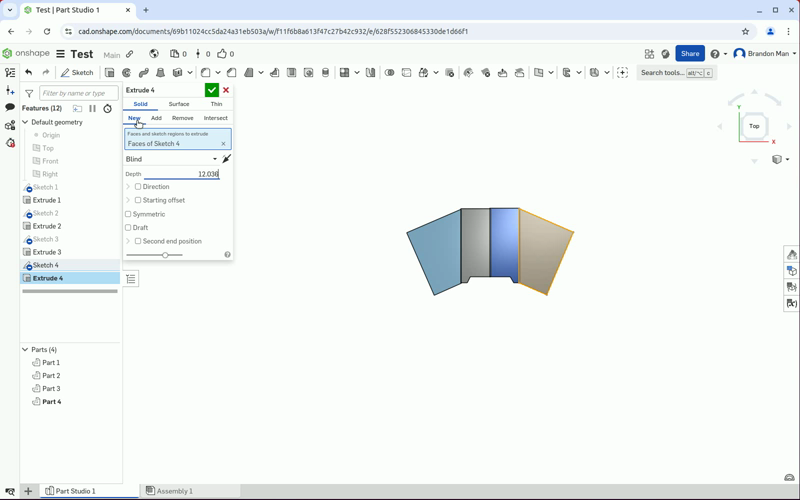
key(enter)
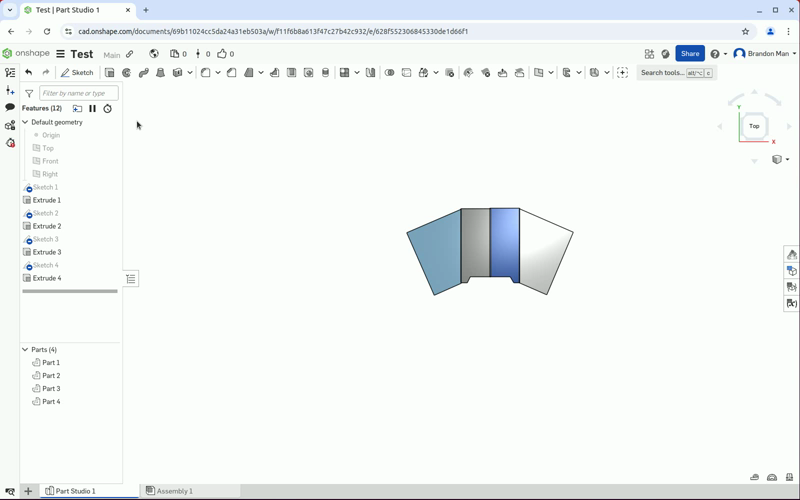
key(shift+h)
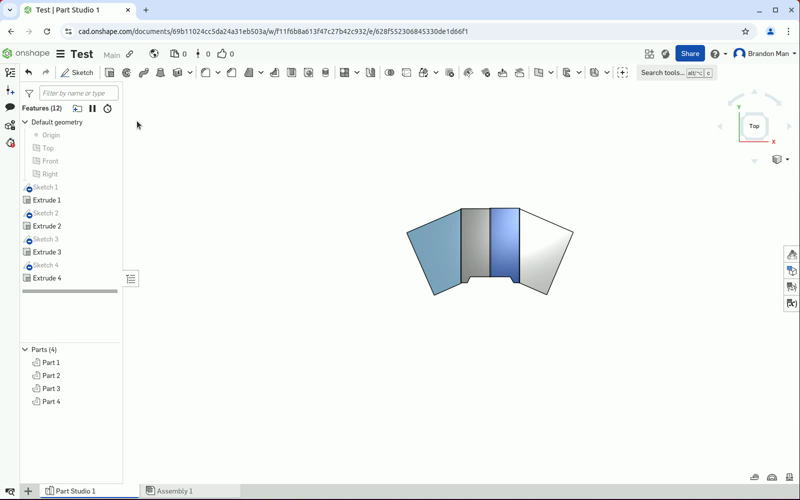
key(shift+h)
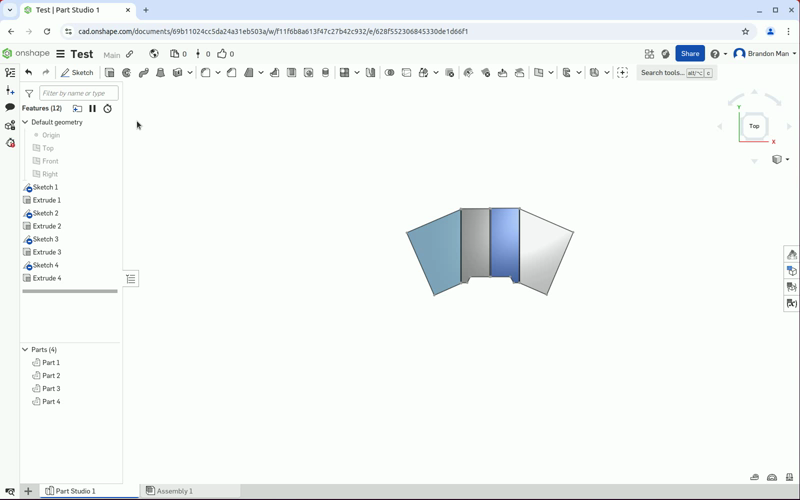
key(shift+7)
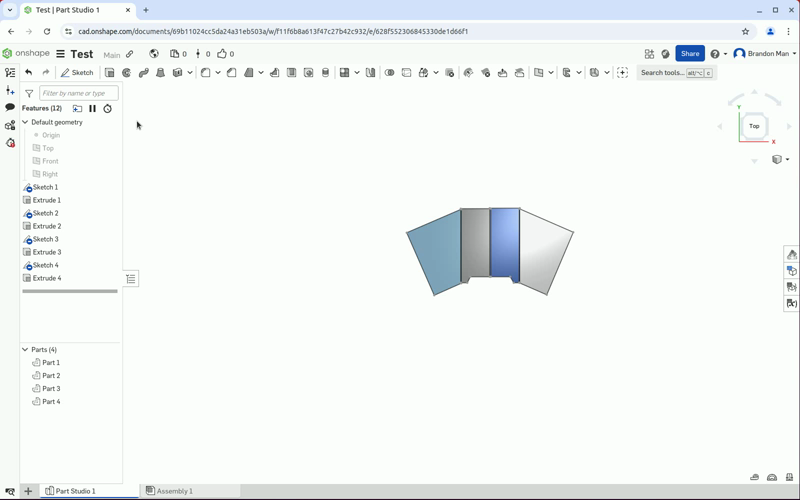
key(up, 3)
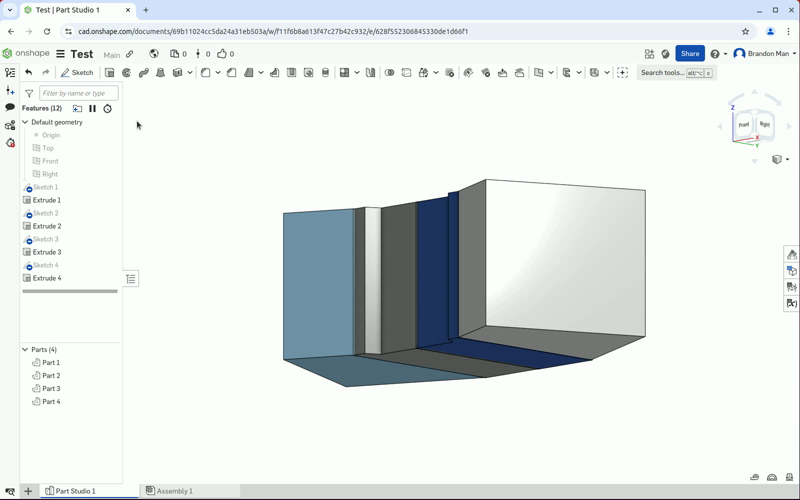
key(left, 3)
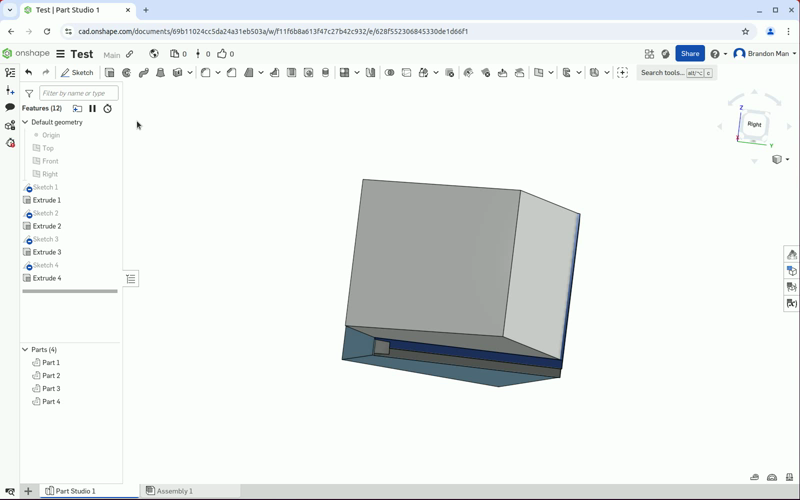
key(right, 3)
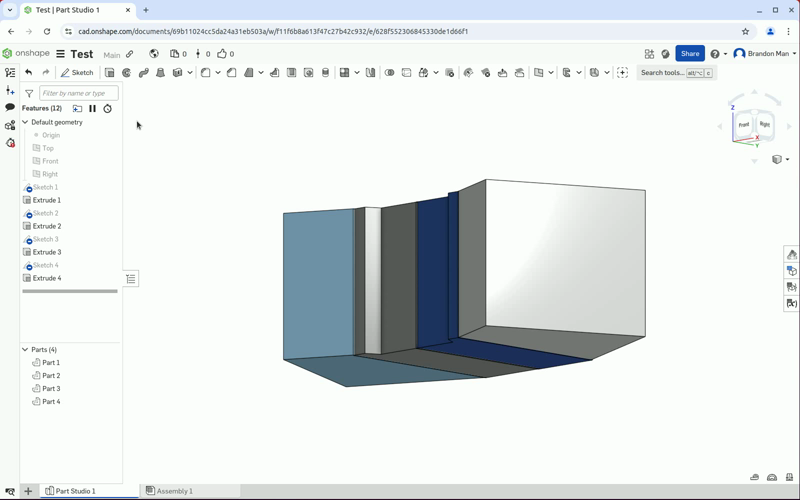
key(down, 3)
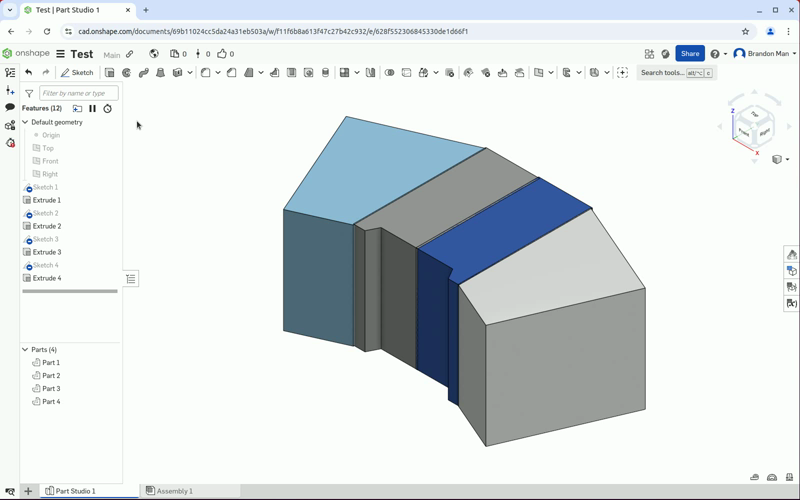
mouse_move(73, 189)
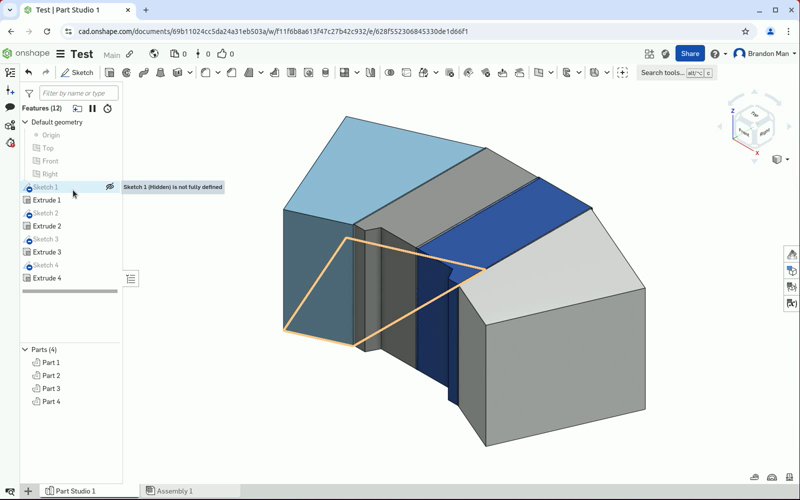
click(73, 189)